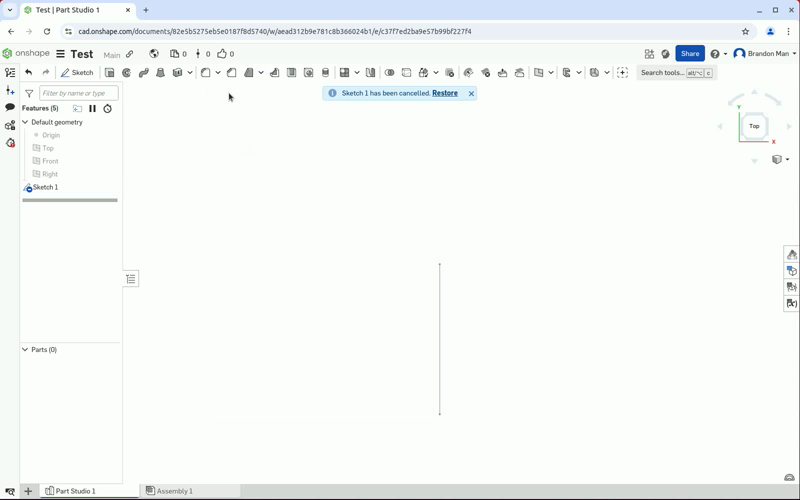
key(shift+h)
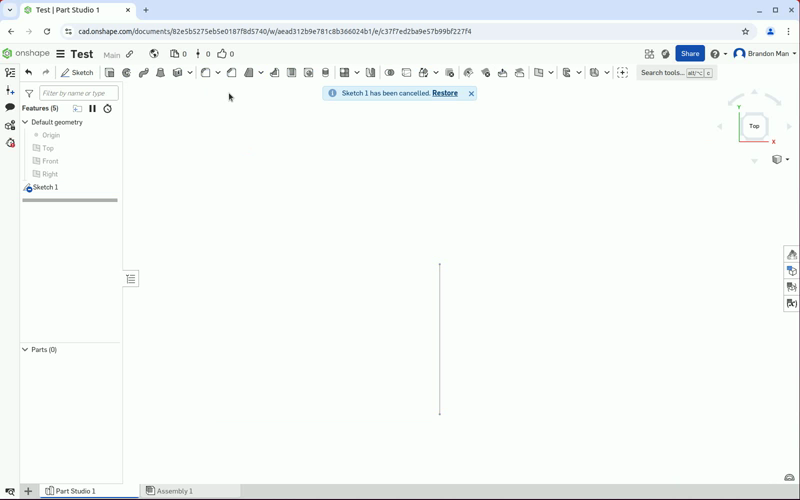
key(shift+s)
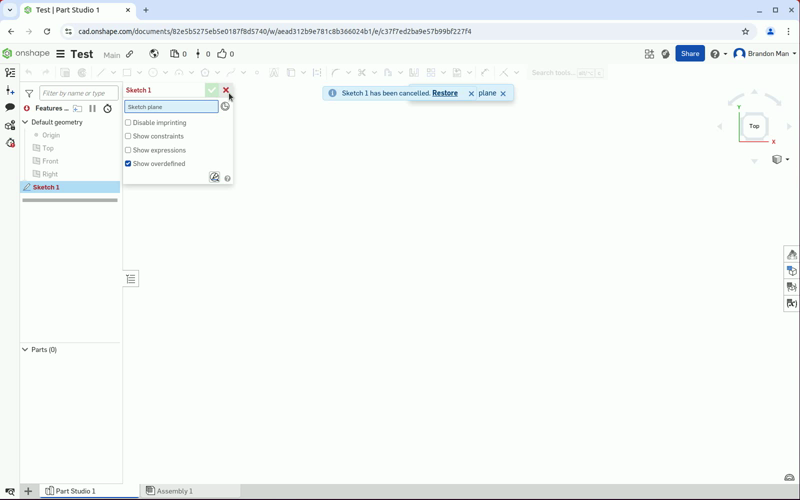
mouse_move(73, 150)
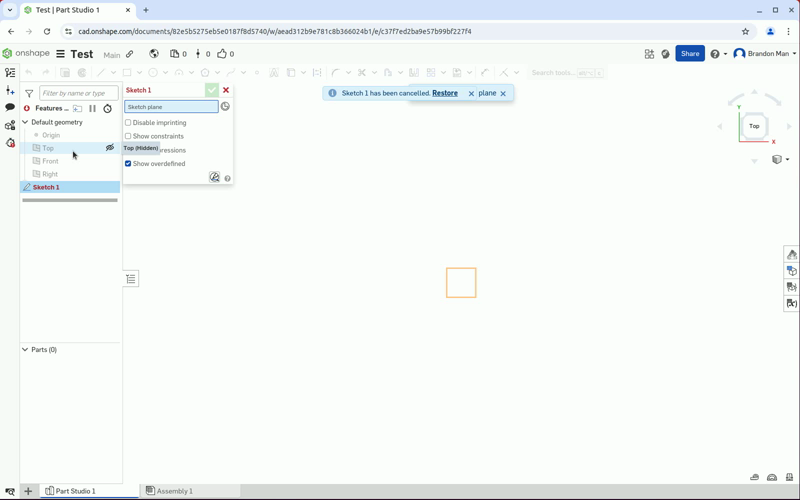
click(73, 150)
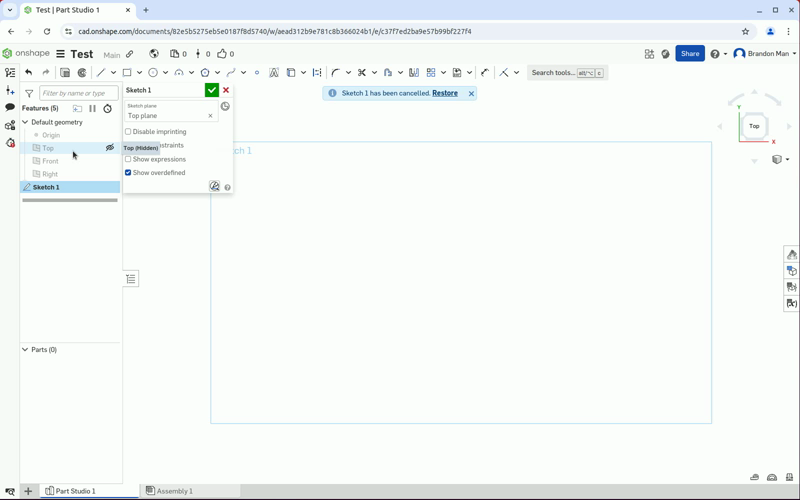
mouse_move(73, 352)
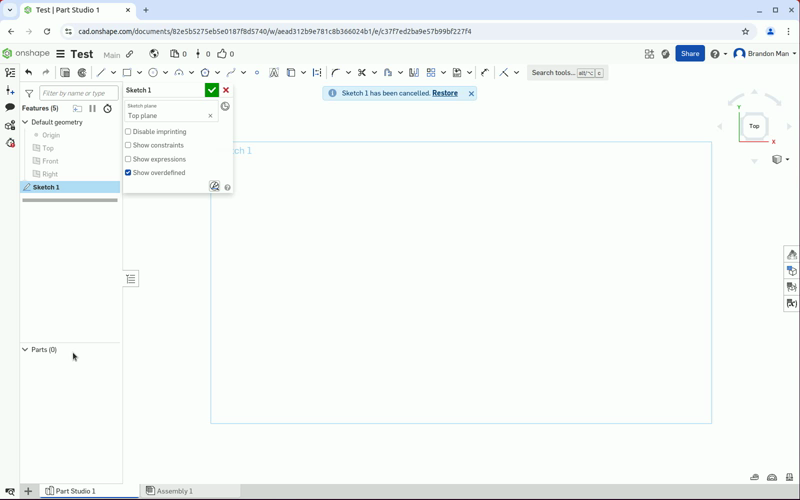
key(y)
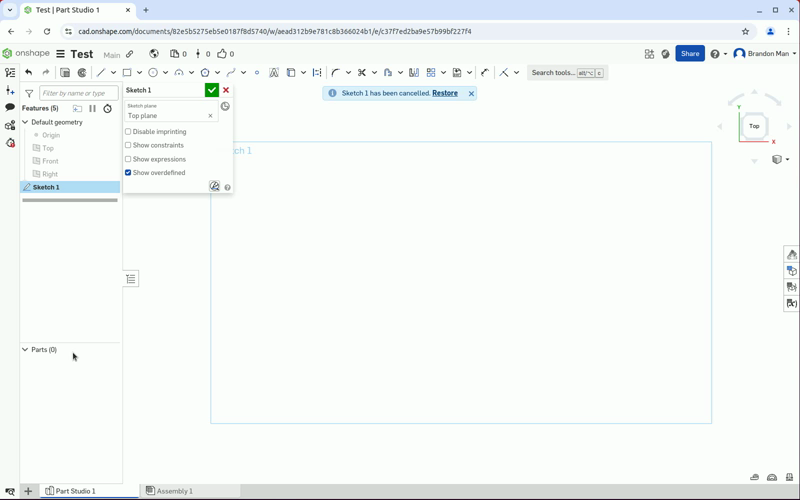
key(l)
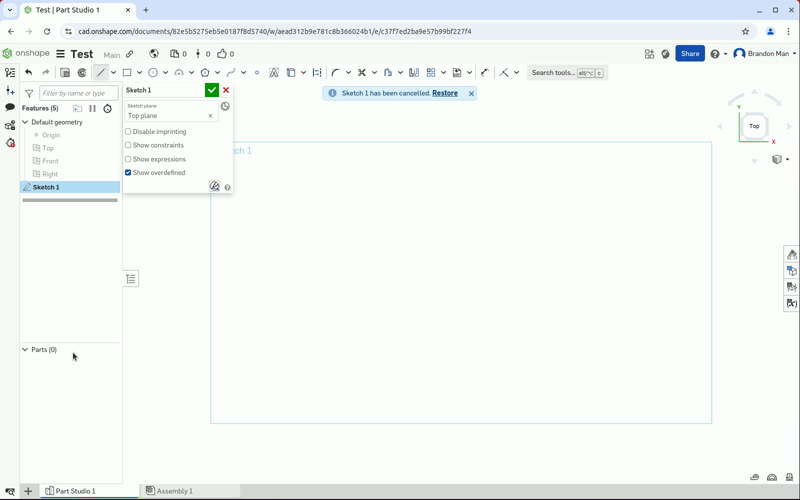
key_down(shift)
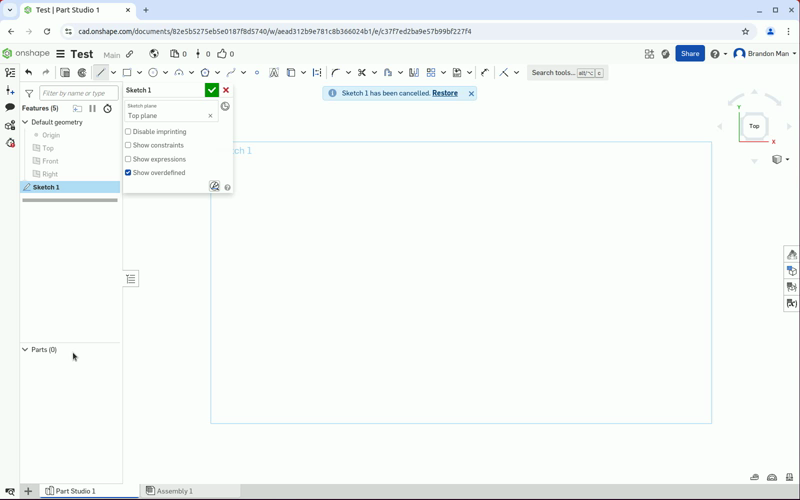
mouse_move(348, 297)
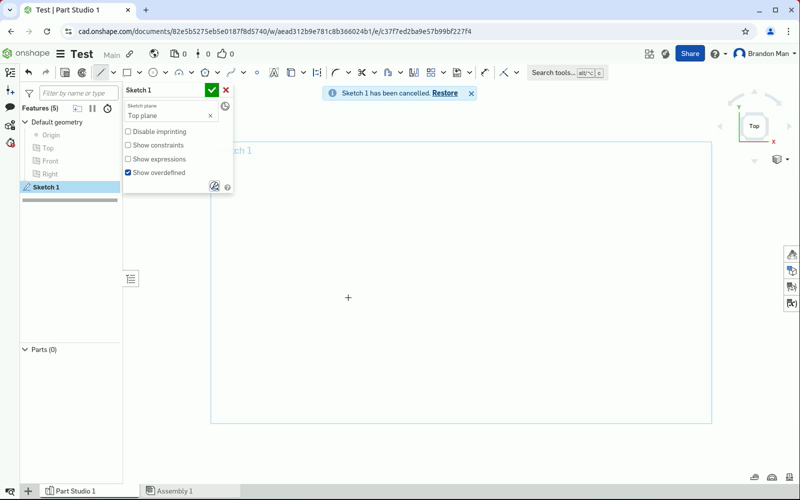
click(348, 297)
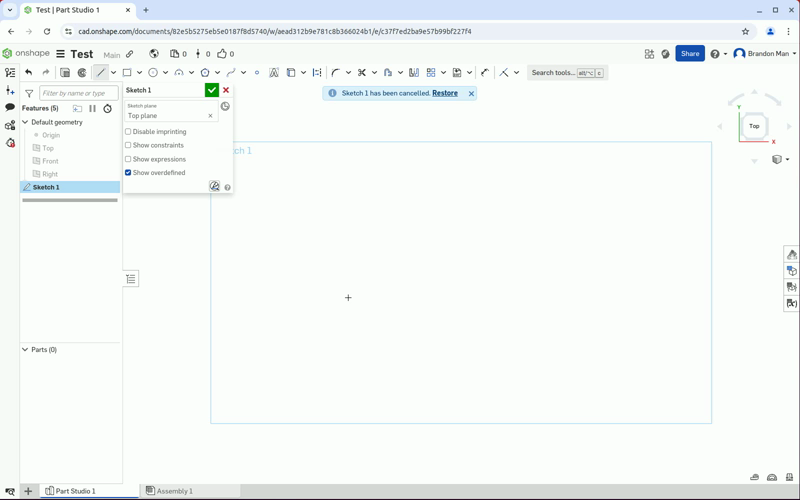
key_up(shift)
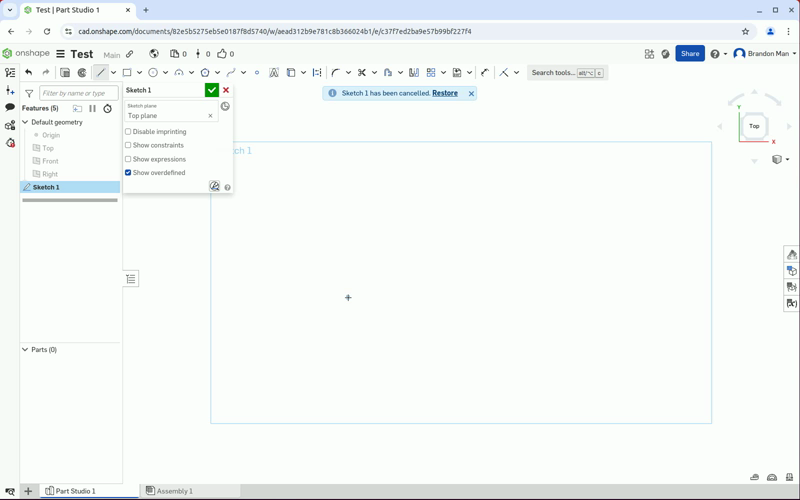
key_down(shift)
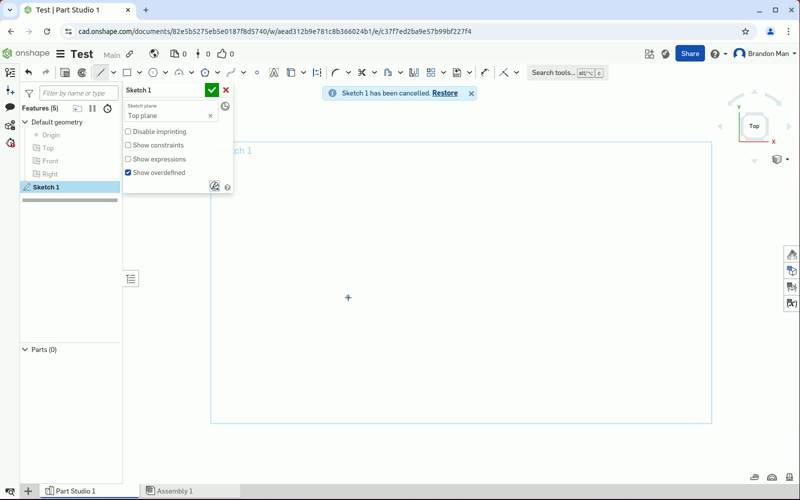
mouse_move(572, 297)
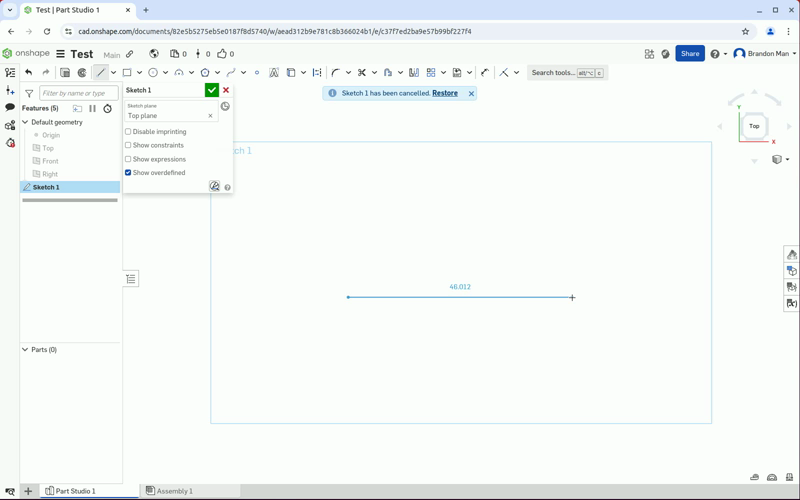
click(572, 297)
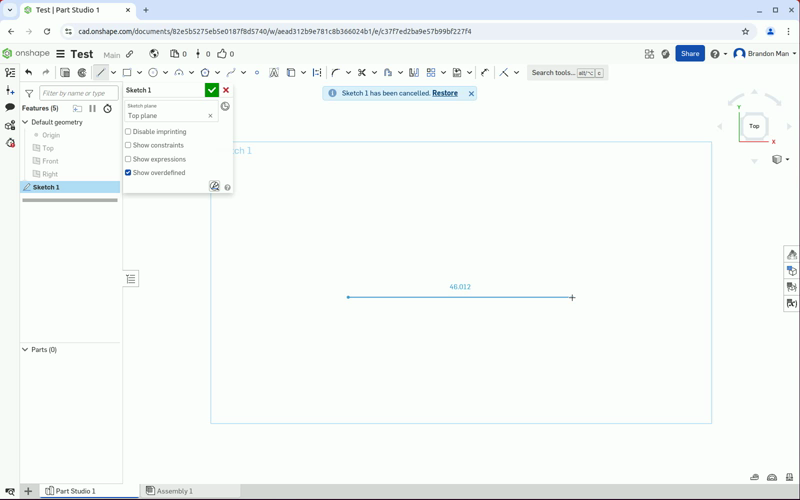
key_up(shift)
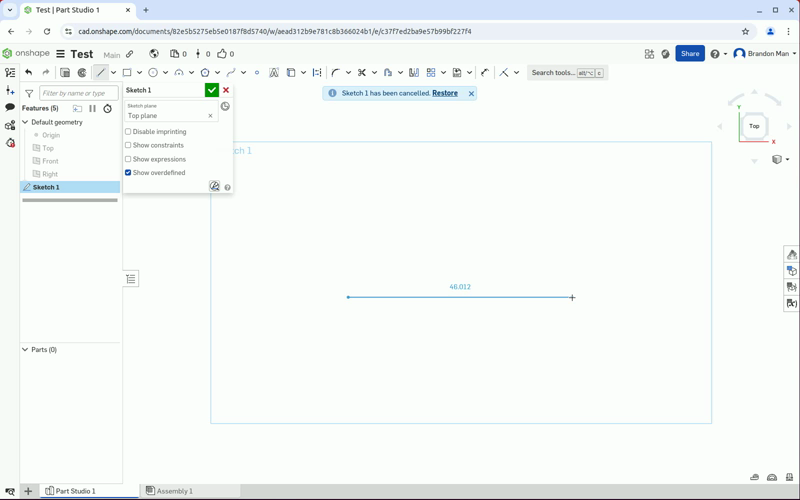
key_down(shift)
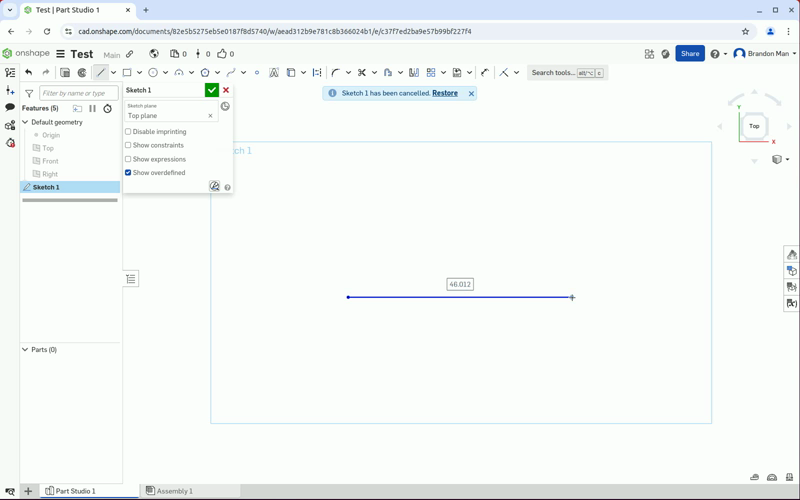
mouse_move(589, 297)
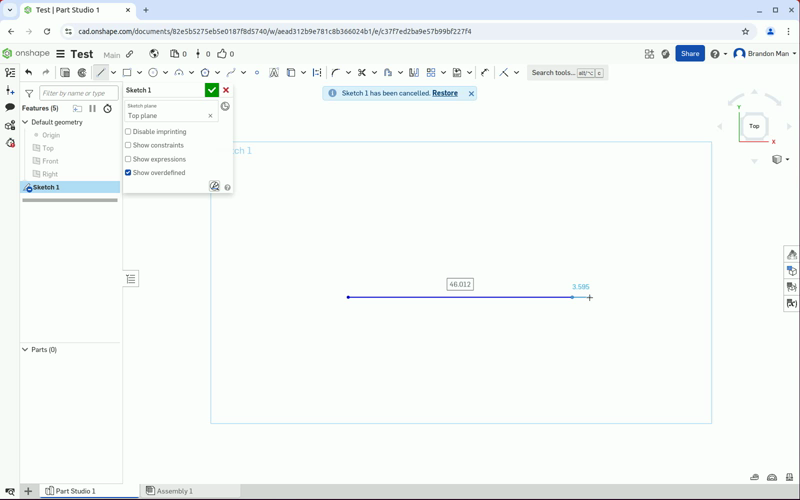
mouse_move(572, 268)
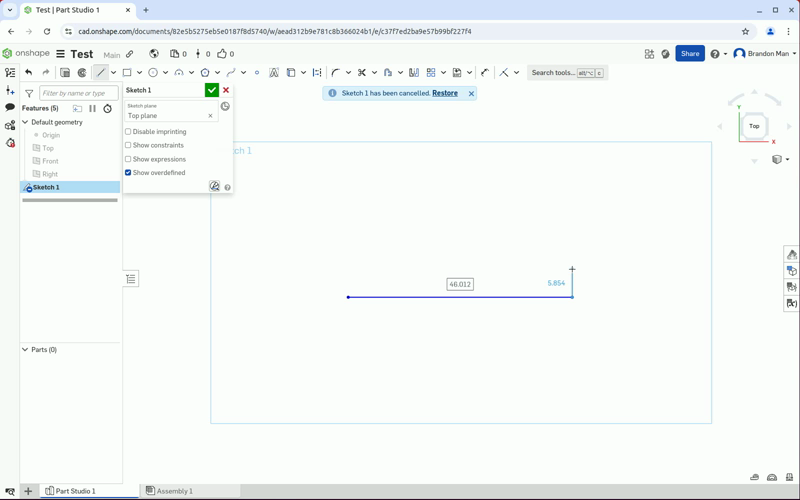
click(572, 268)
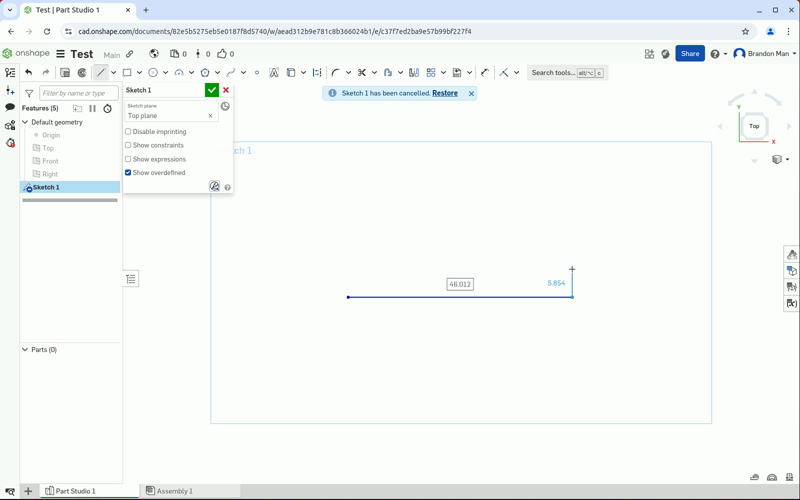
key_up(shift)
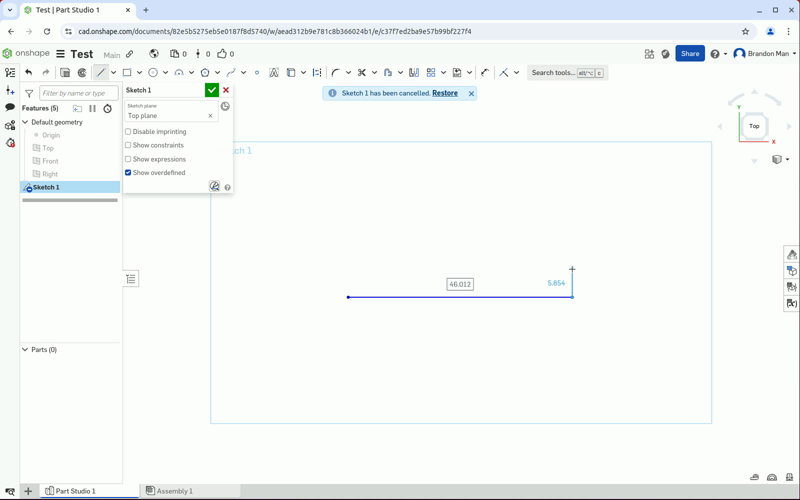
key_down(shift)
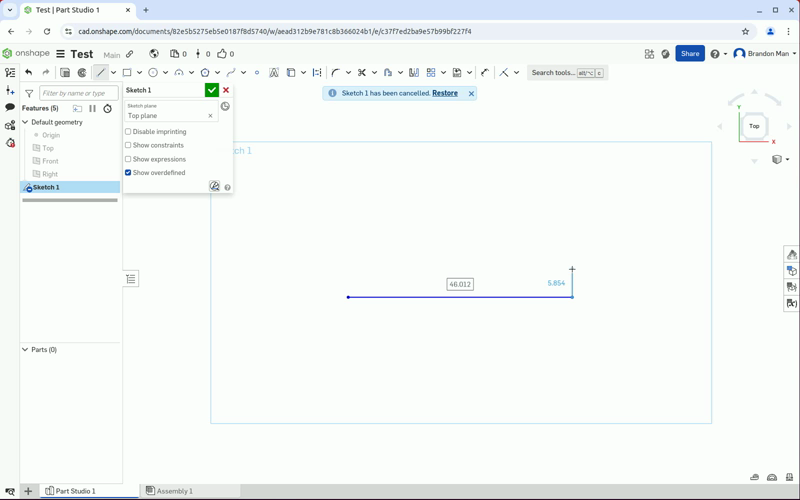
mouse_move(376, 268)
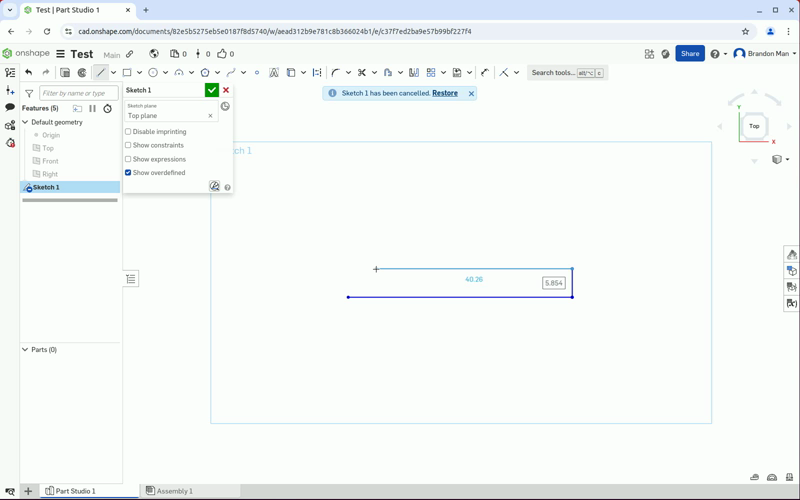
click(376, 268)
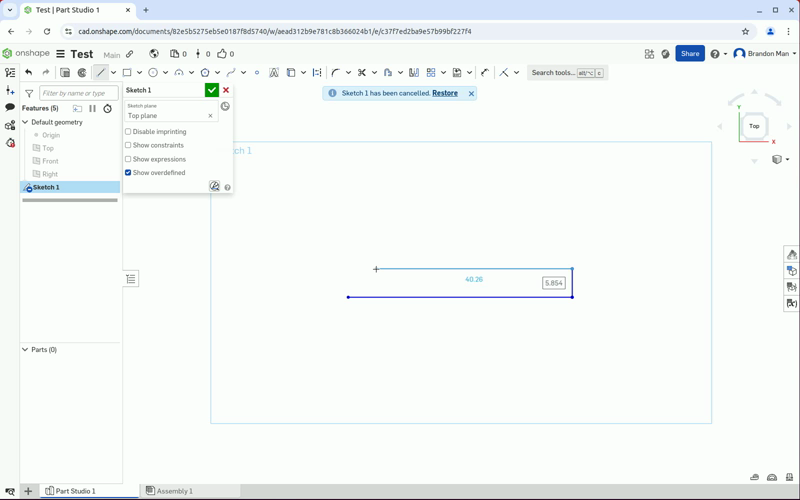
key_up(shift)
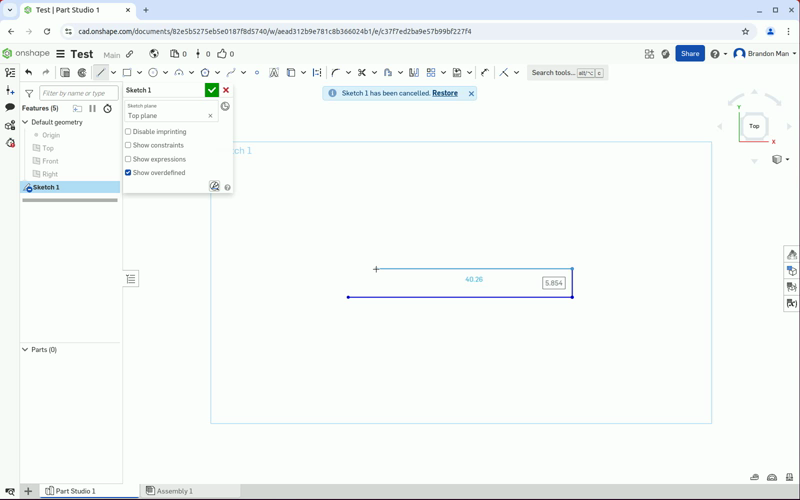
mouse_move(406, 268)
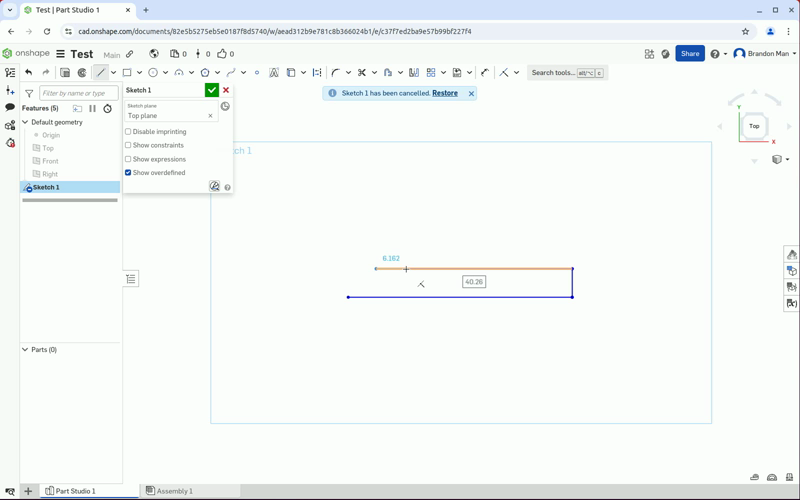
key_down(shift)
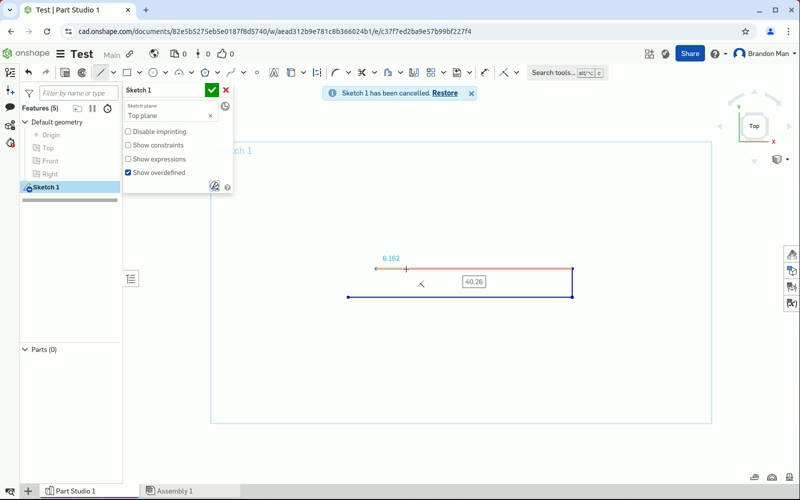
mouse_move(348, 297)
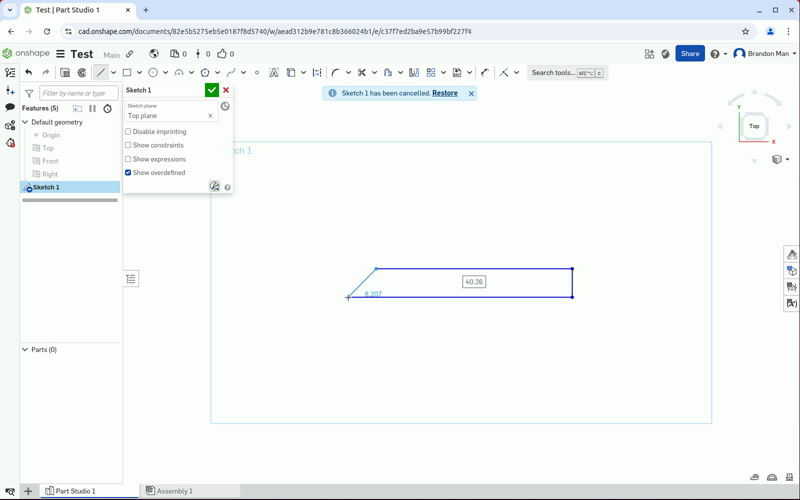
key_up(shift)
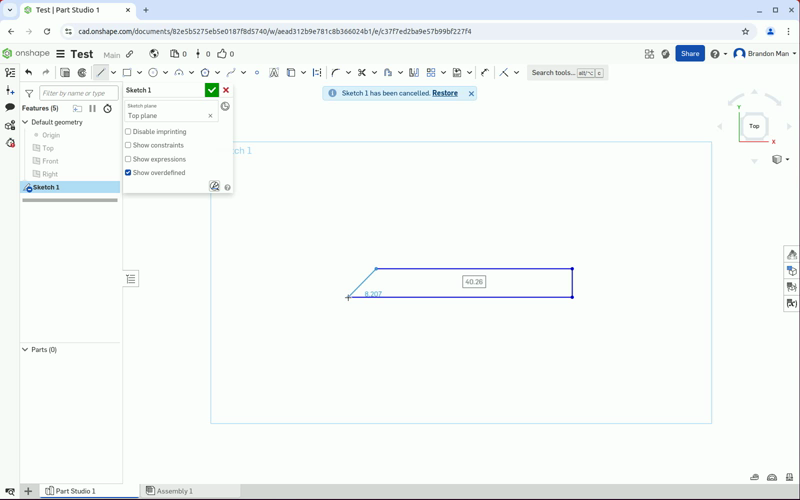
click(348, 297)
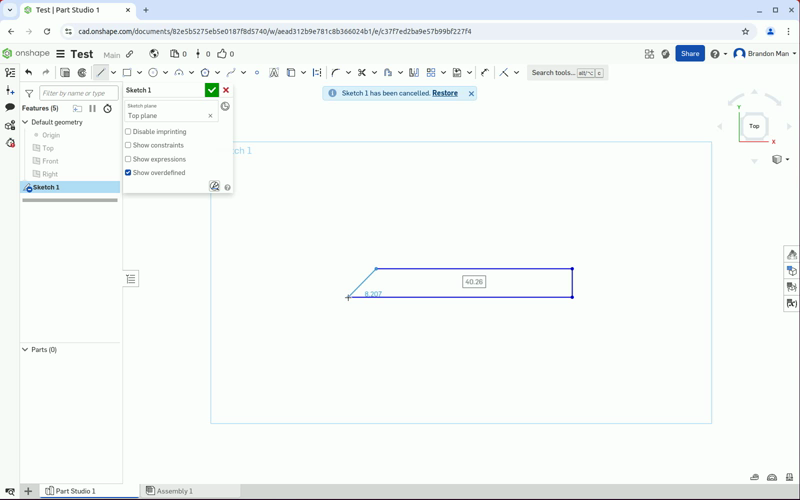
key(esc)
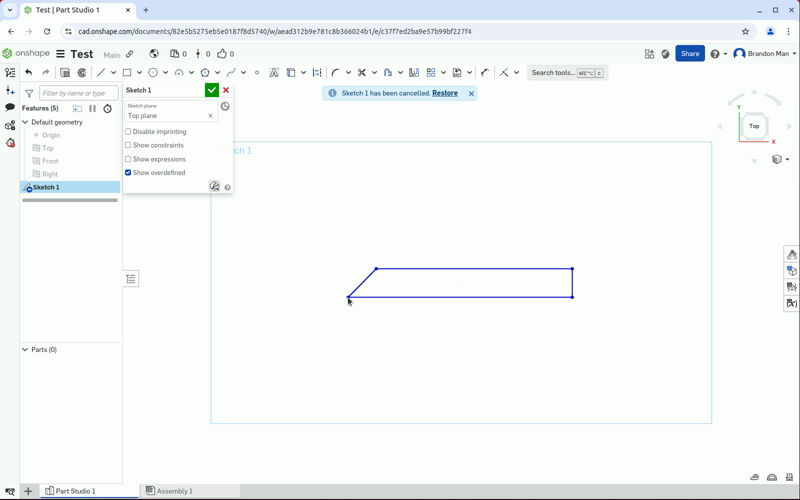
mouse_move(541, 277)
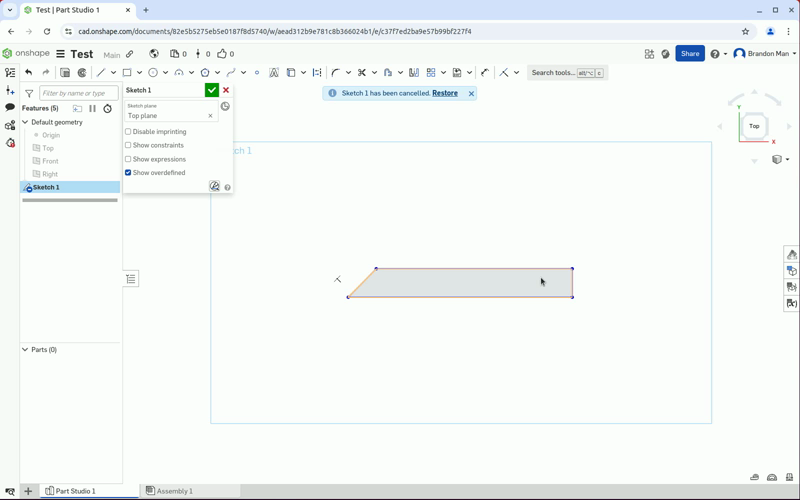
click(541, 277)
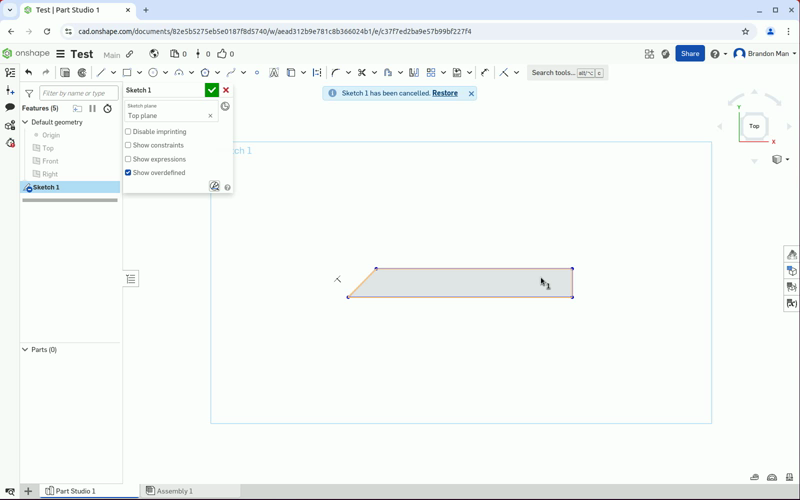
mouse_move(73, 352)
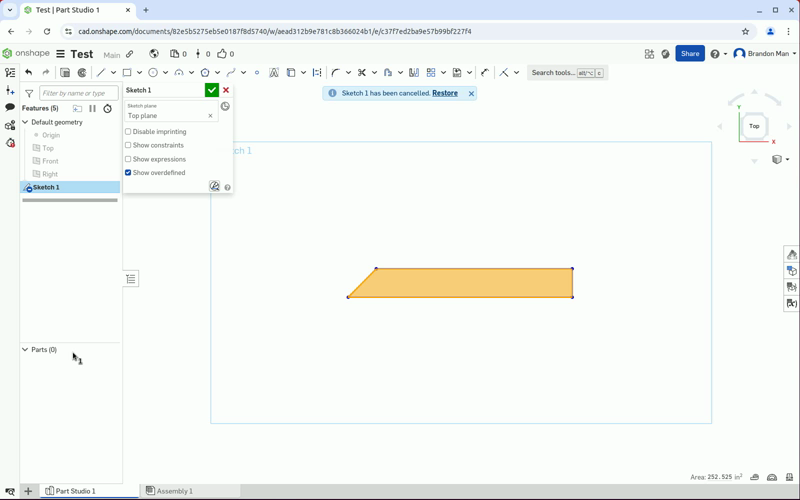
key(shift+y)
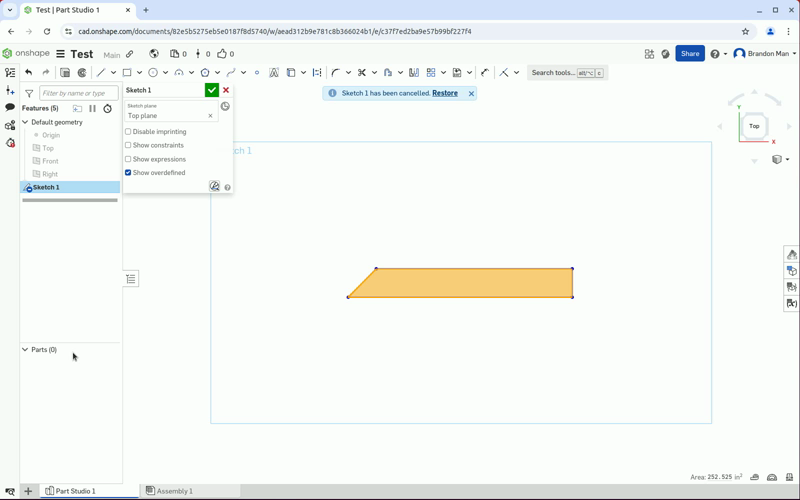
key(shift+e)
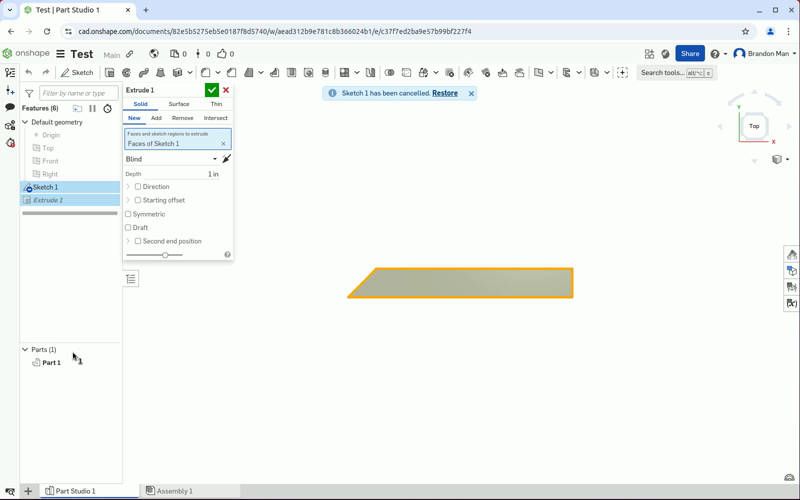
mouse_move(143, 106)
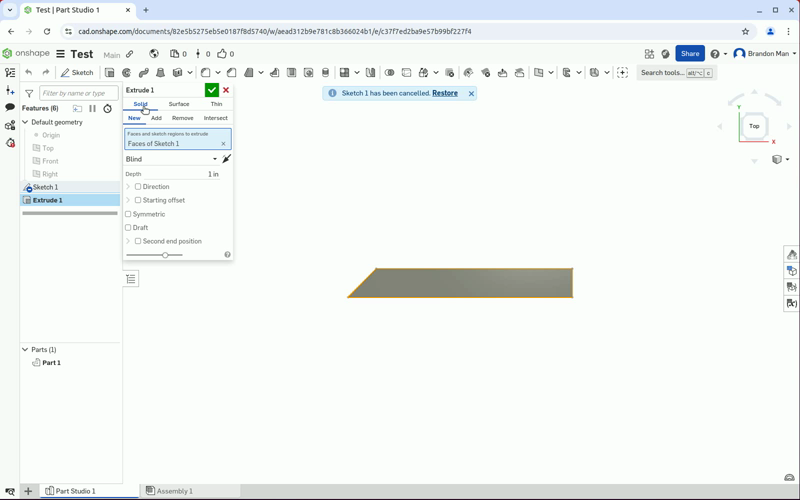
click(143, 106)
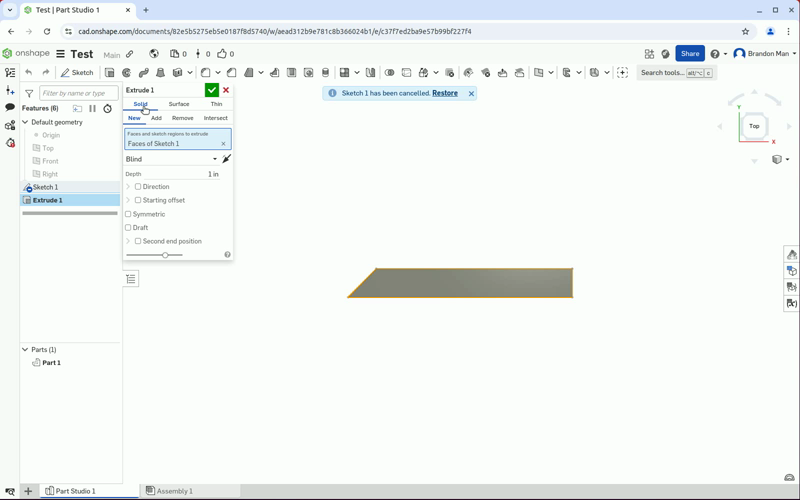
mouse_move(137, 120)
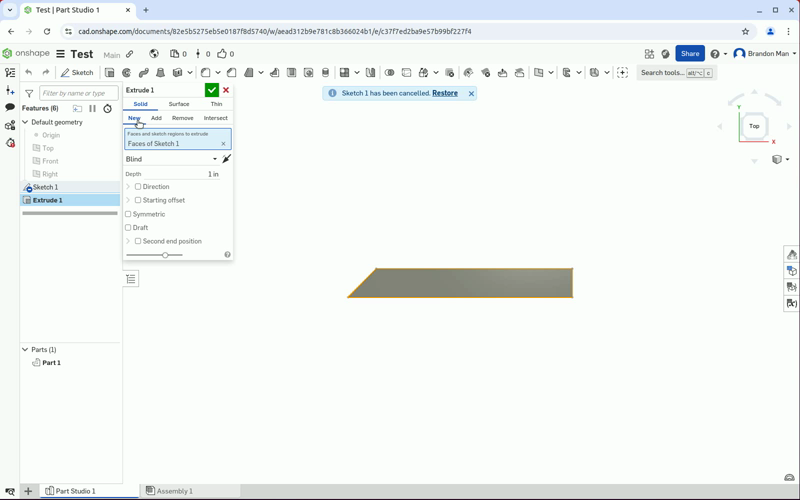
click(137, 120)
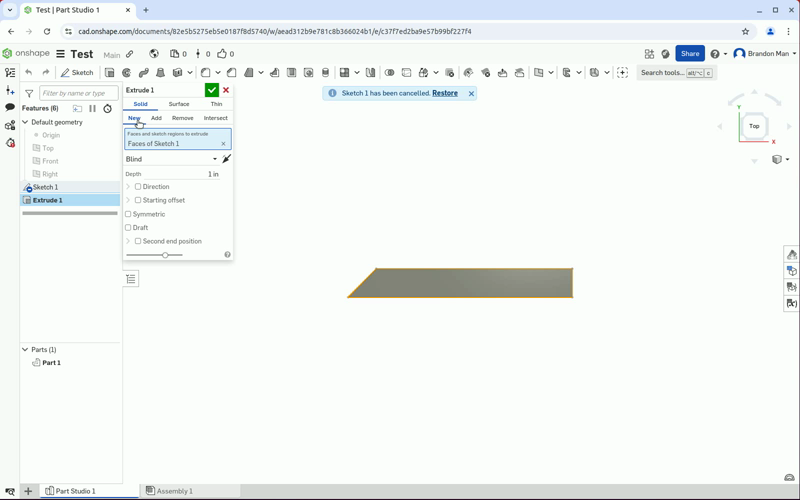
key(tab, 4)
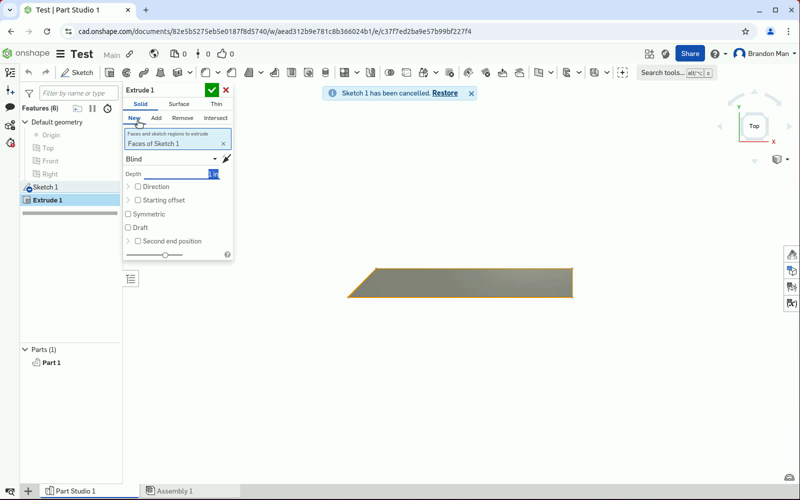
text(5.778)
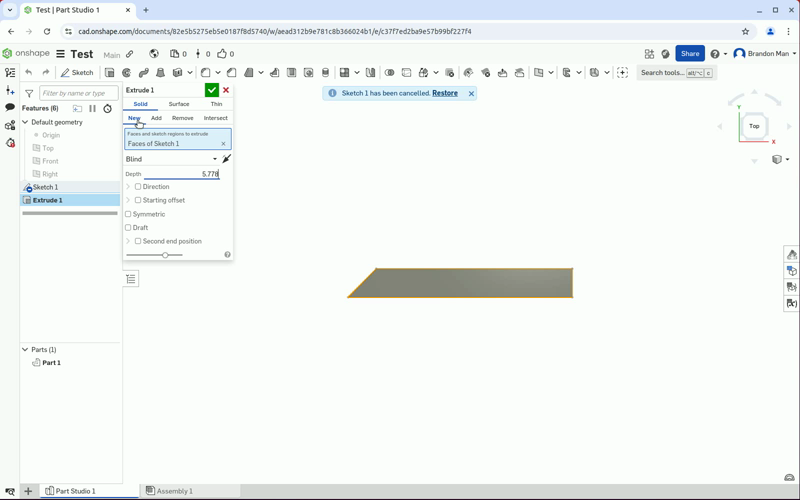
key(tab, 3)
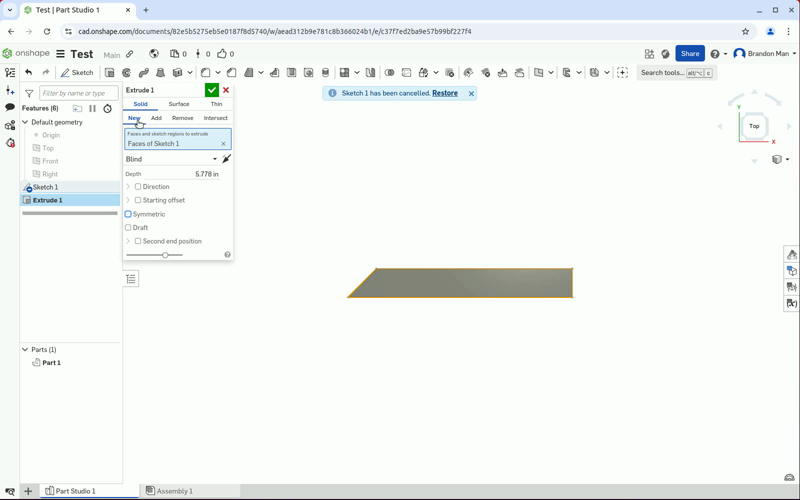
key(space)
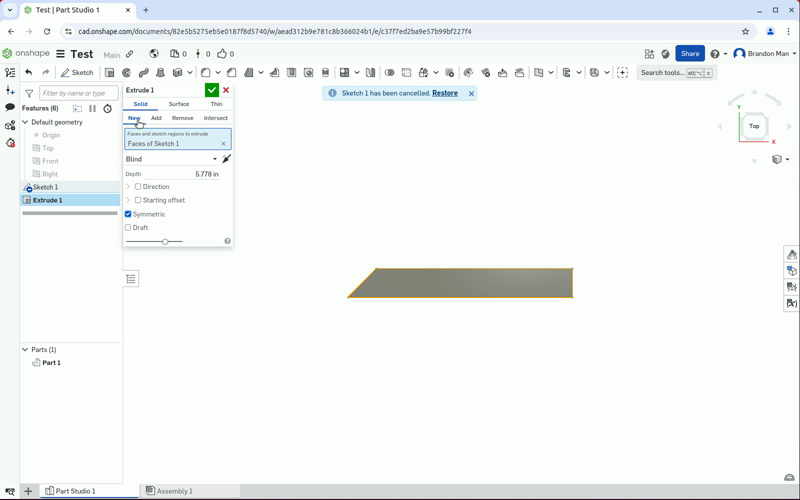
key(enter)
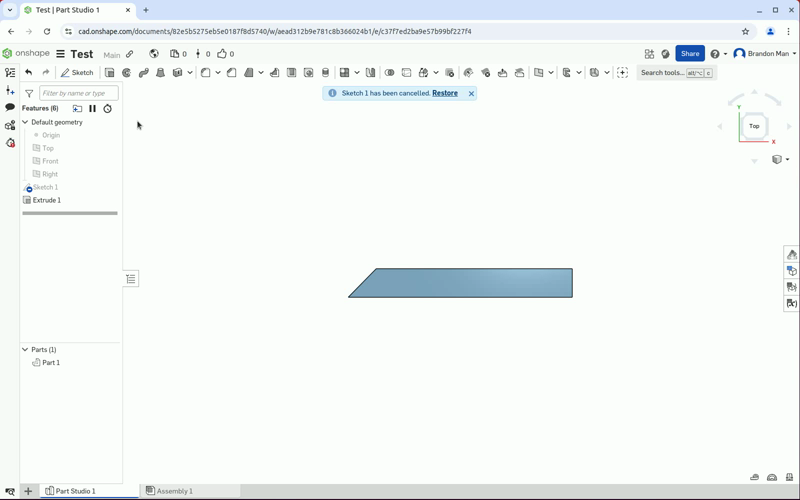
key(shift+h)
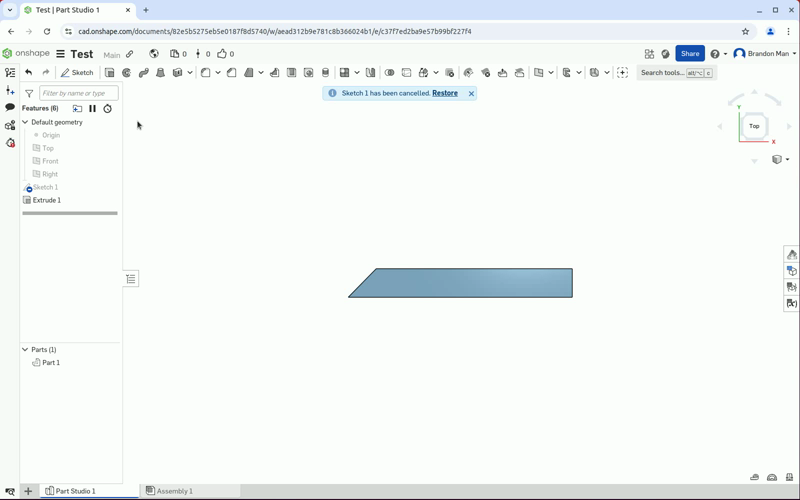
key(shift+h)
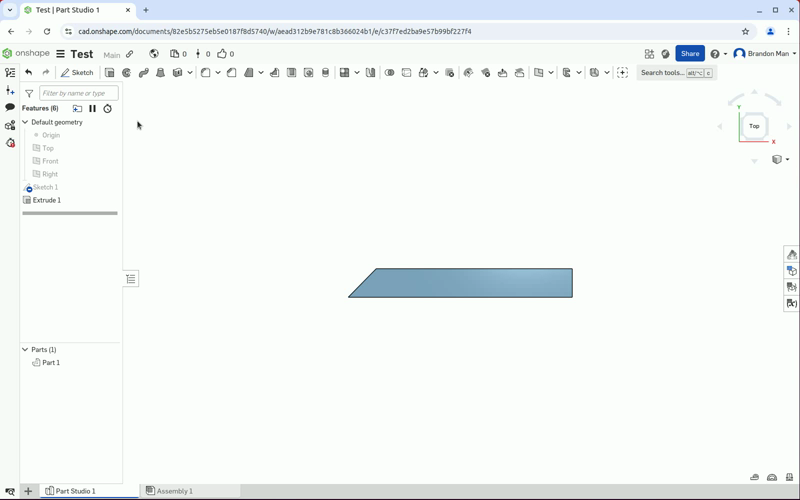
mouse_move(73, 189)
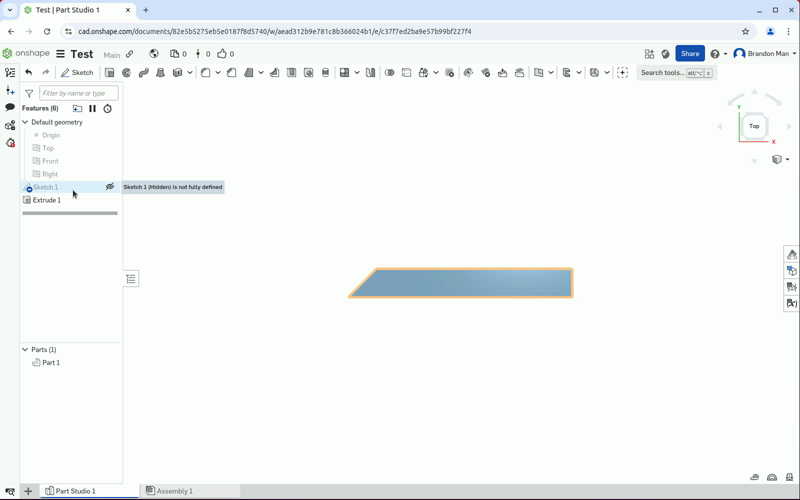
click(73, 189)
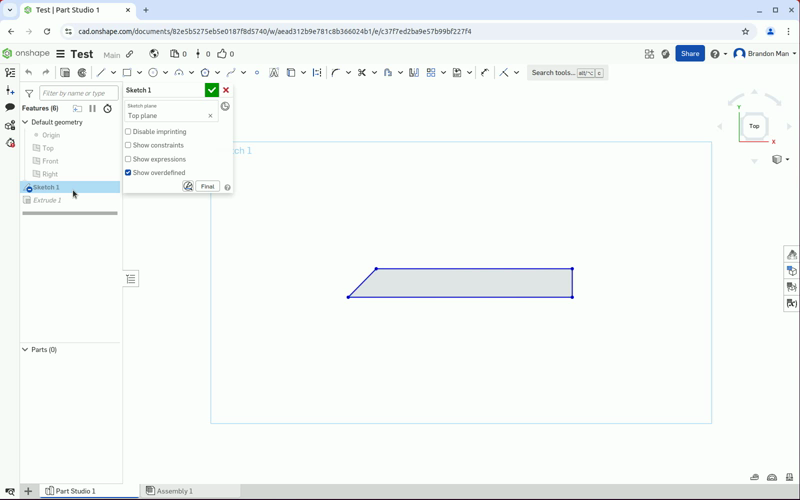
mouse_move(229, 92)
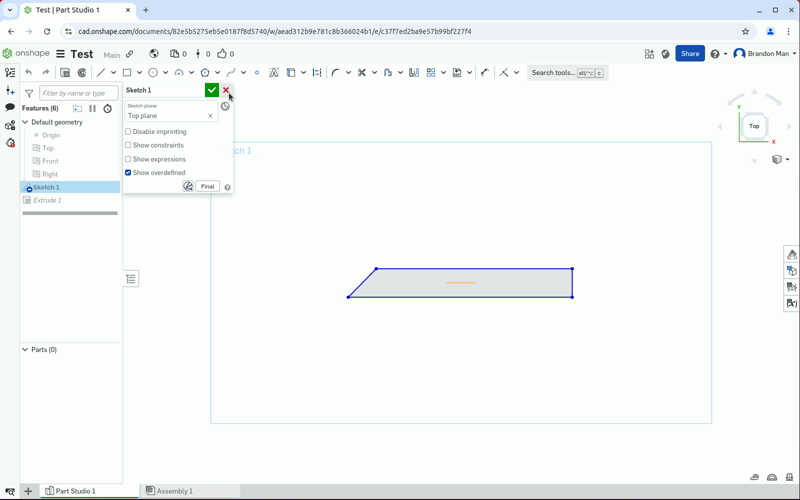
click(229, 92)
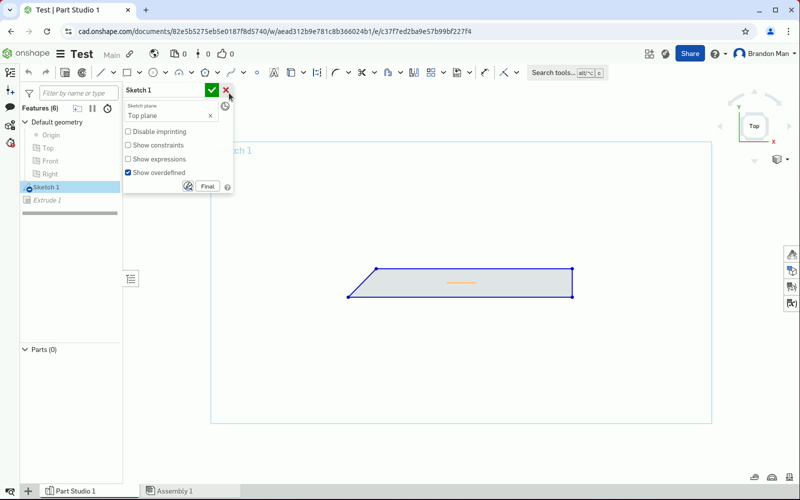
key(shift+s)
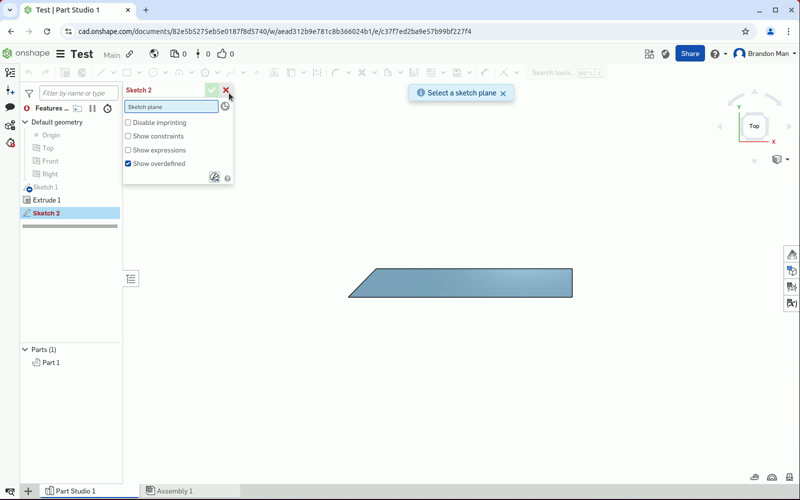
mouse_move(73, 150)
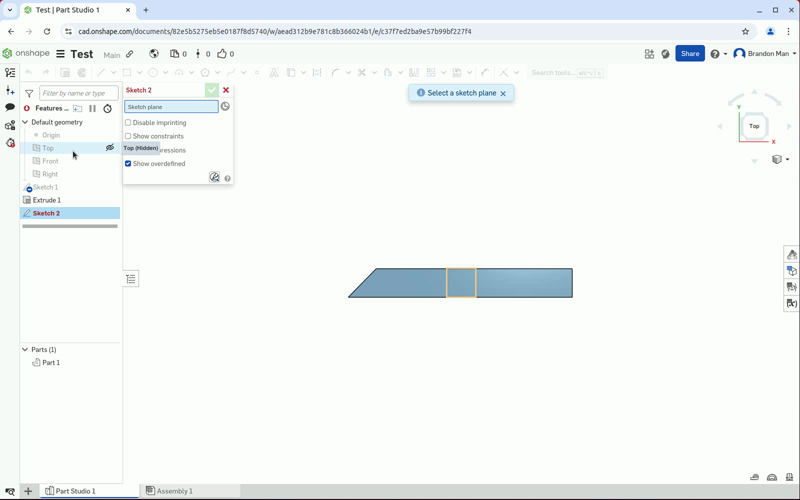
click(73, 150)
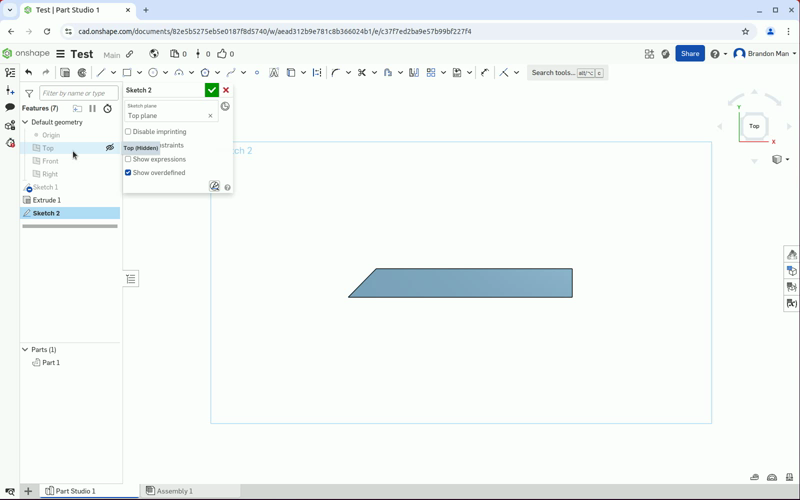
mouse_move(73, 352)
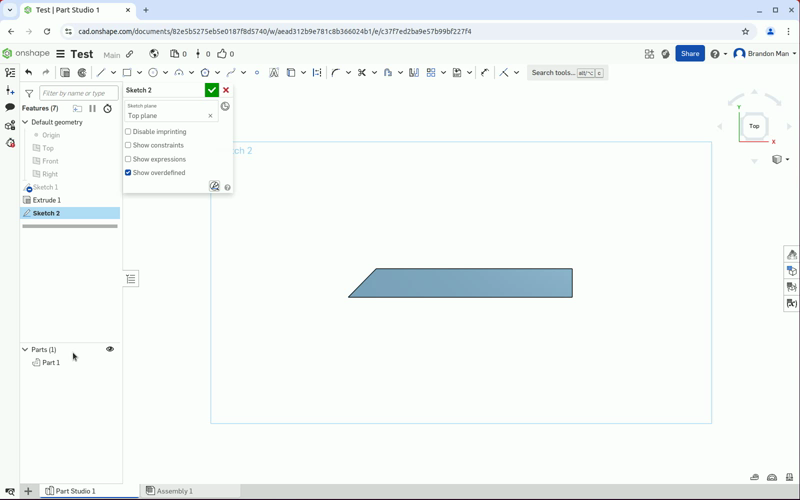
key(y)
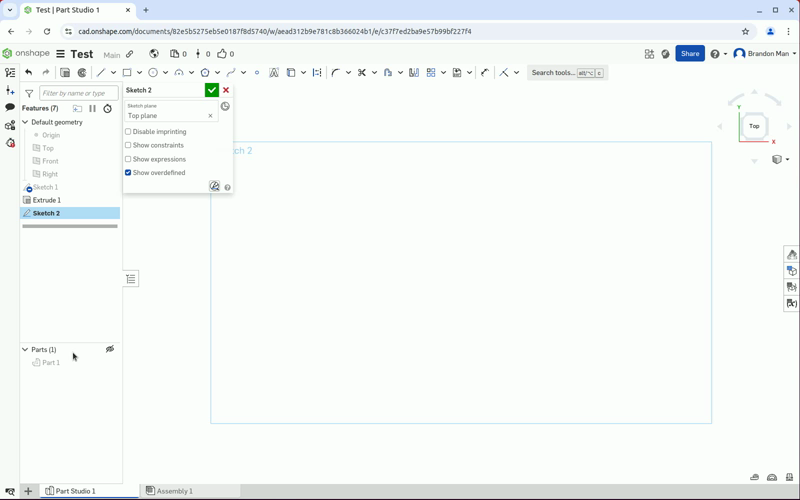
key(l)
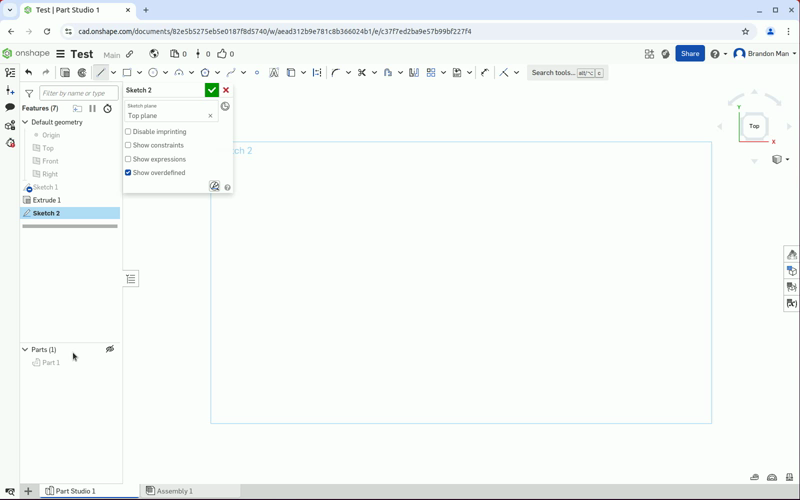
key_down(shift)
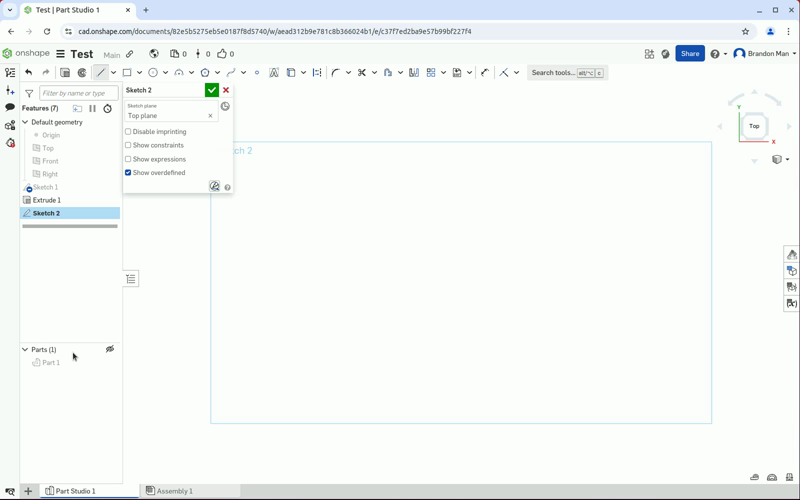
mouse_move(446, 297)
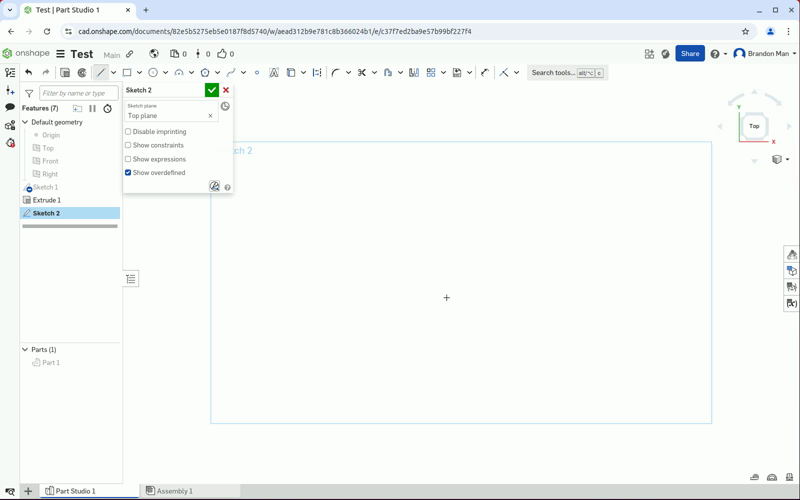
click(446, 297)
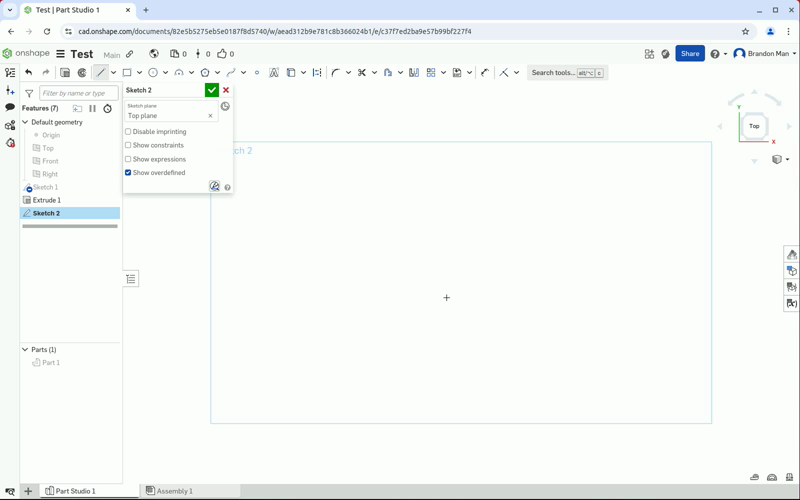
key_up(shift)
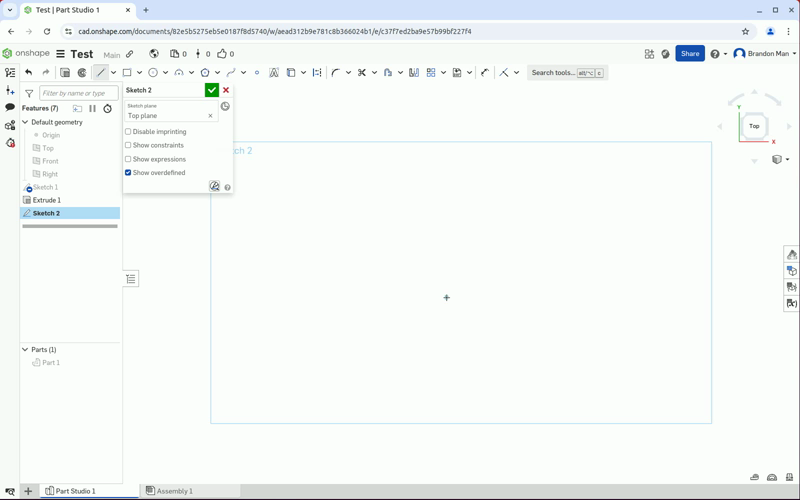
key_down(shift)
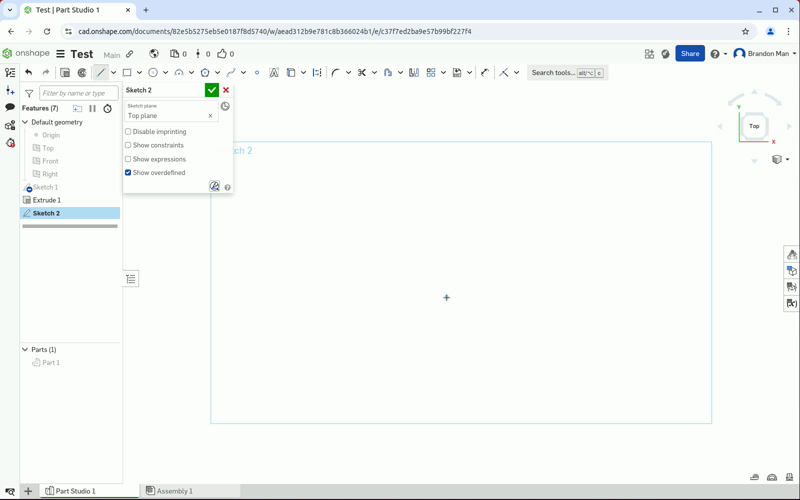
mouse_move(476, 297)
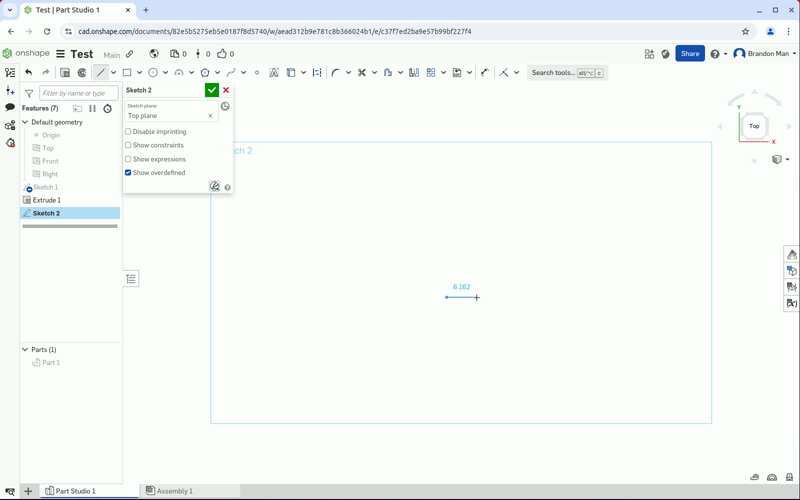
mouse_move(475, 297)
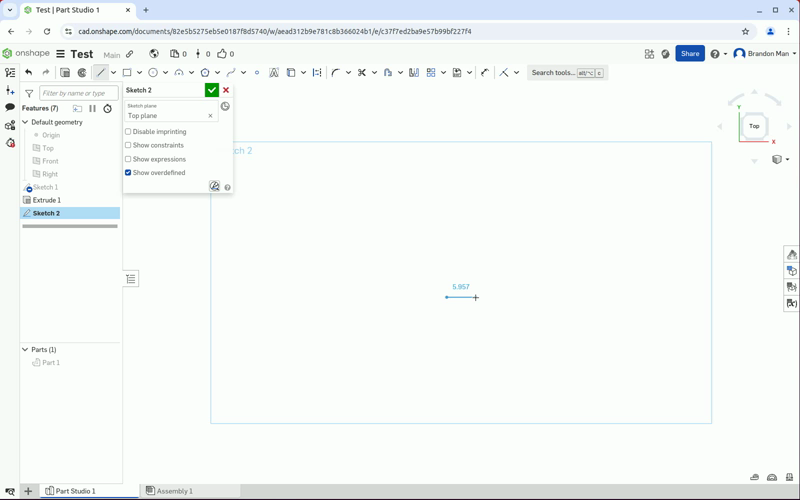
click(475, 297)
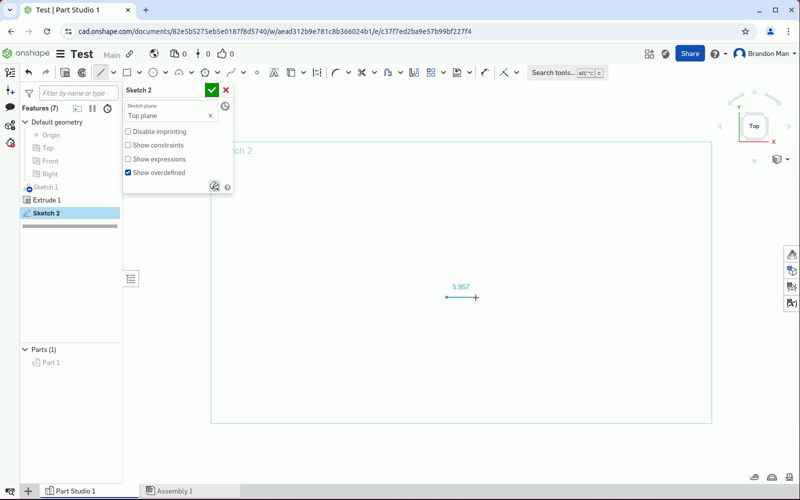
key_up(shift)
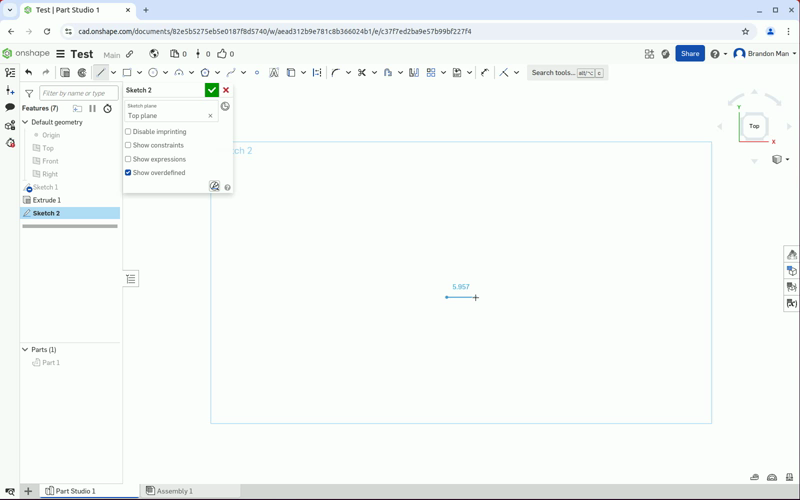
key_down(shift)
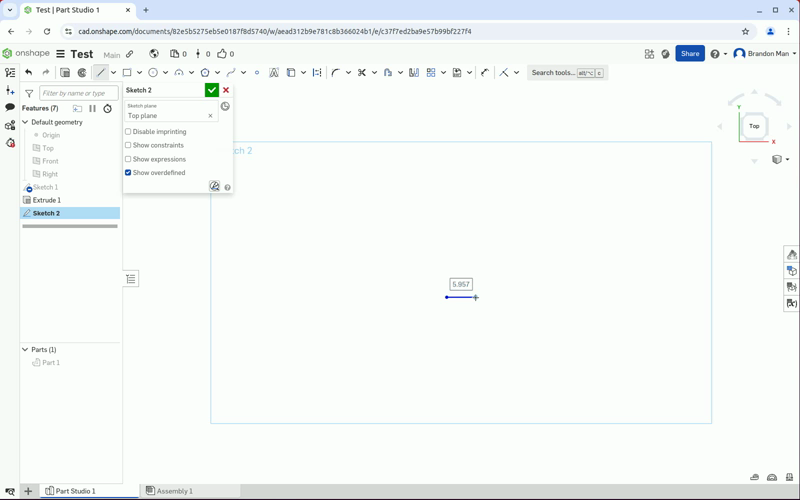
mouse_move(505, 297)
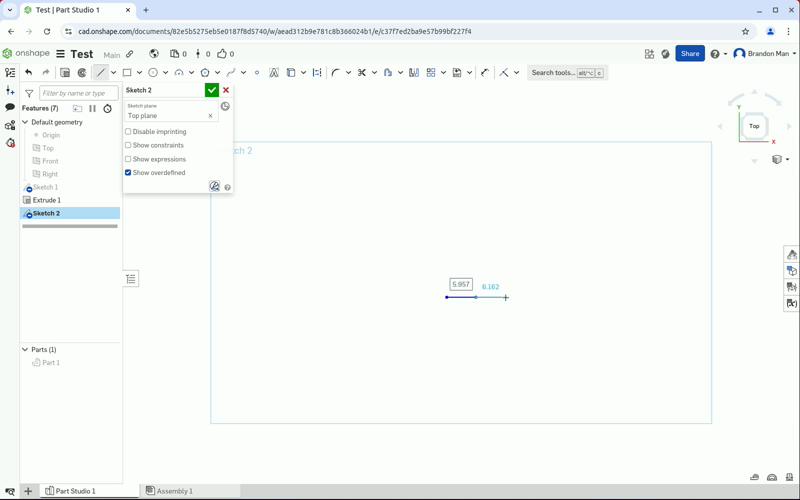
mouse_move(475, 267)
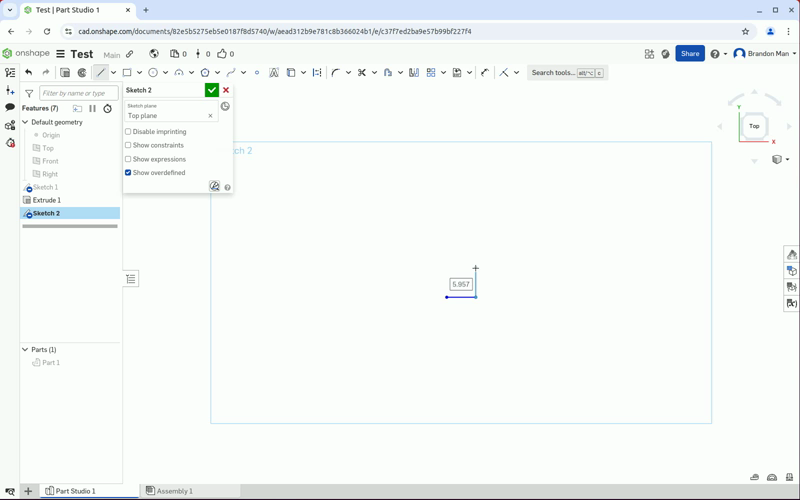
click(475, 267)
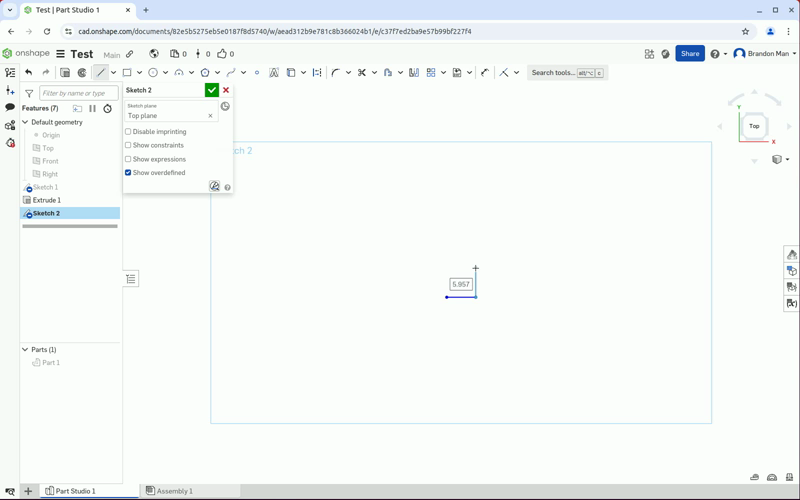
key_up(shift)
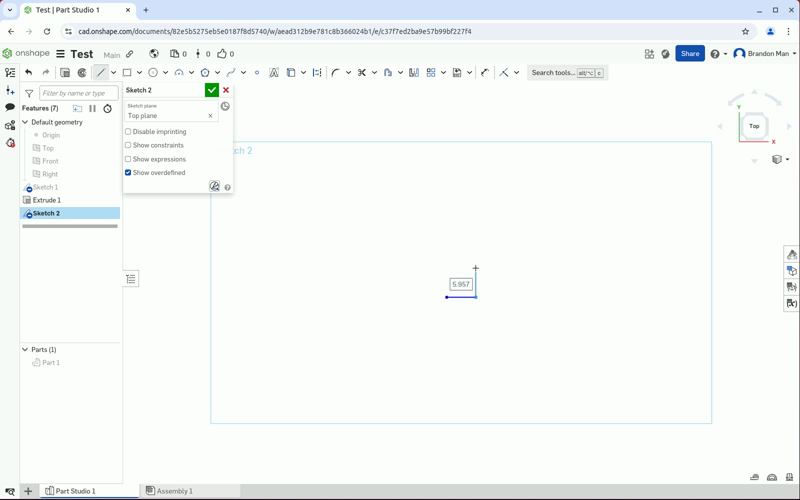
key_down(shift)
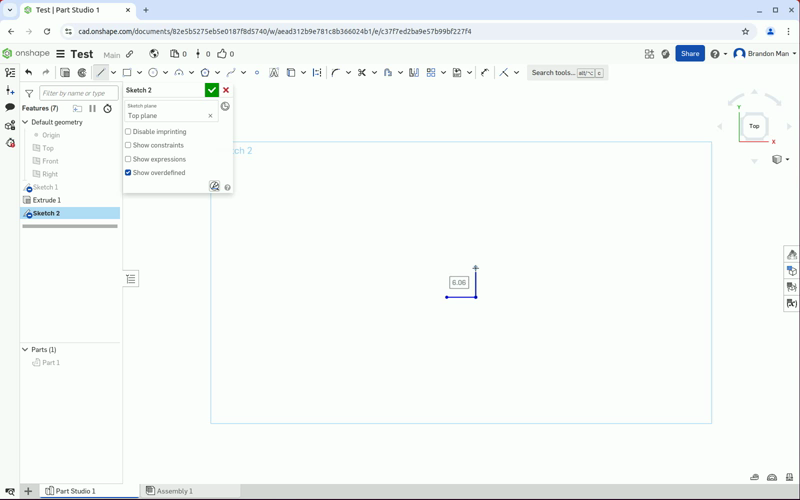
mouse_move(505, 267)
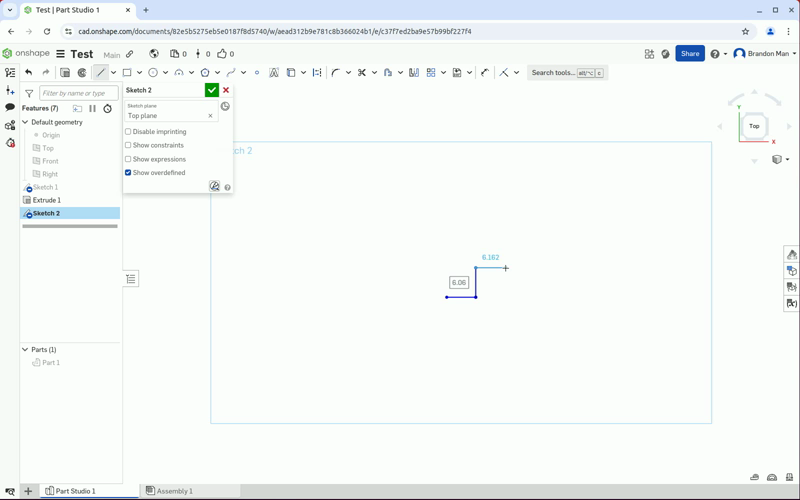
mouse_move(446, 267)
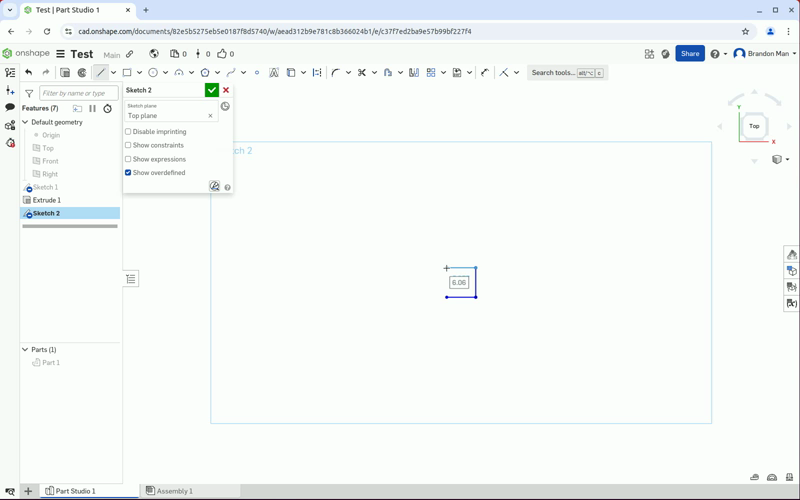
click(446, 267)
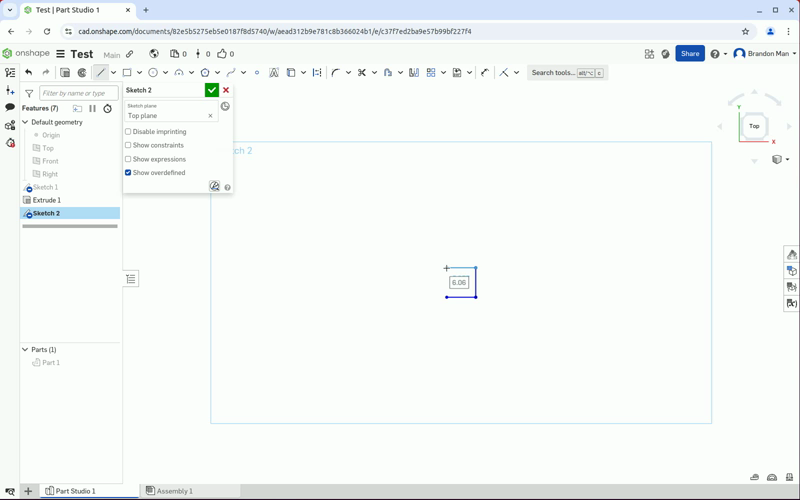
key_up(shift)
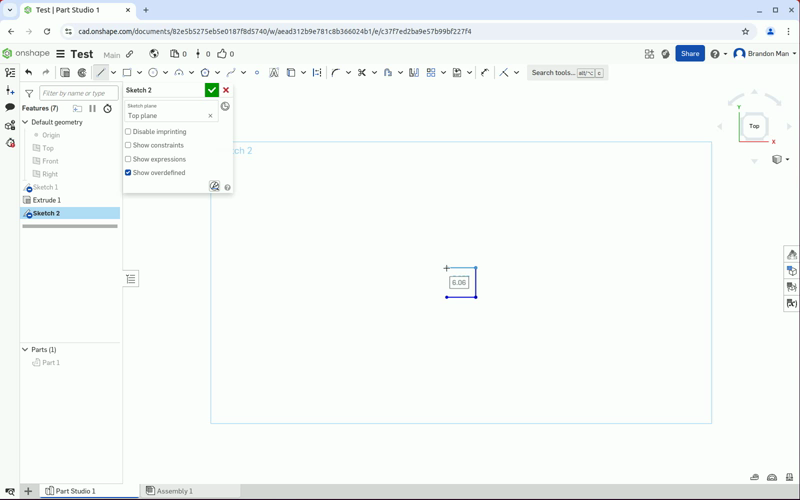
mouse_move(476, 267)
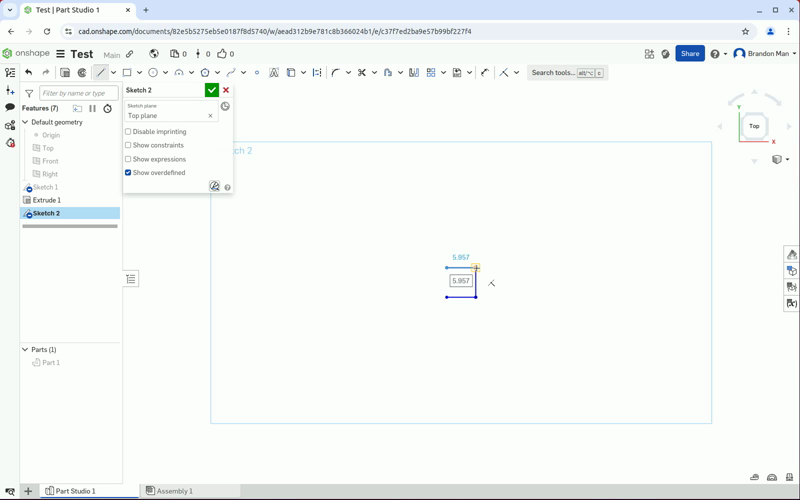
key_down(shift)
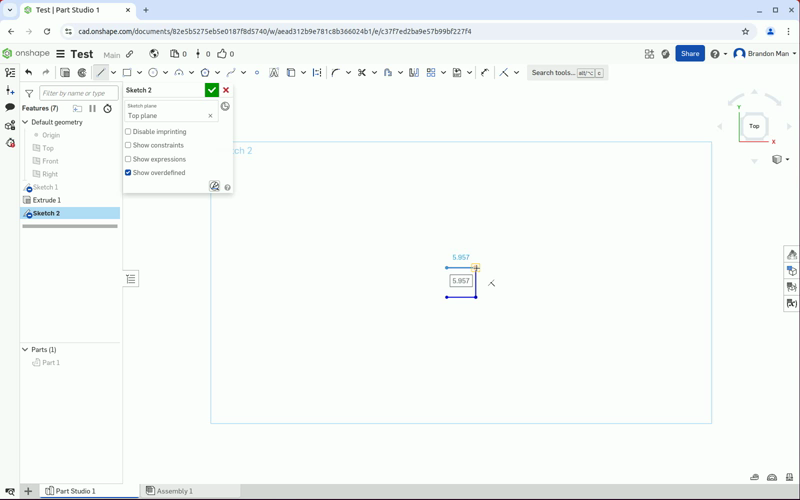
mouse_move(446, 297)
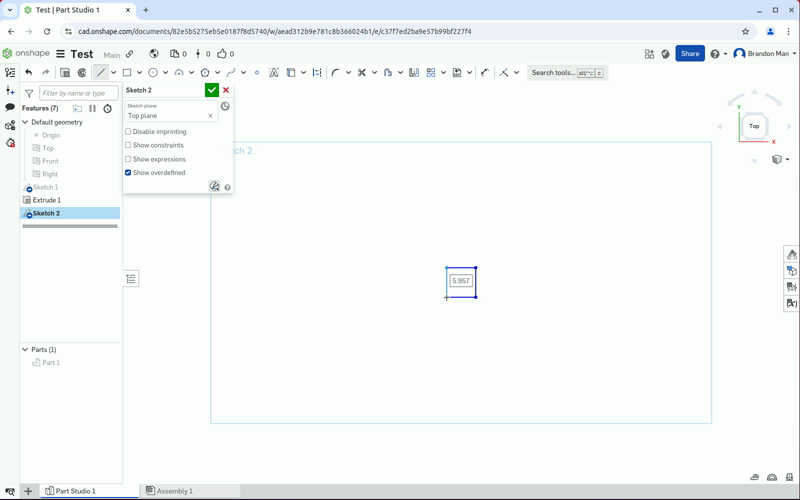
key_up(shift)
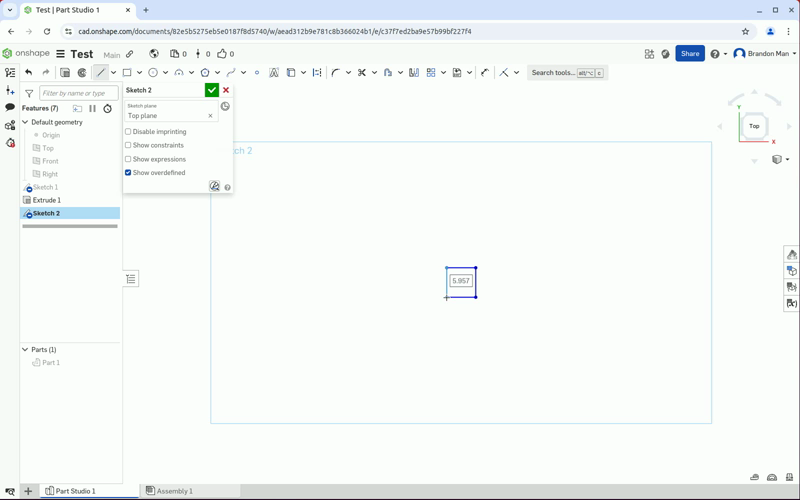
click(446, 297)
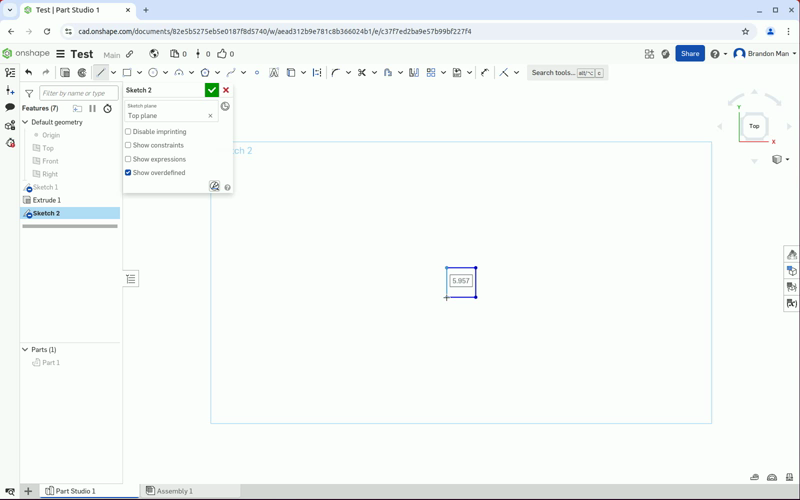
key(esc)
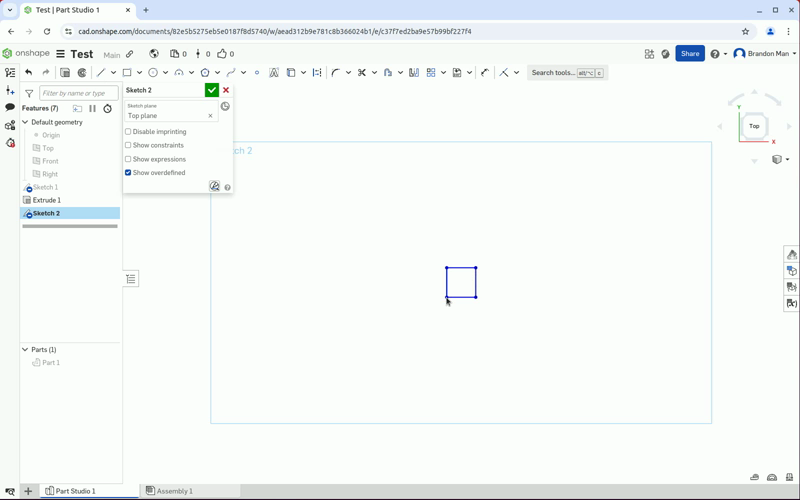
mouse_move(453, 286)
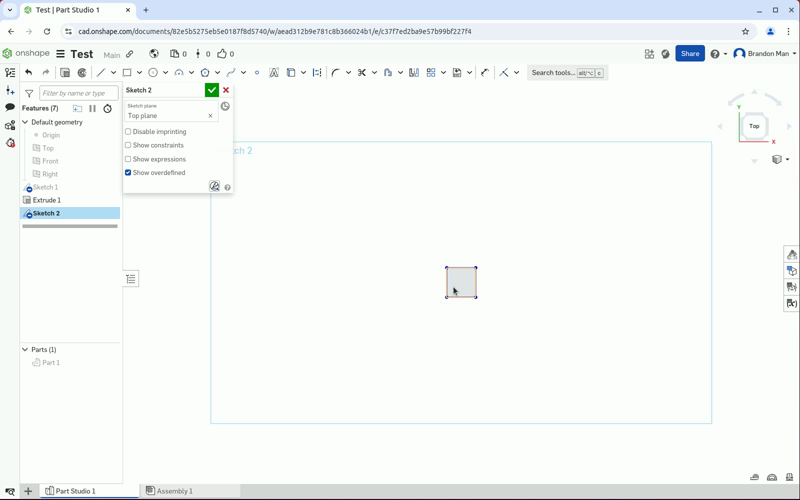
scroll(6)
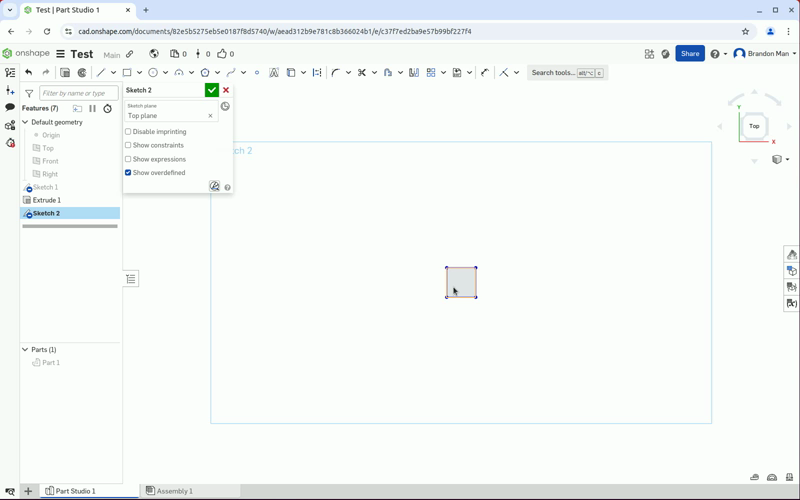
scroll(6)
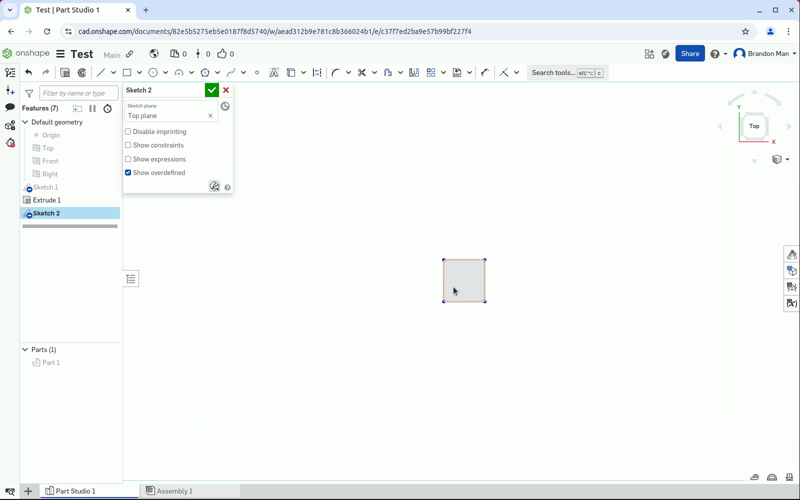
scroll(6)
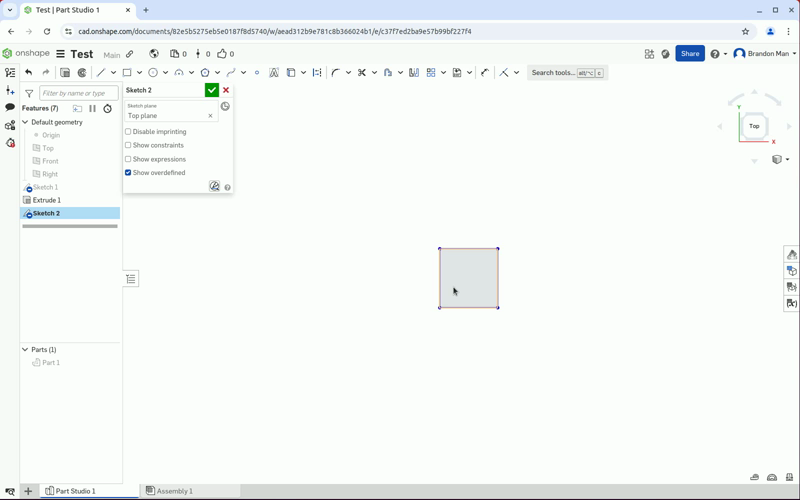
scroll(6)
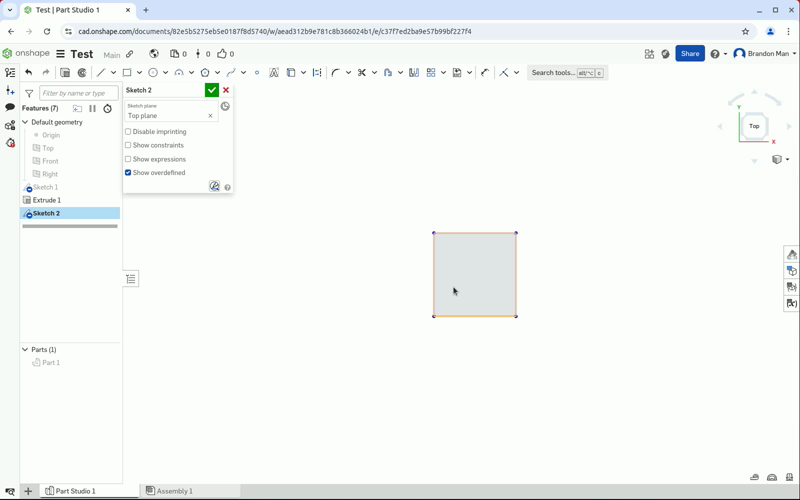
scroll(6)
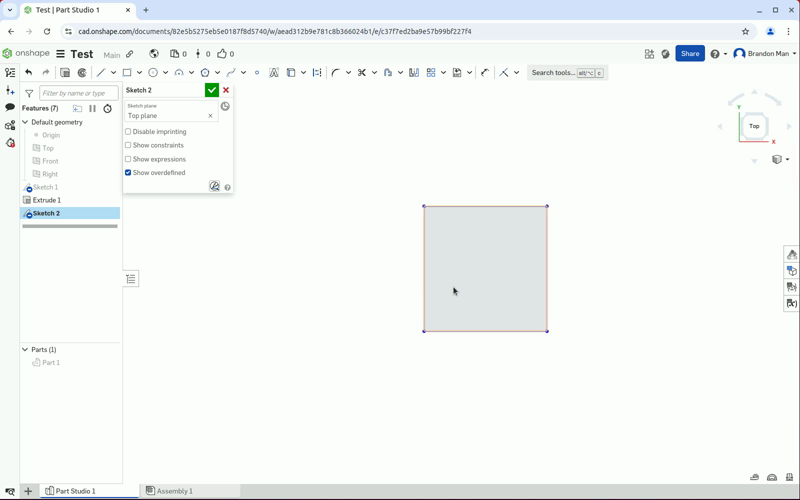
scroll(6)
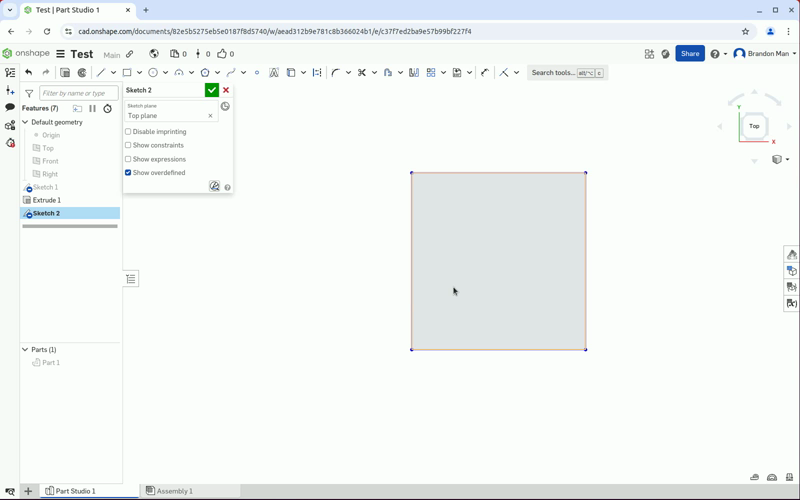
scroll(6)
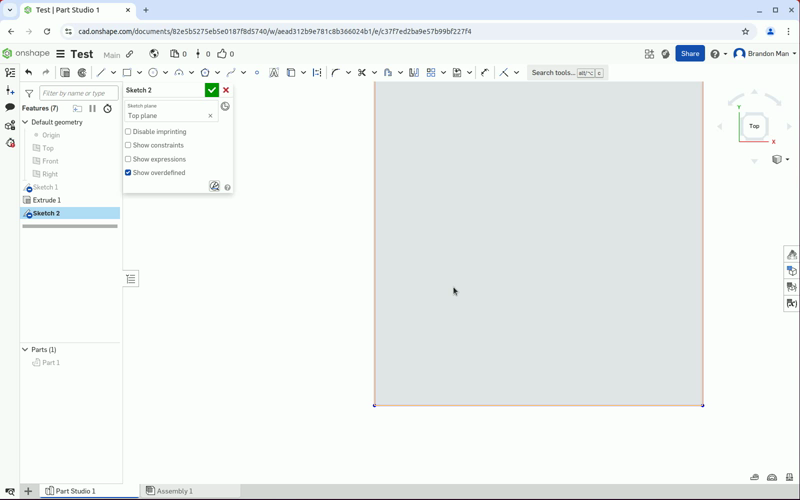
click(453, 286)
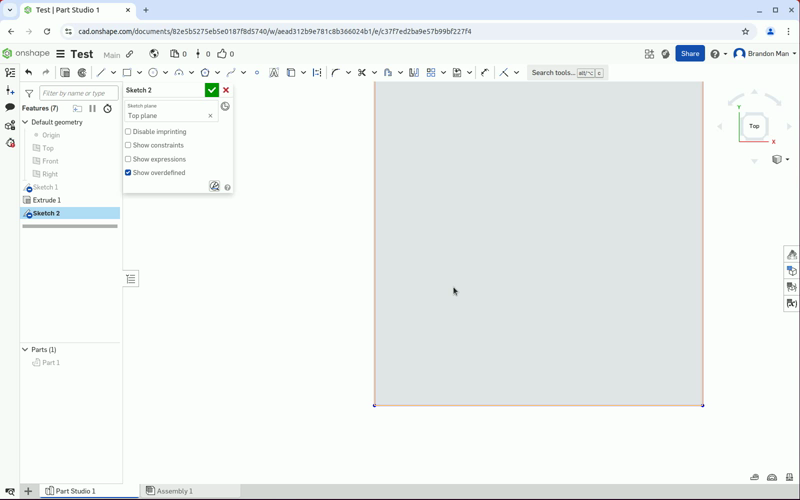
scroll(-6)
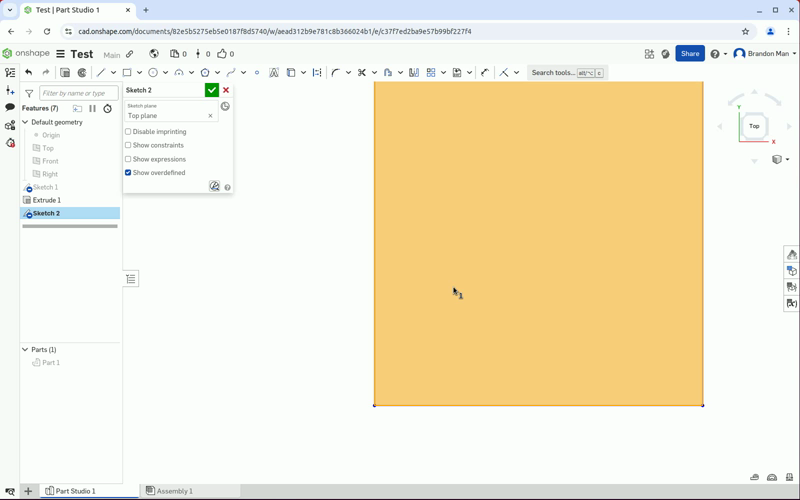
scroll(-6)
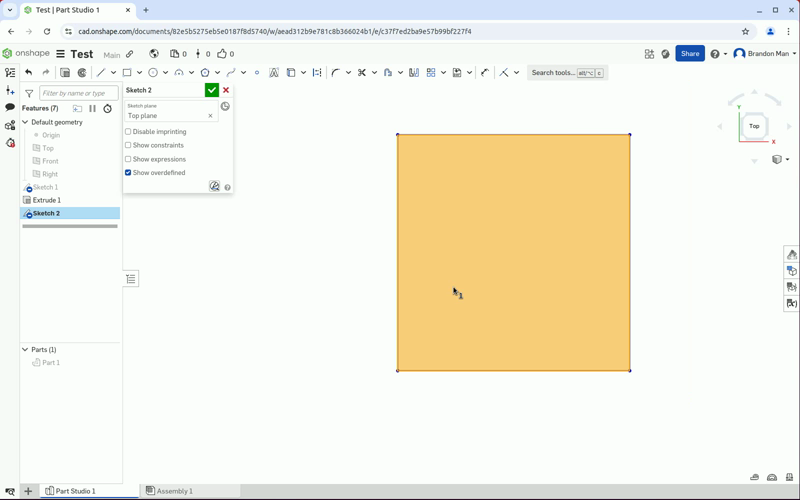
scroll(-6)
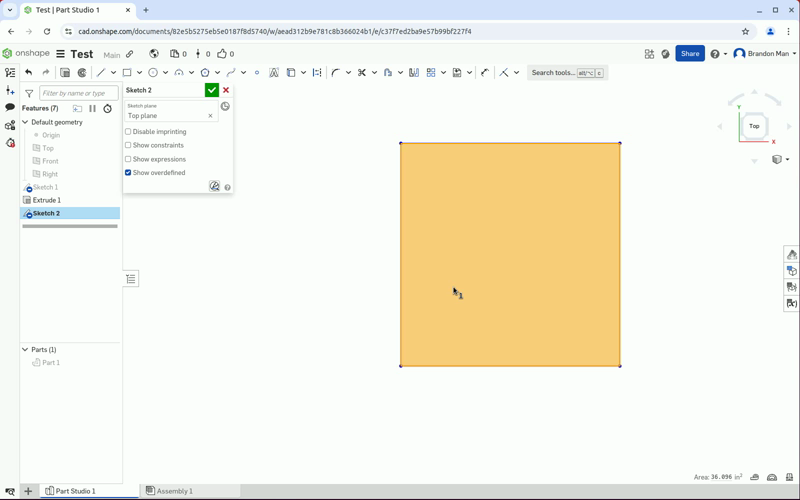
scroll(-6)
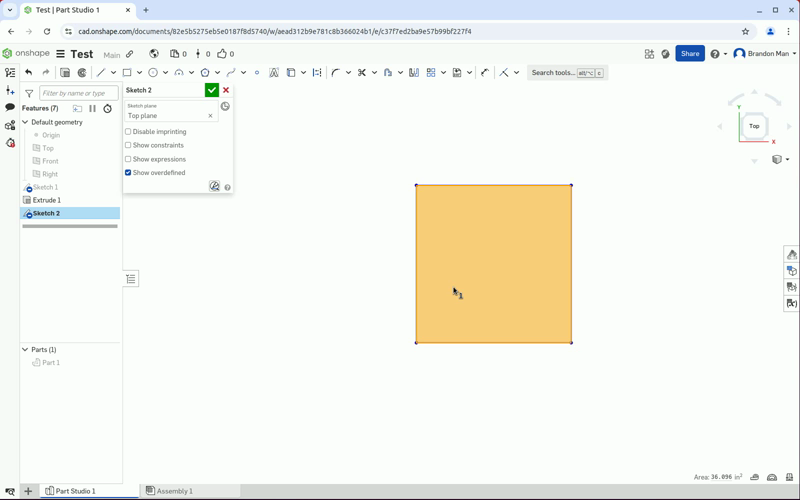
scroll(-6)
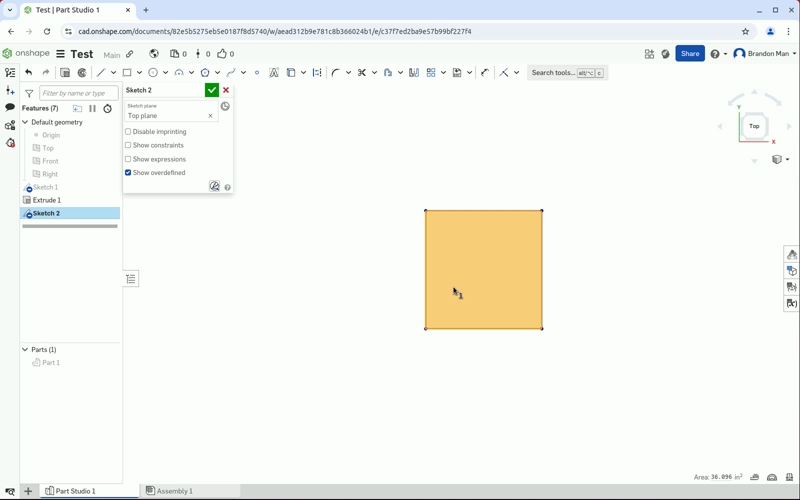
scroll(-6)
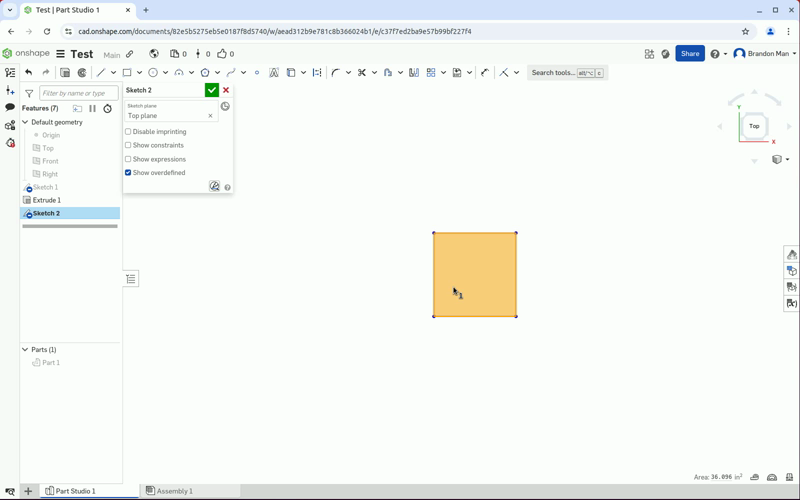
scroll(-6)
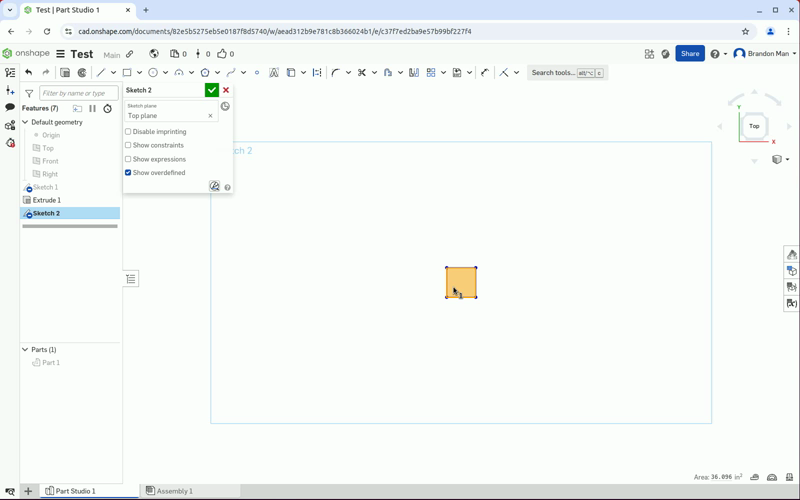
mouse_move(73, 352)
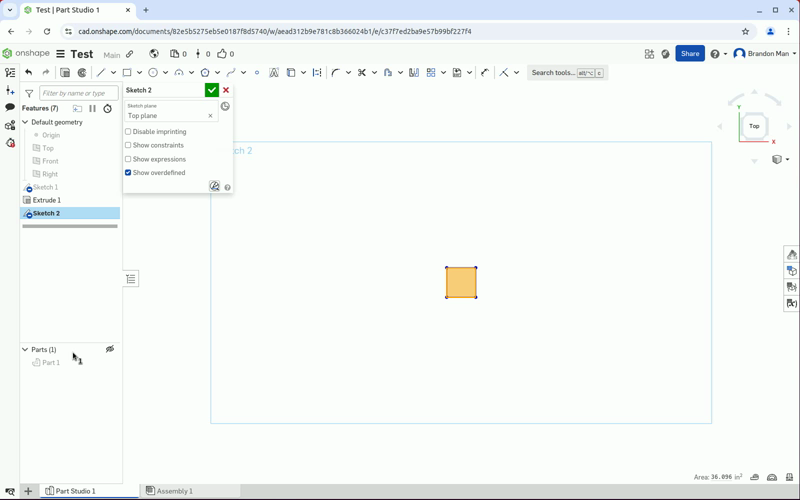
key(shift+y)
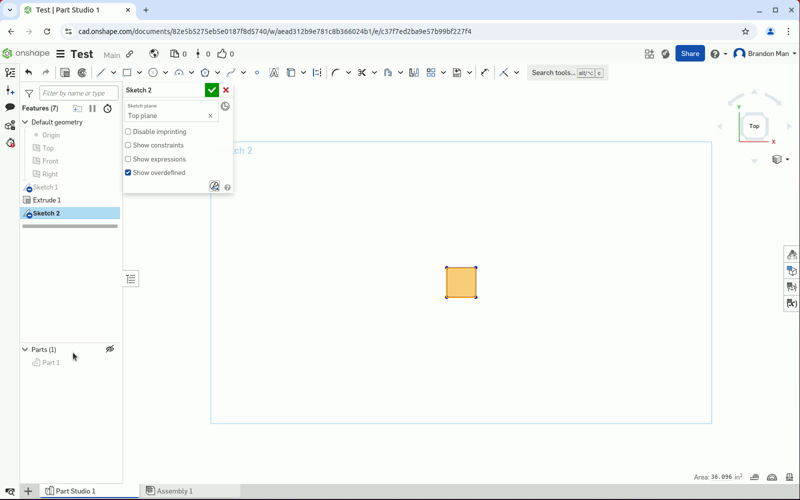
key(shift+e)
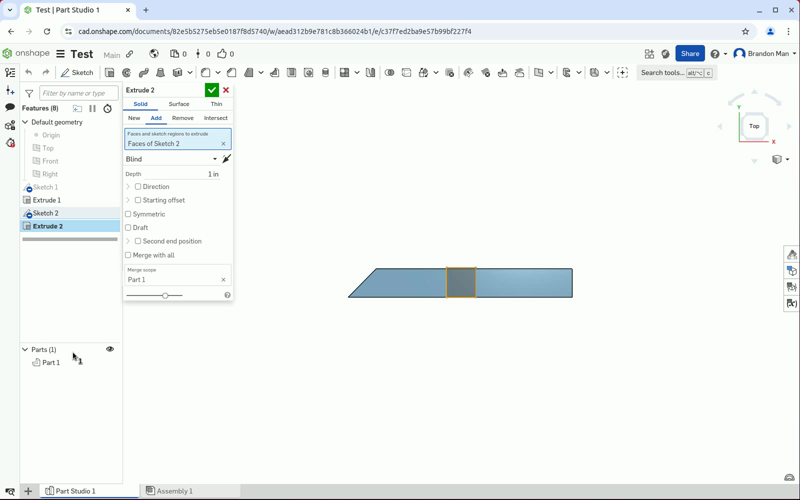
mouse_move(143, 106)
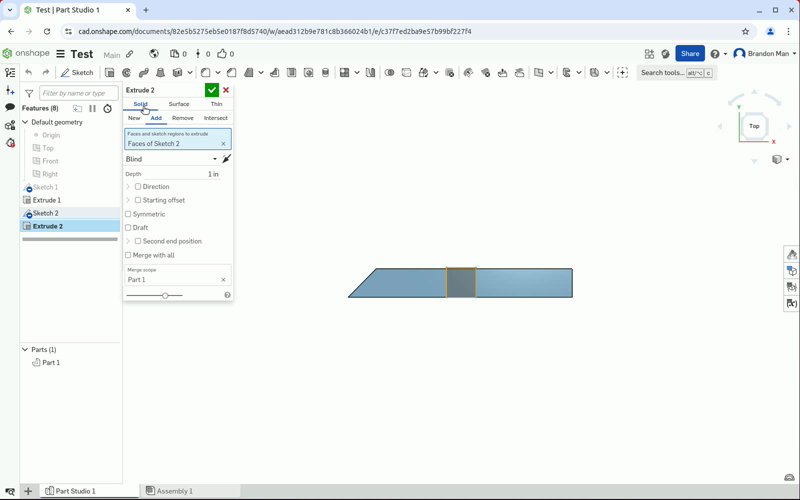
click(143, 106)
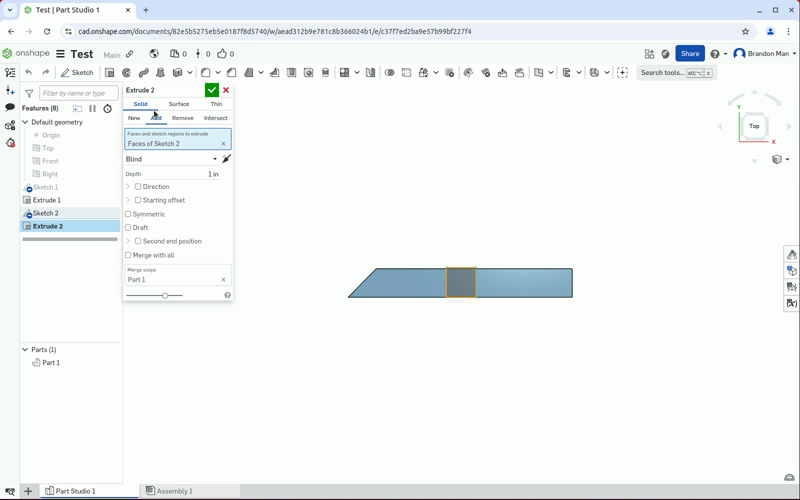
mouse_move(186, 120)
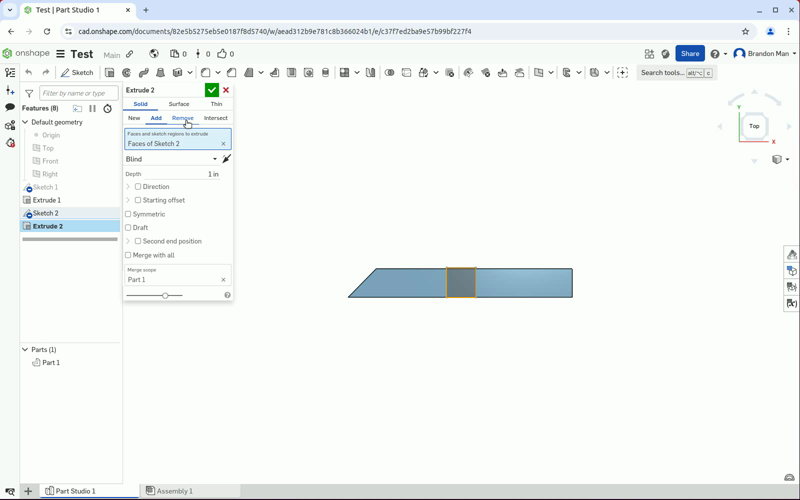
click(186, 120)
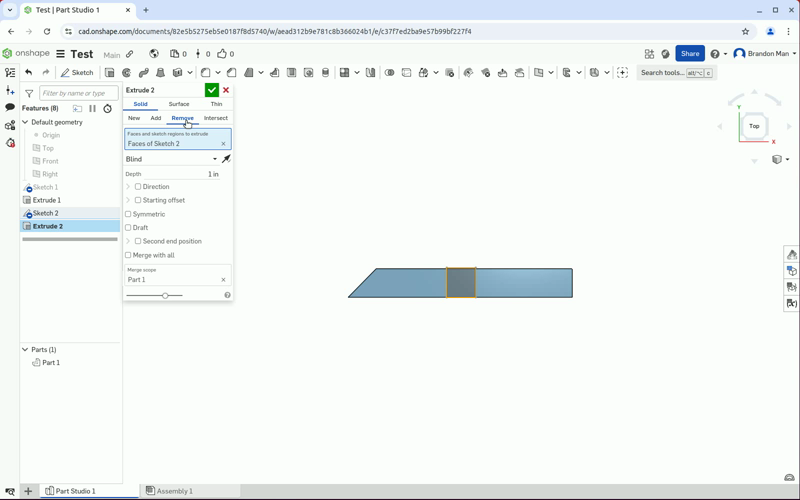
key(tab, 4)
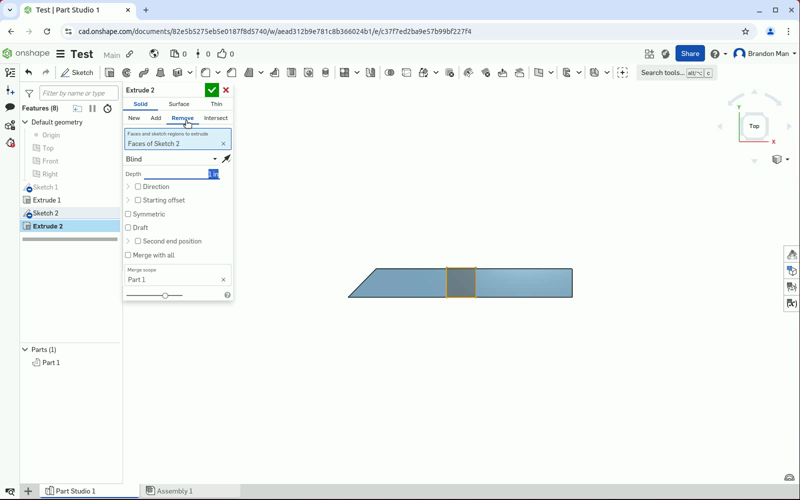
text(-2.889)
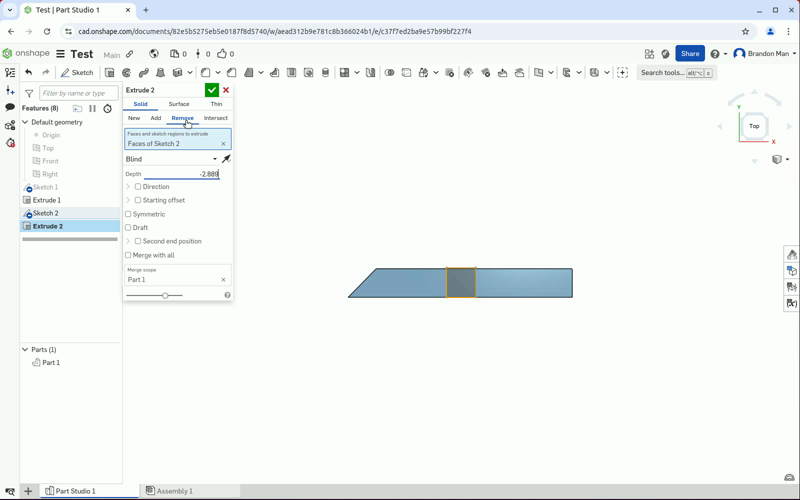
key(tab, 6)
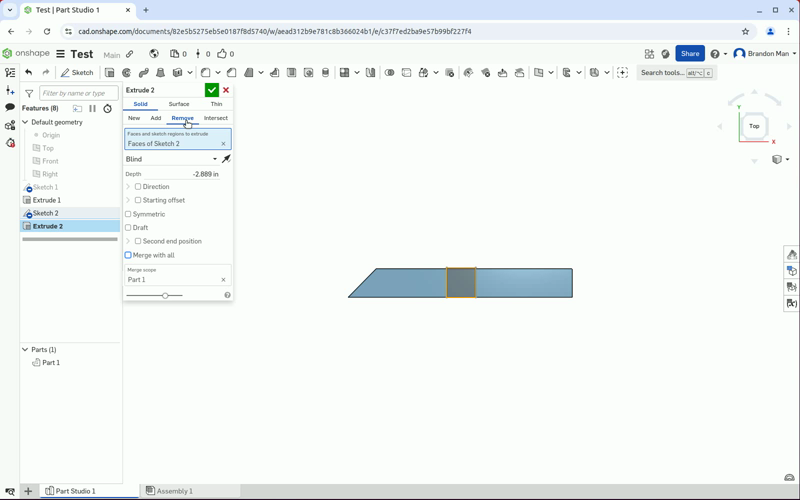
key(space)
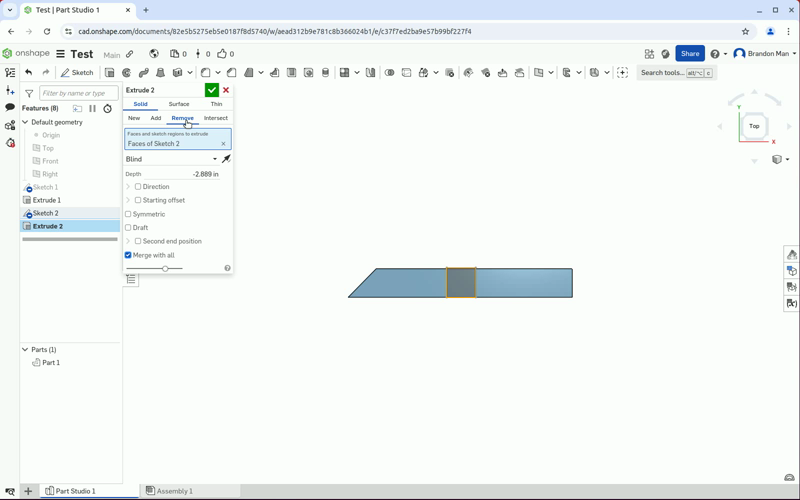
key(enter)
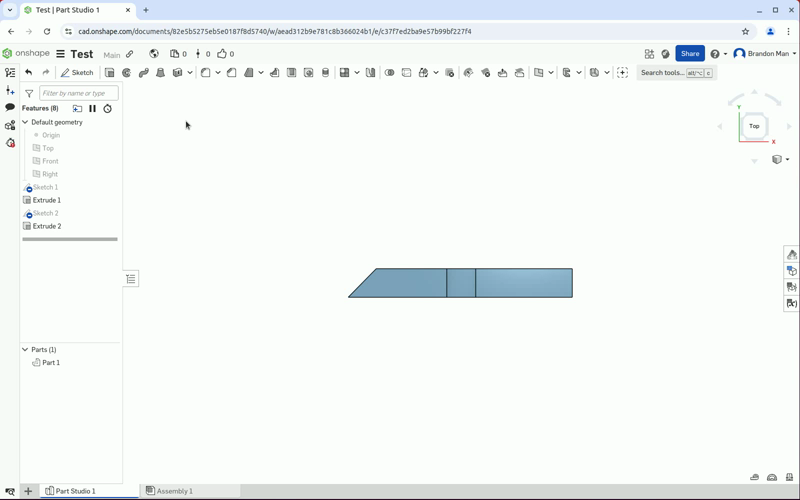
key(shift+h)
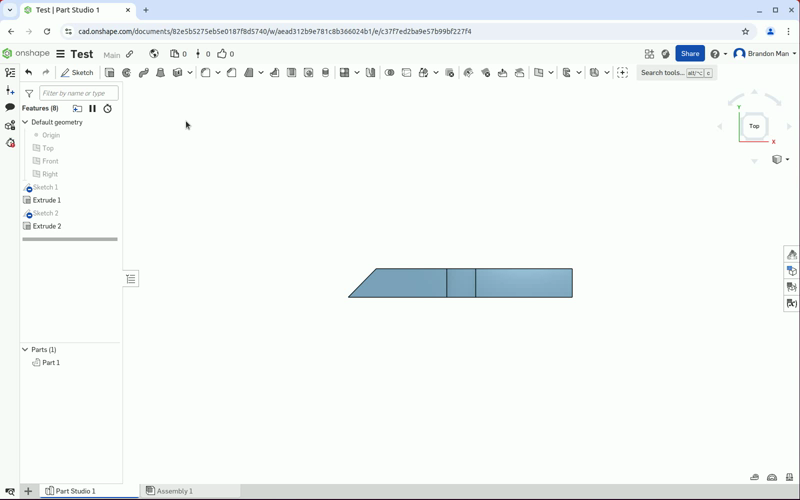
key(shift+h)
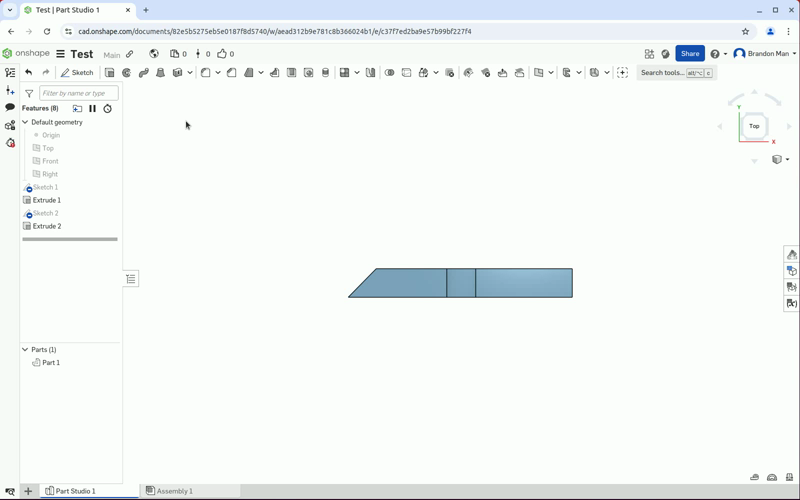
mouse_move(73, 189)
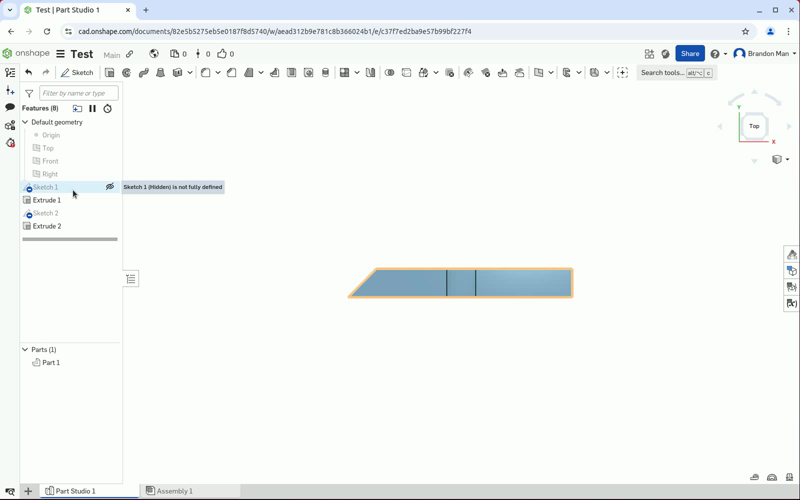
click(73, 189)
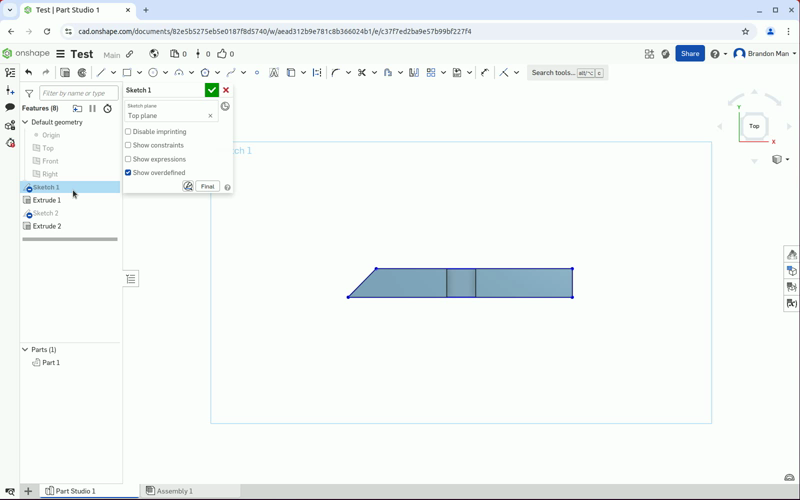
mouse_move(229, 92)
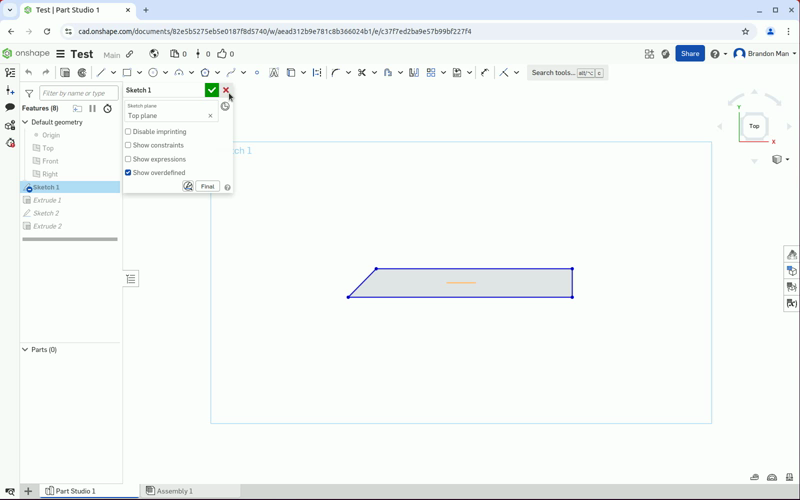
click(229, 92)
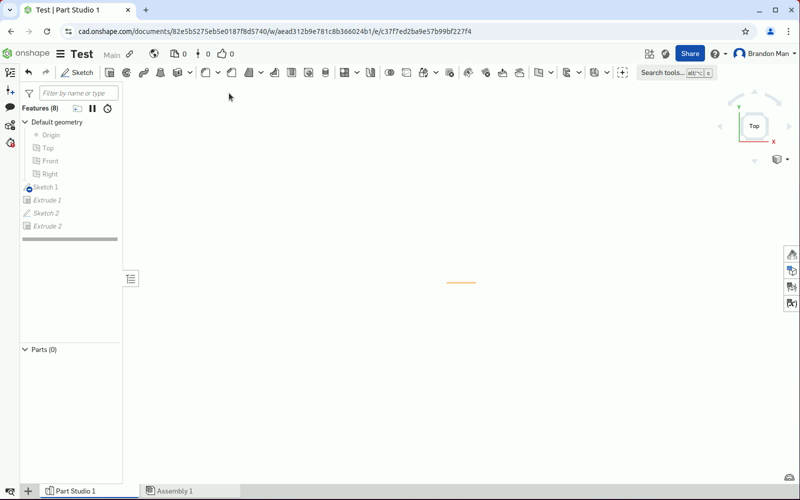
mouse_move(73, 352)
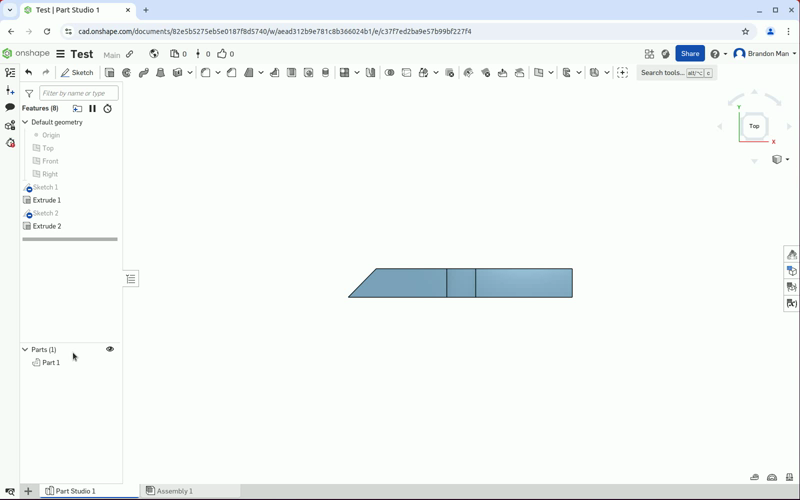
key(y)
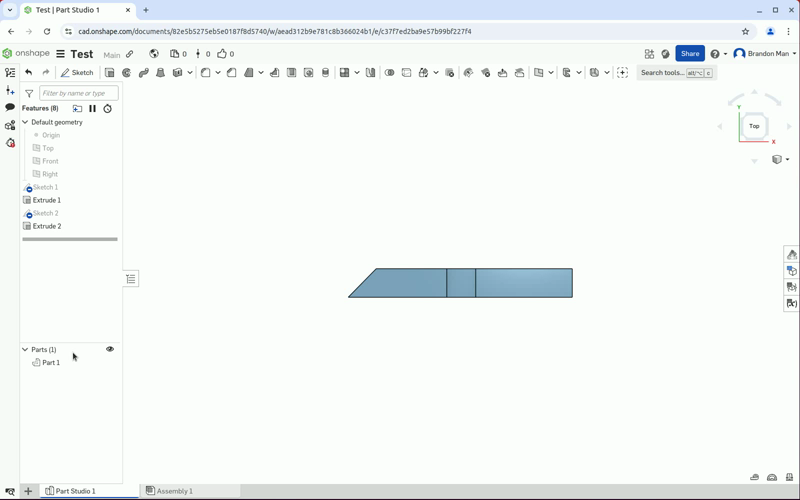
key(shift+p)
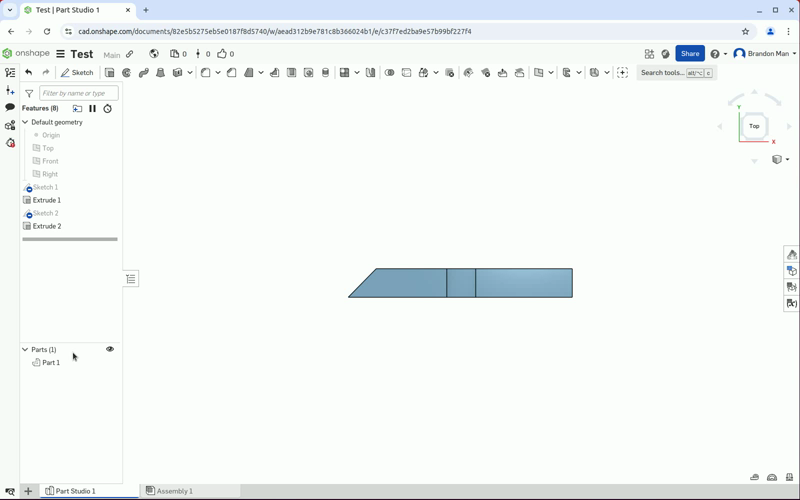
key(space)
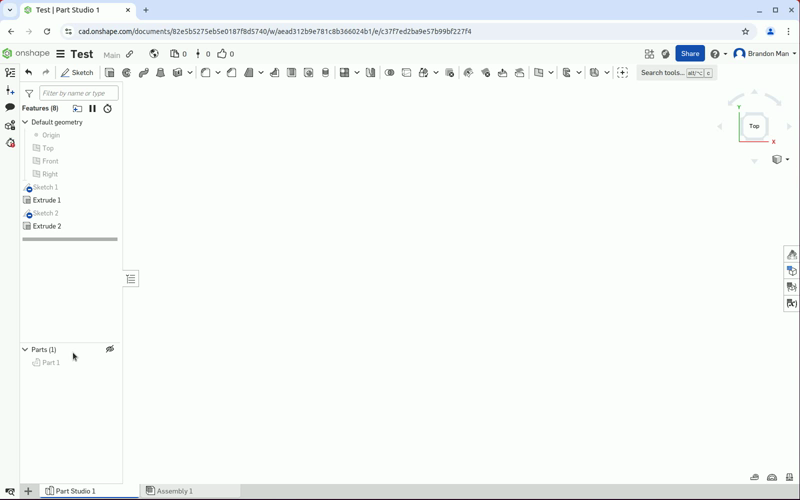
key_down(shift)
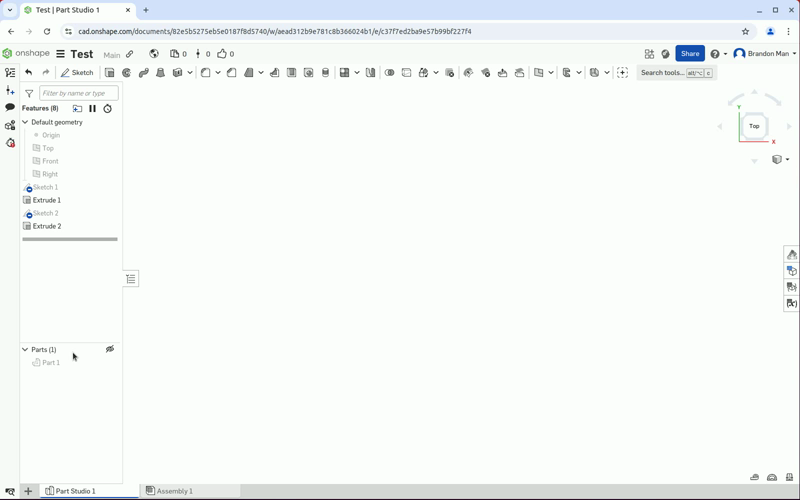
key(up)
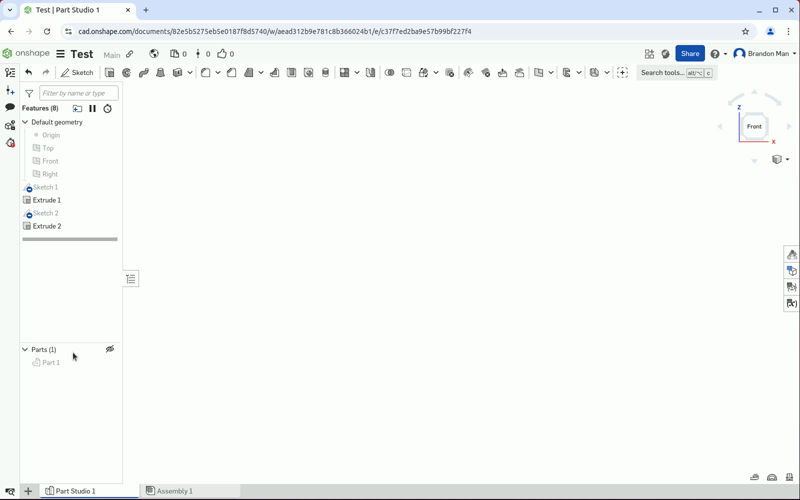
key_up(shift)
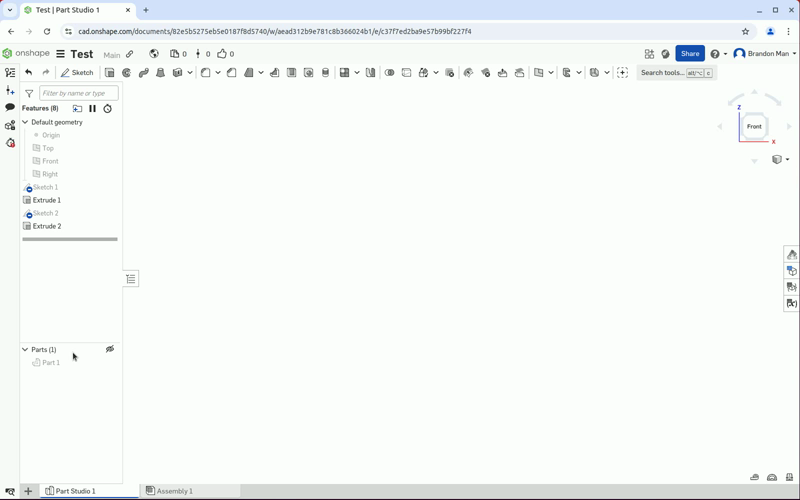
key(space)
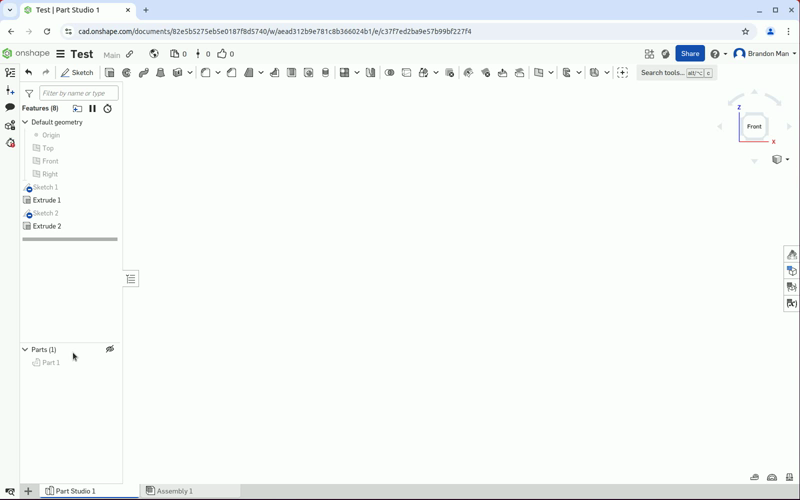
key_down(shift)
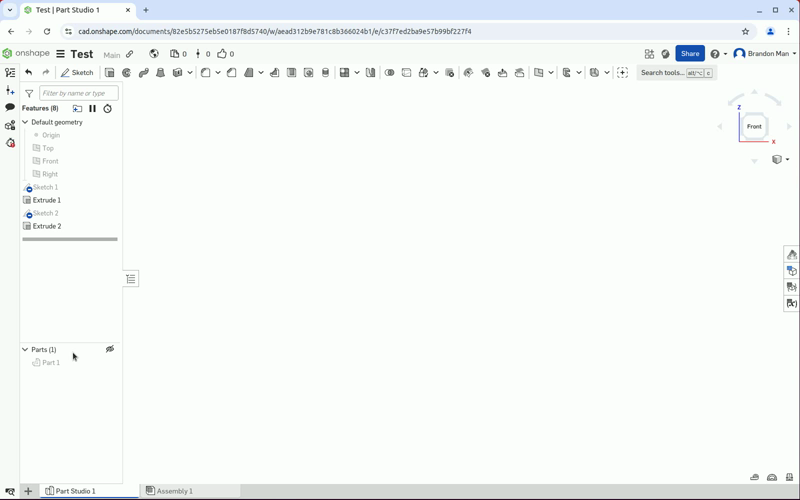
key(left)
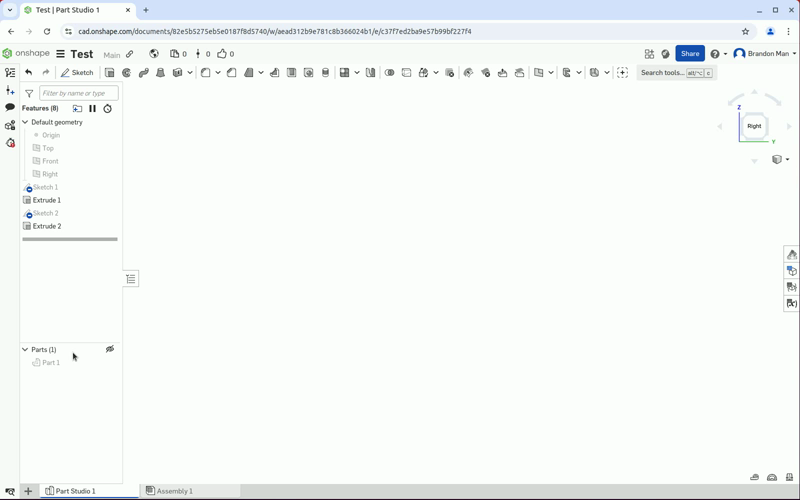
key_up(shift)
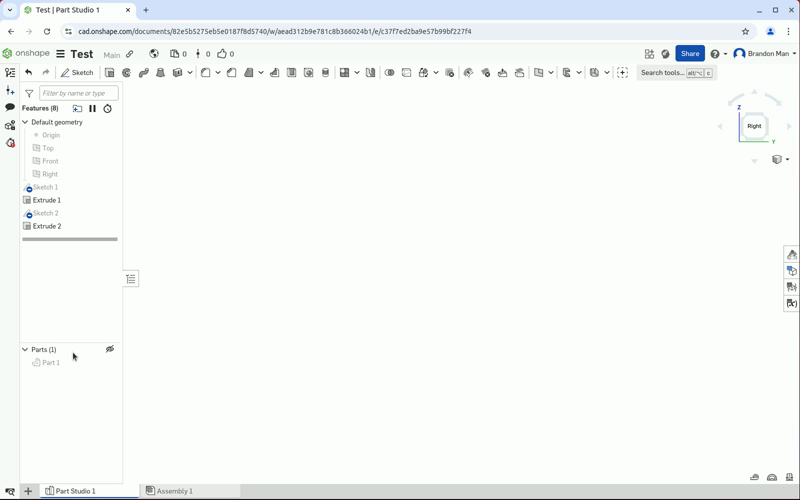
mouse_move(73, 352)
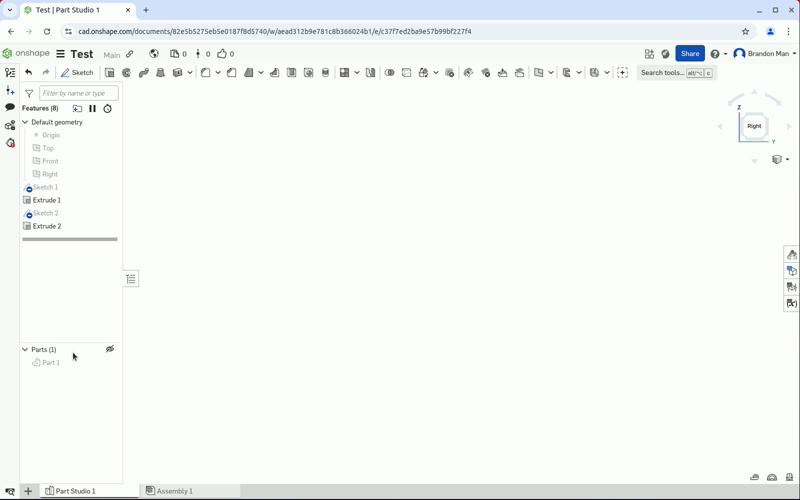
key(shift+y)
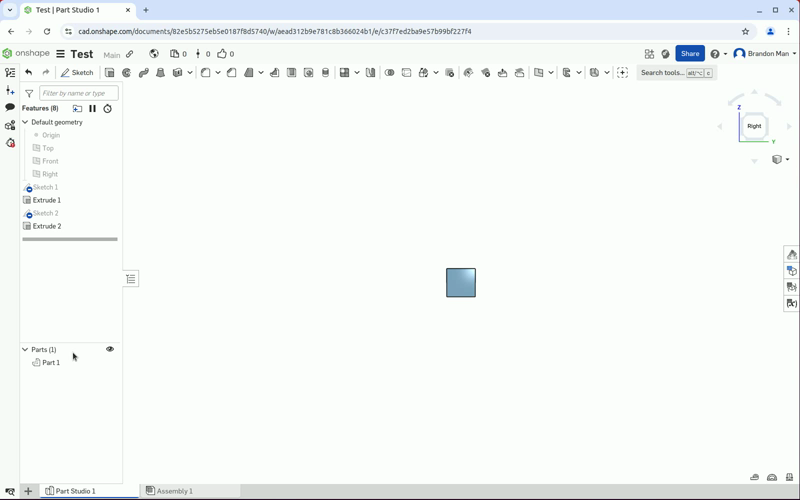
mouse_move(541, 75)
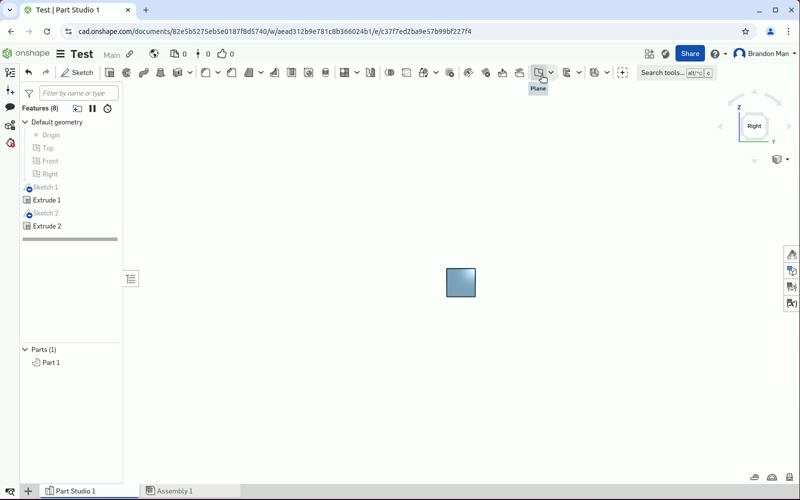
click(541, 75)
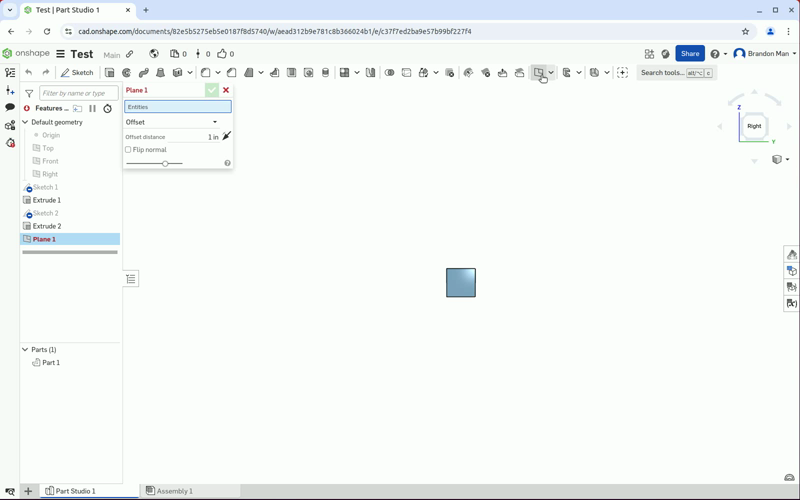
mouse_move(73, 176)
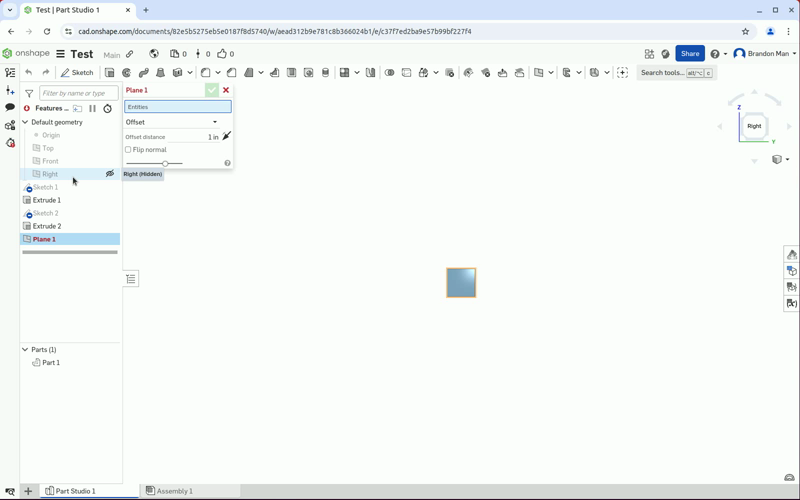
click(73, 176)
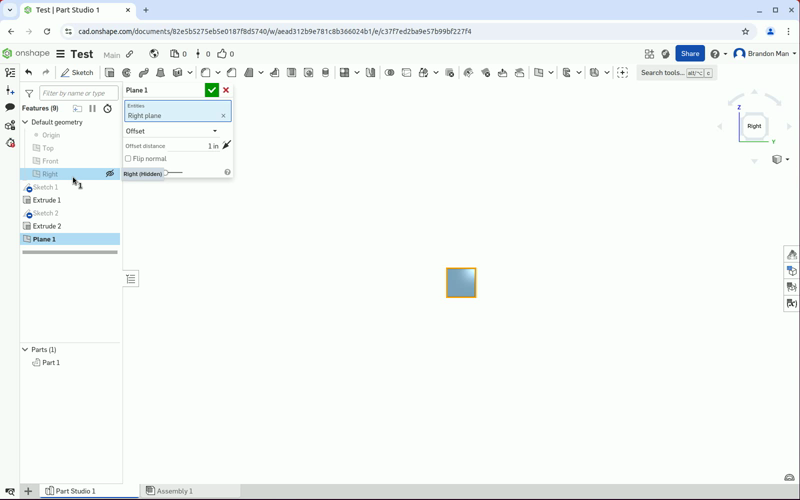
key(tab, 2)
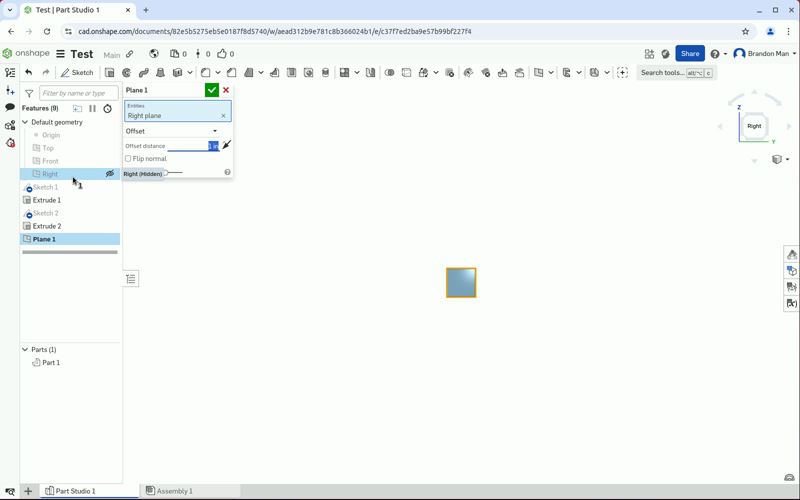
text(23.108)
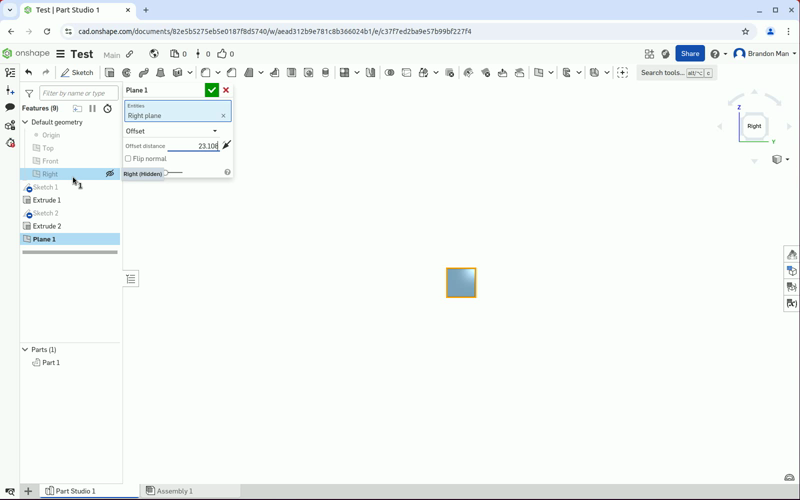
key(enter, 2)
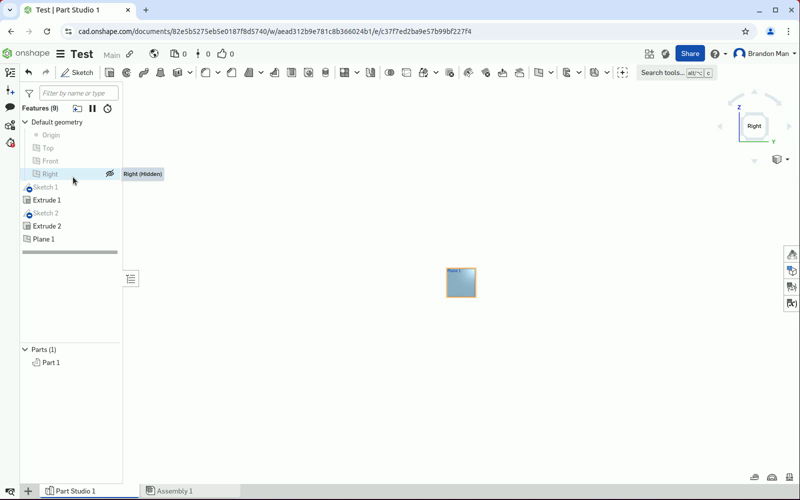
key(shift+s)
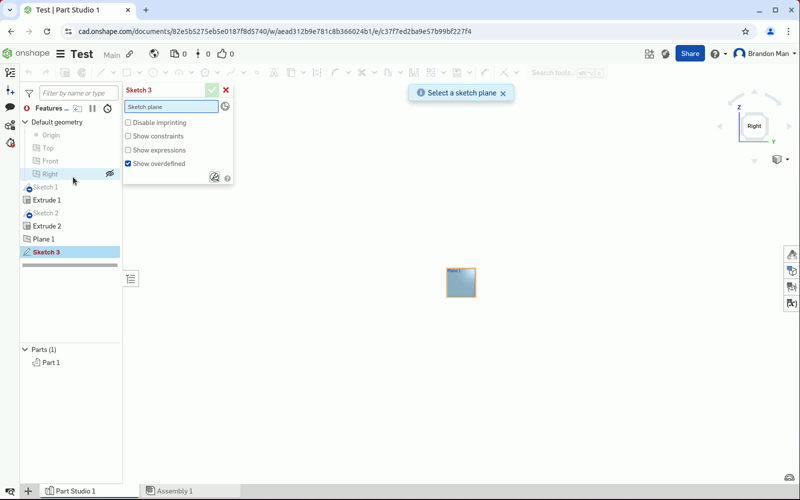
mouse_move(73, 241)
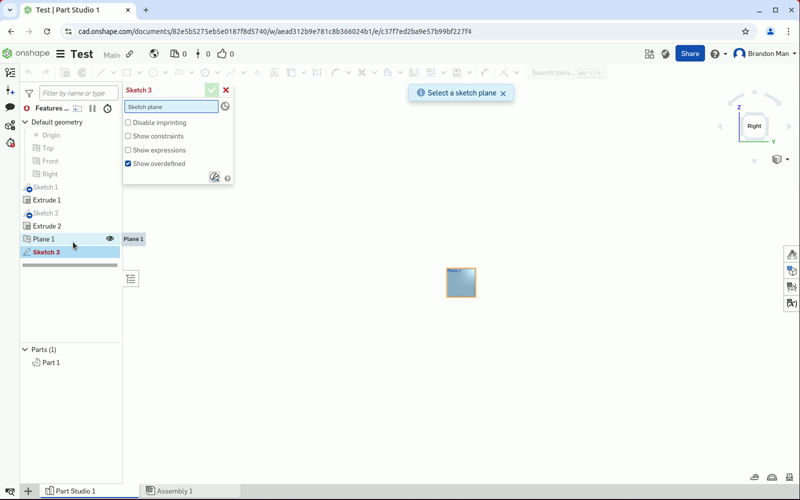
click(73, 241)
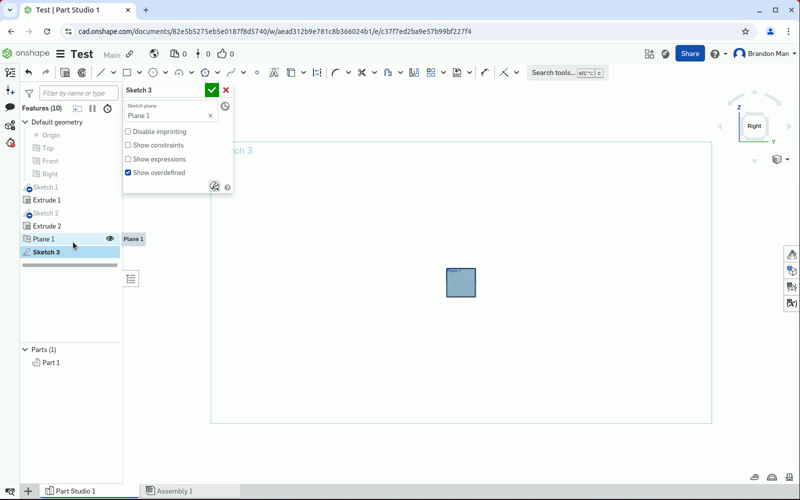
mouse_move(73, 352)
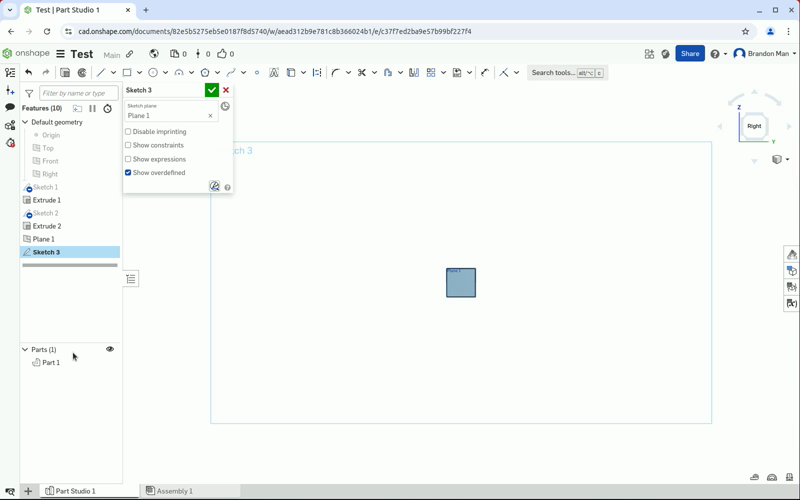
key(y)
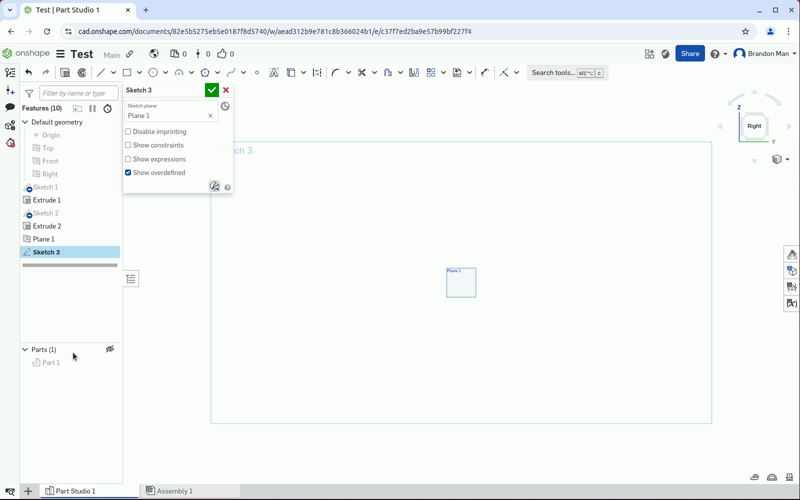
key(l)
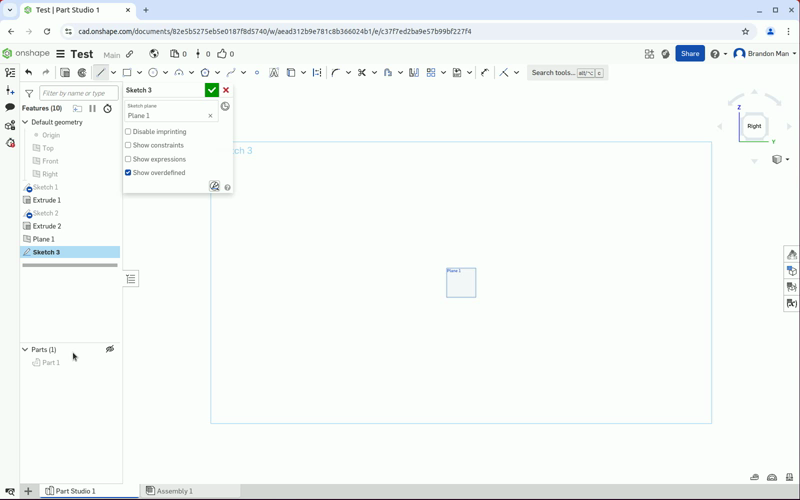
key_down(shift)
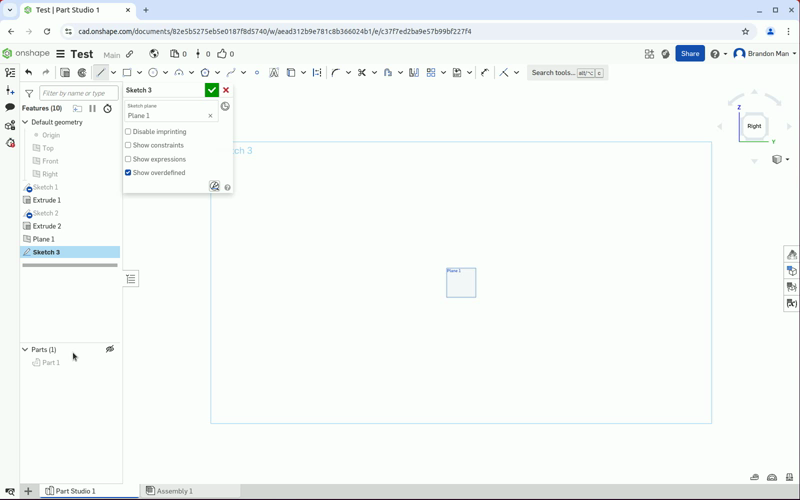
mouse_move(446, 297)
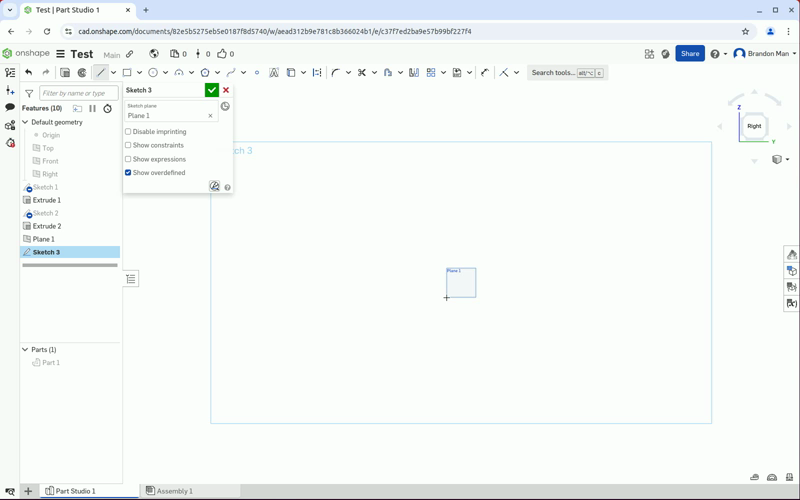
click(446, 297)
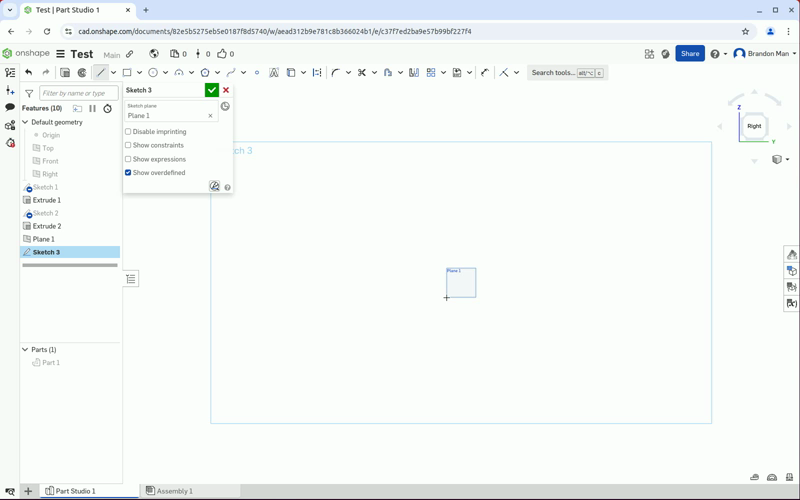
key_up(shift)
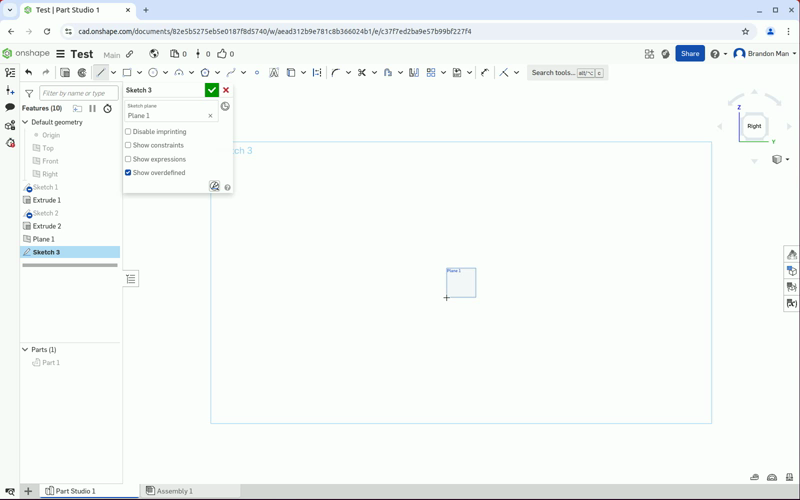
key_down(shift)
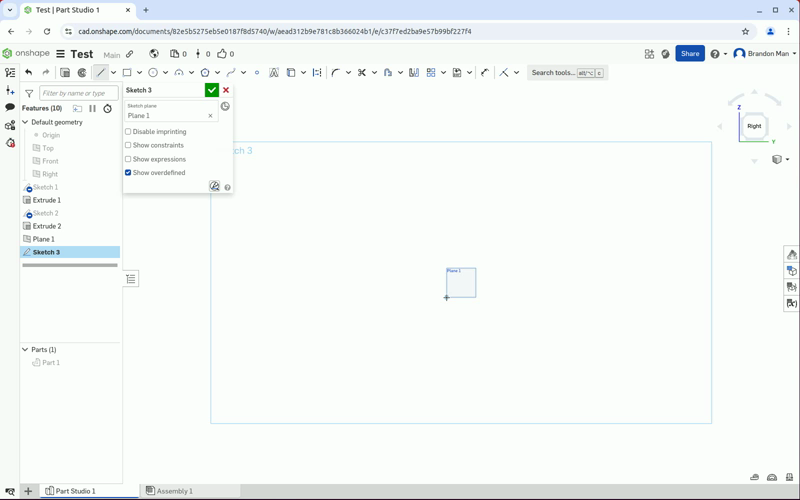
mouse_move(476, 297)
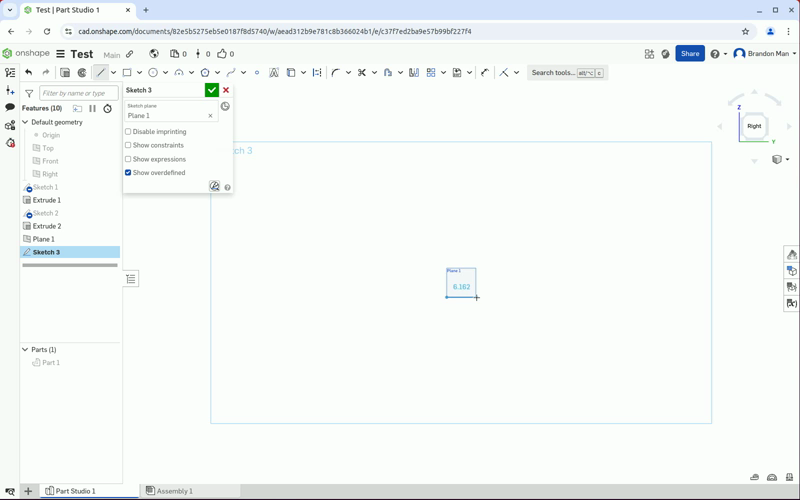
mouse_move(475, 297)
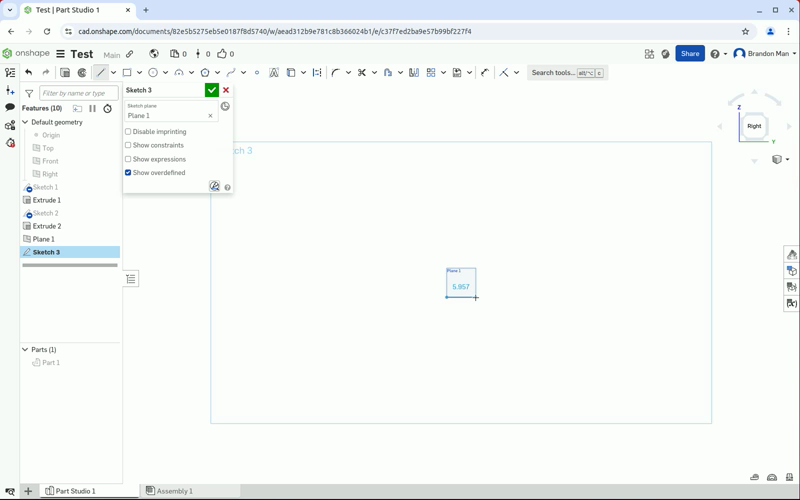
click(475, 297)
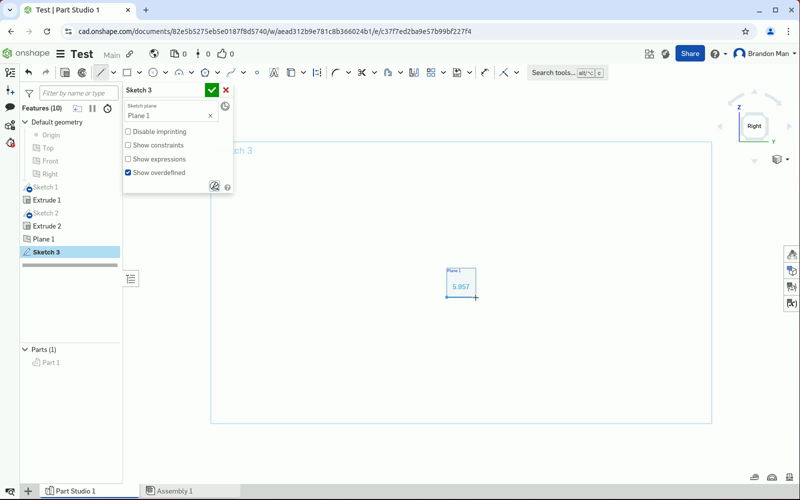
key_up(shift)
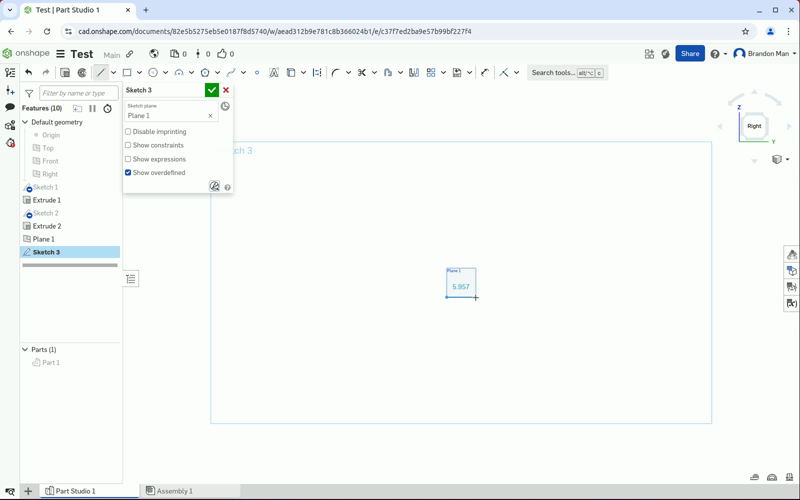
key_down(shift)
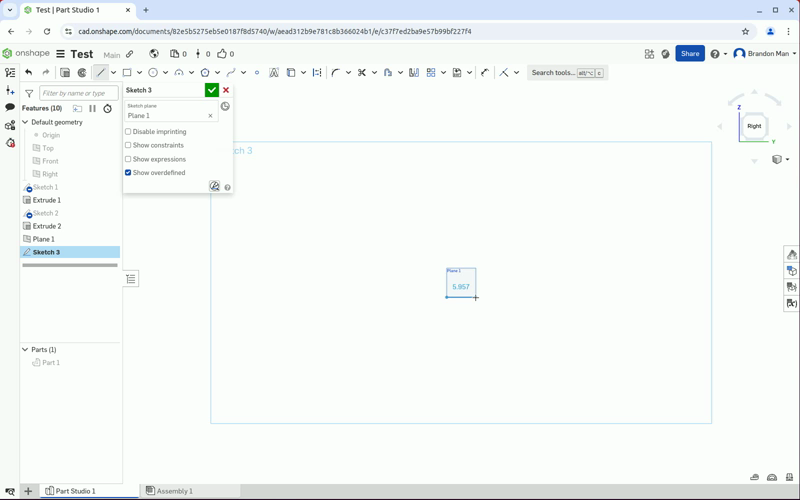
mouse_move(505, 297)
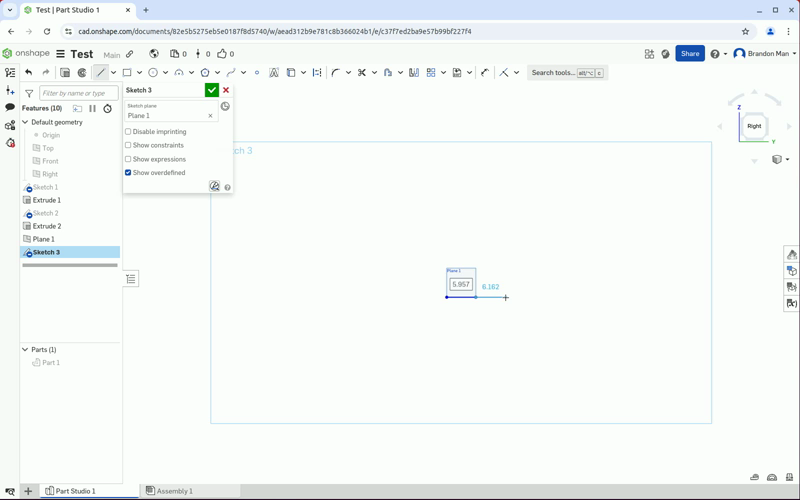
mouse_move(475, 267)
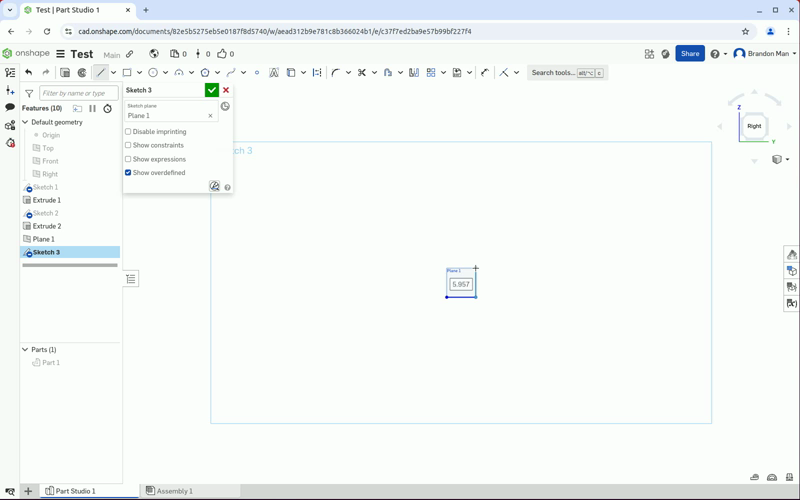
click(475, 267)
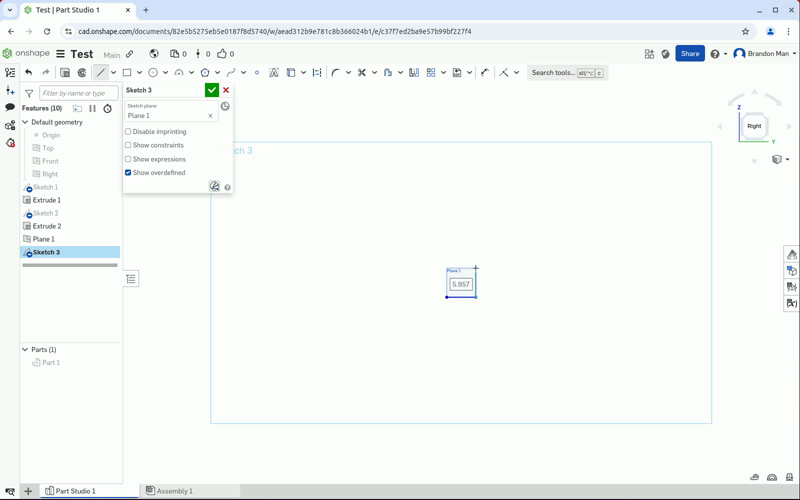
key_up(shift)
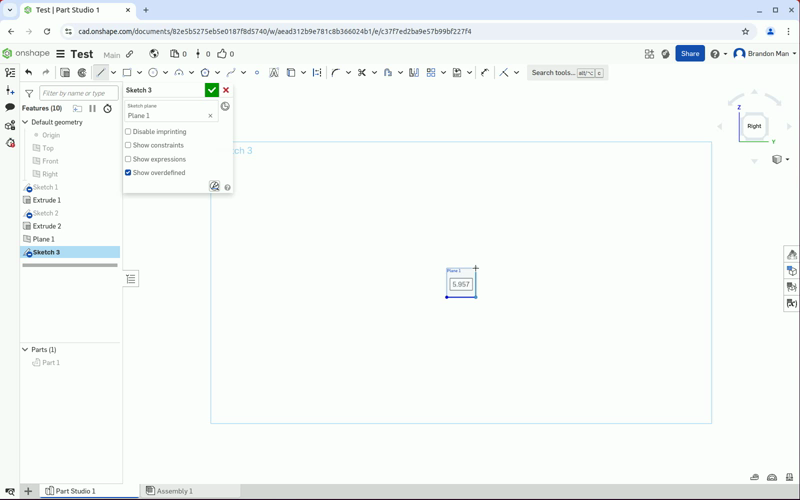
key_down(shift)
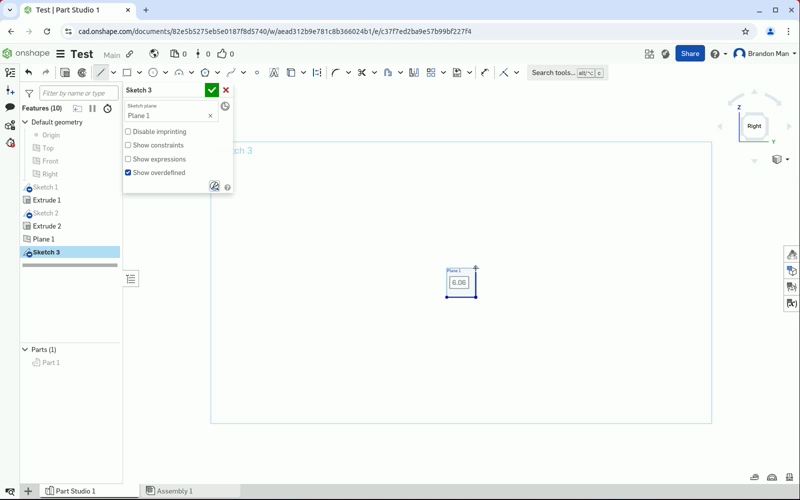
mouse_move(505, 267)
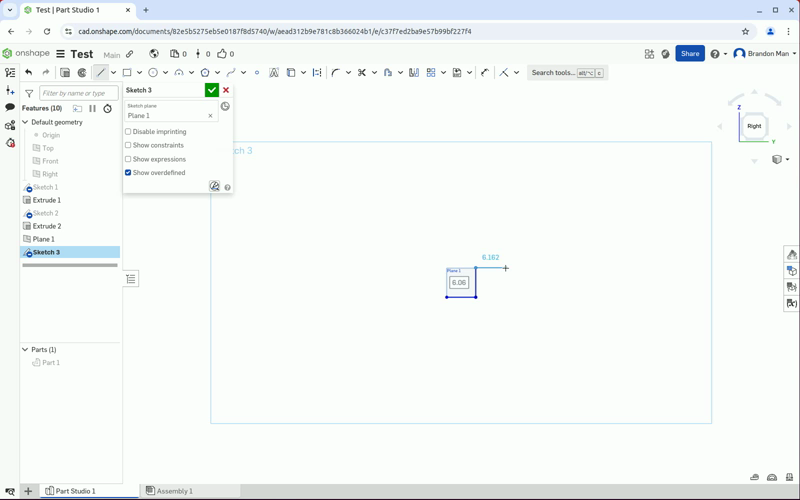
mouse_move(446, 267)
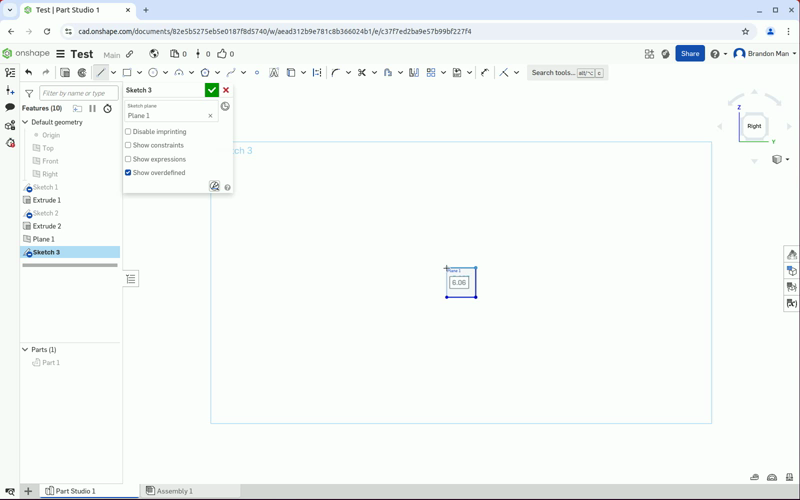
click(446, 267)
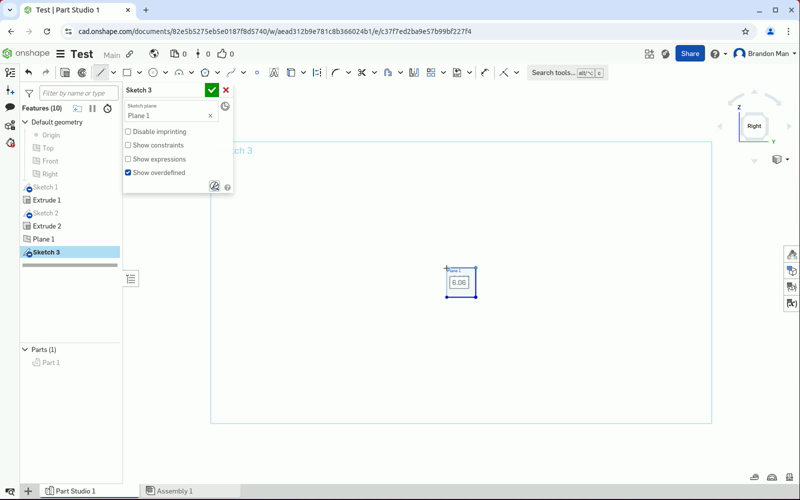
key_up(shift)
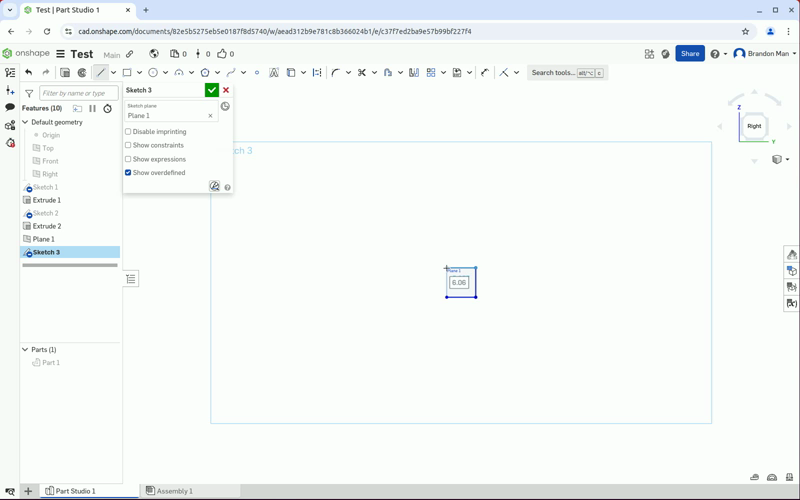
mouse_move(476, 267)
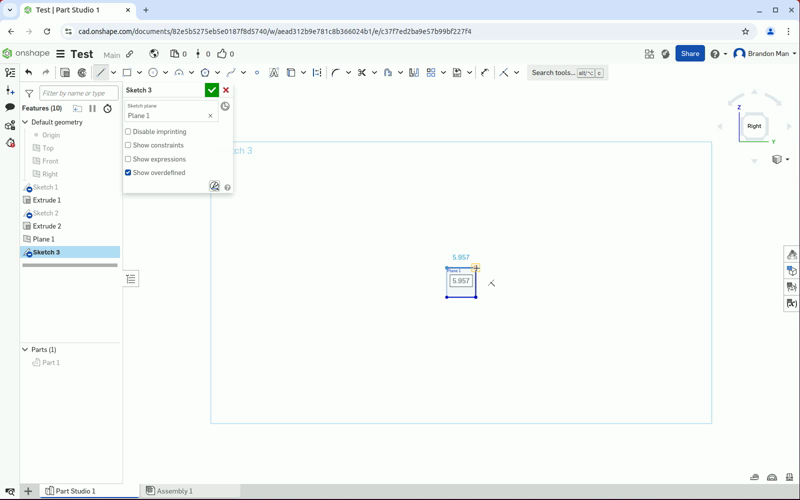
key_down(shift)
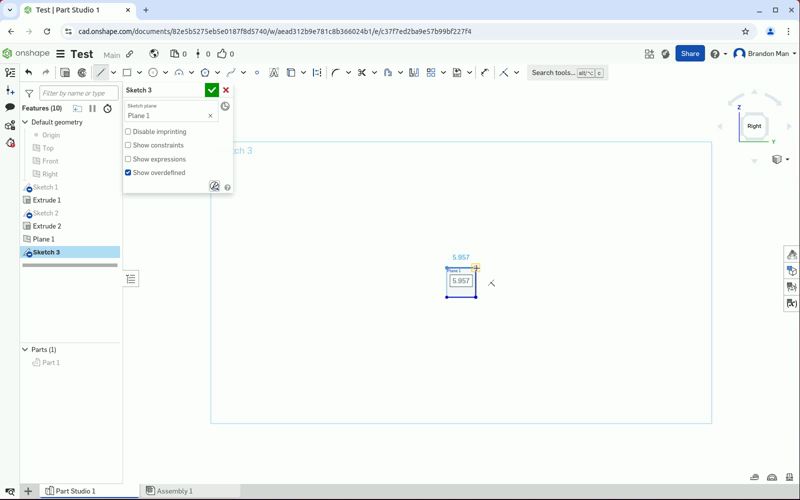
mouse_move(446, 297)
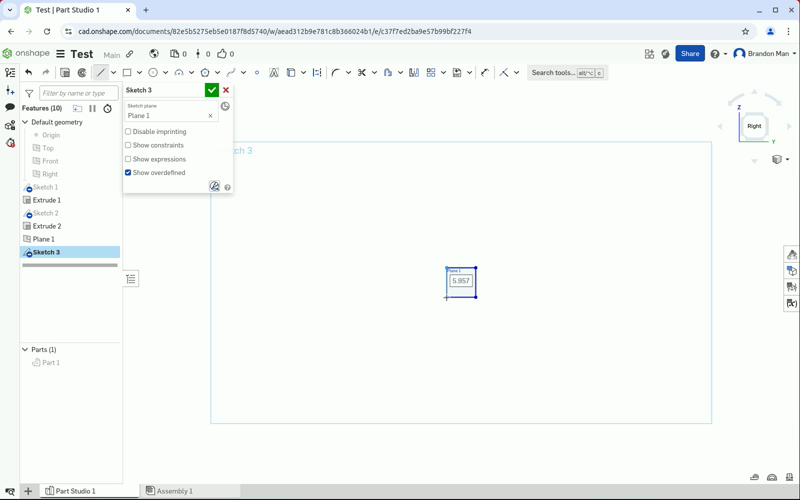
key_up(shift)
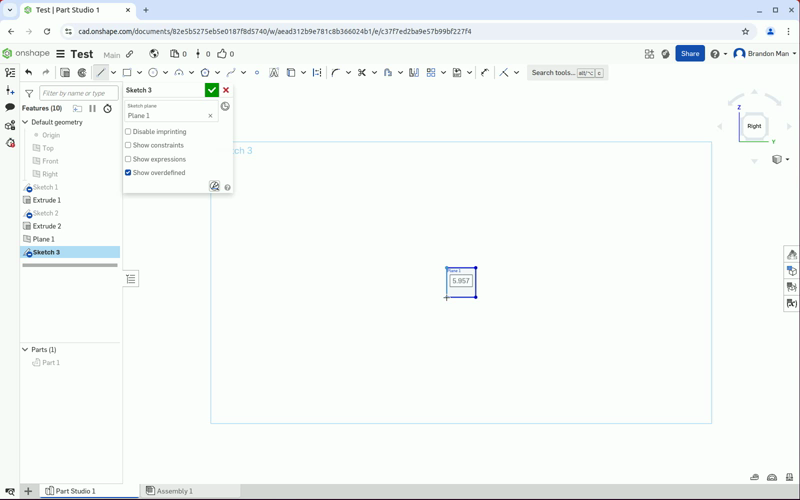
click(446, 297)
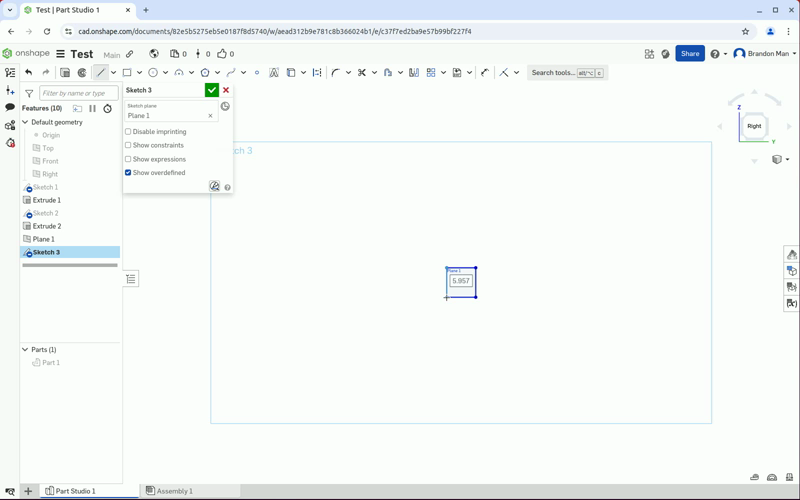
key(esc)
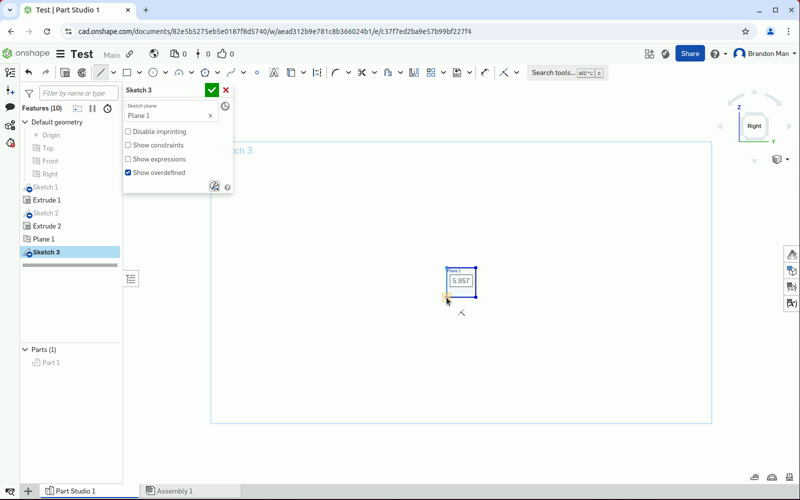
key(l)
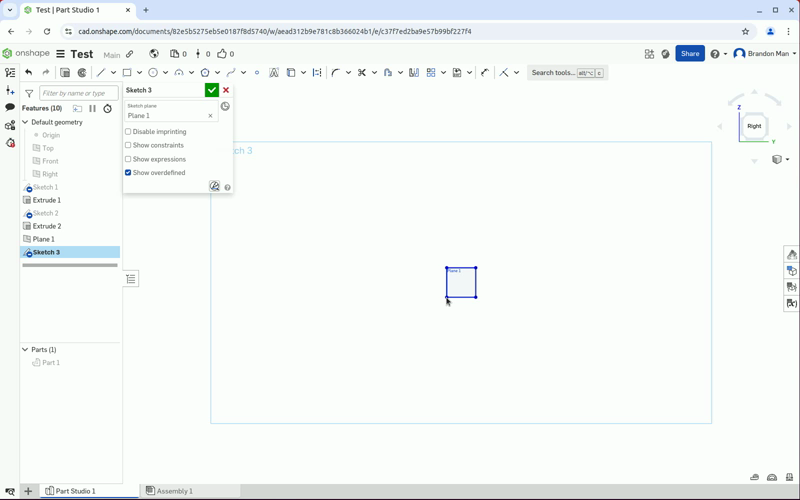
key_down(shift)
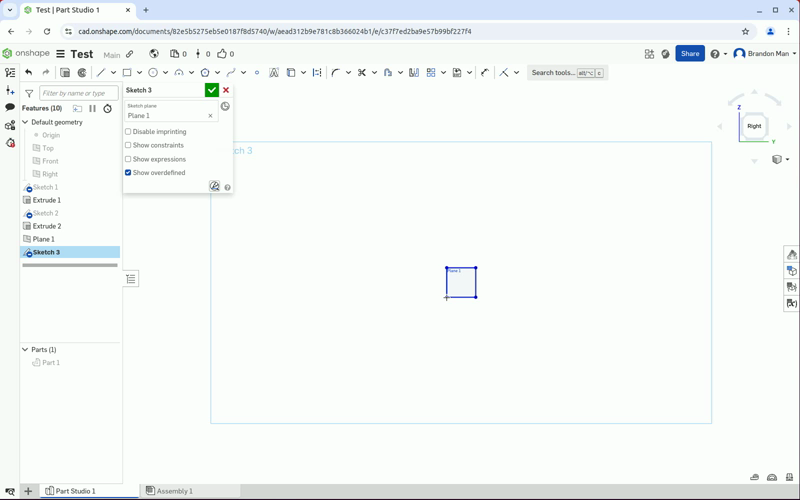
mouse_move(453, 289)
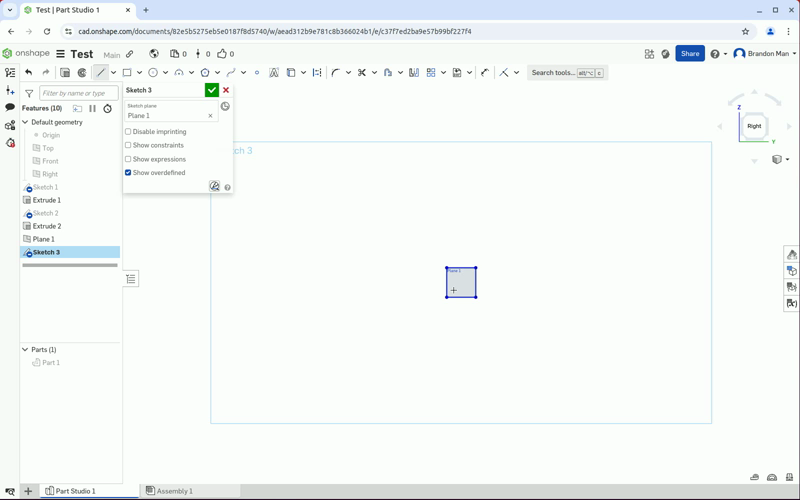
click(453, 289)
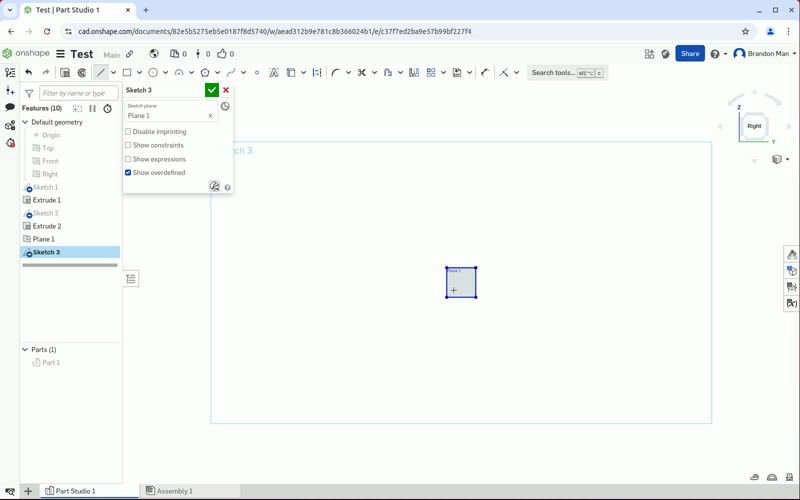
key_up(shift)
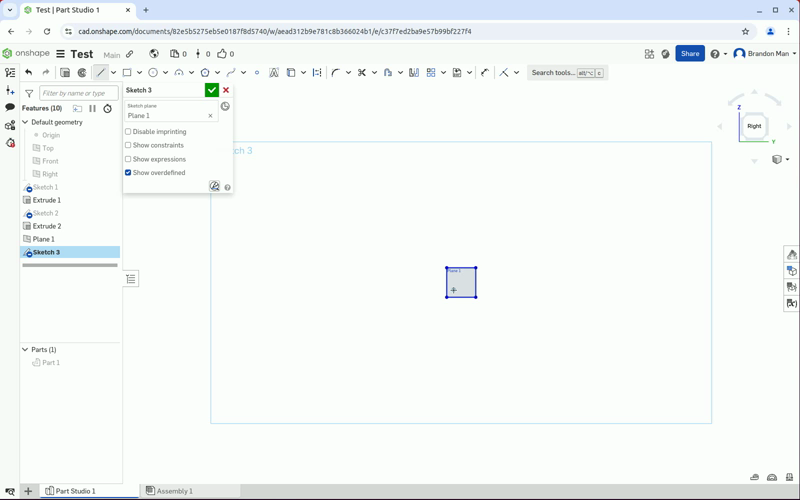
key_down(shift)
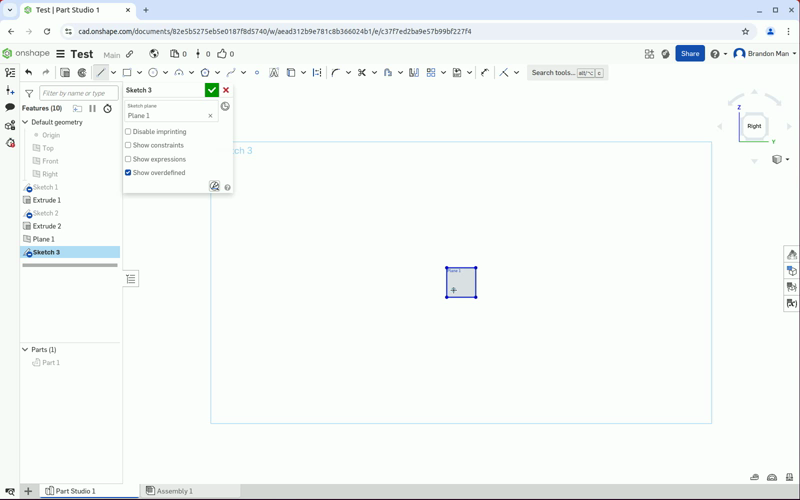
mouse_move(483, 289)
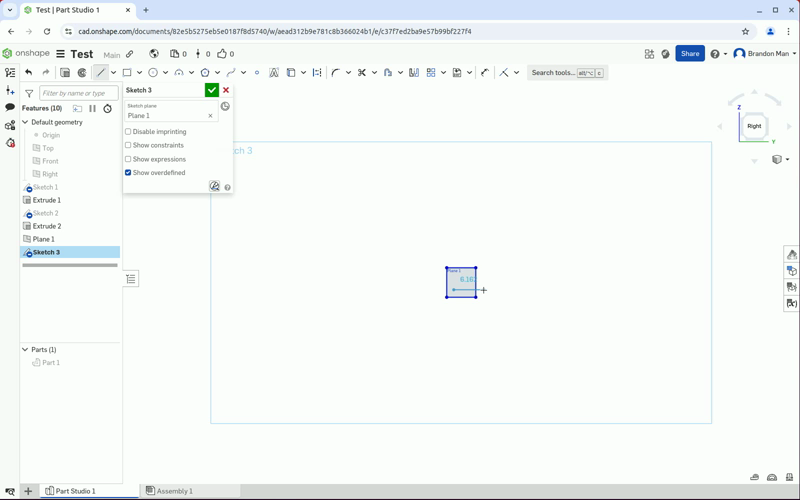
mouse_move(468, 289)
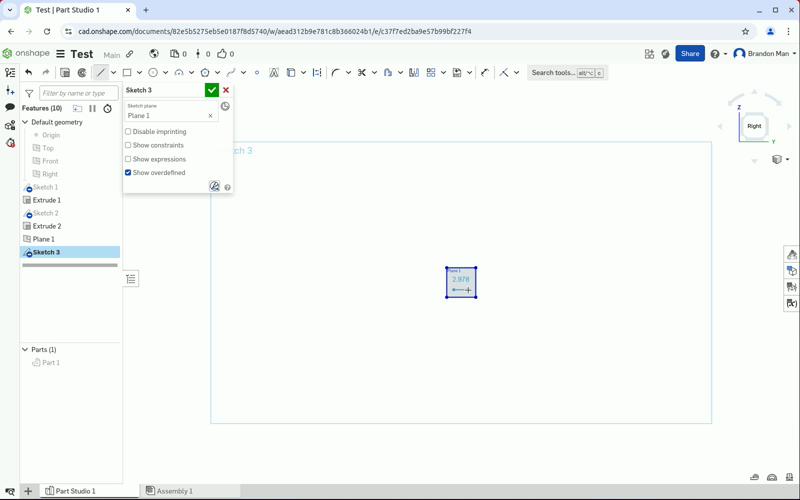
click(468, 289)
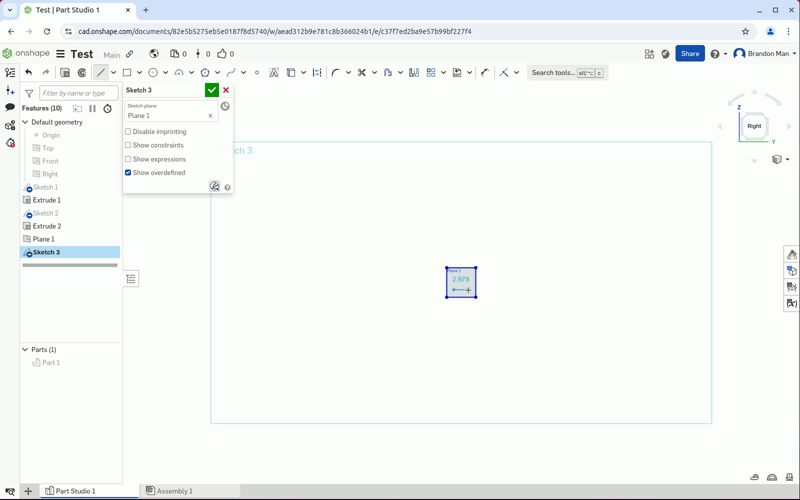
key_up(shift)
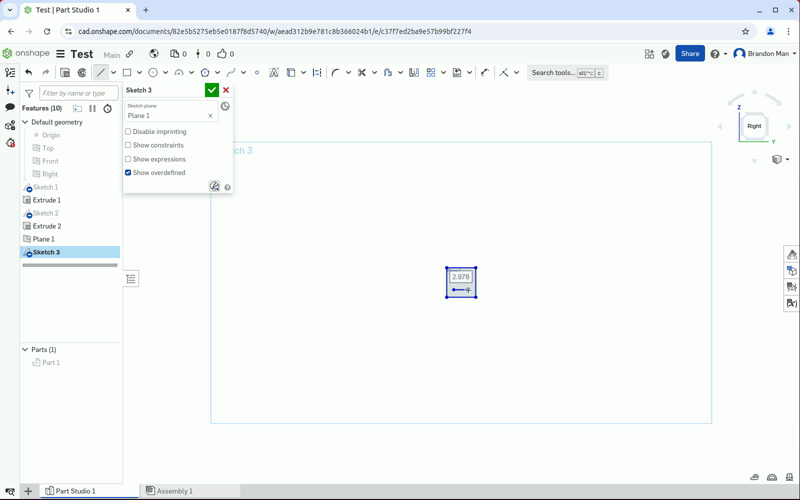
key_down(shift)
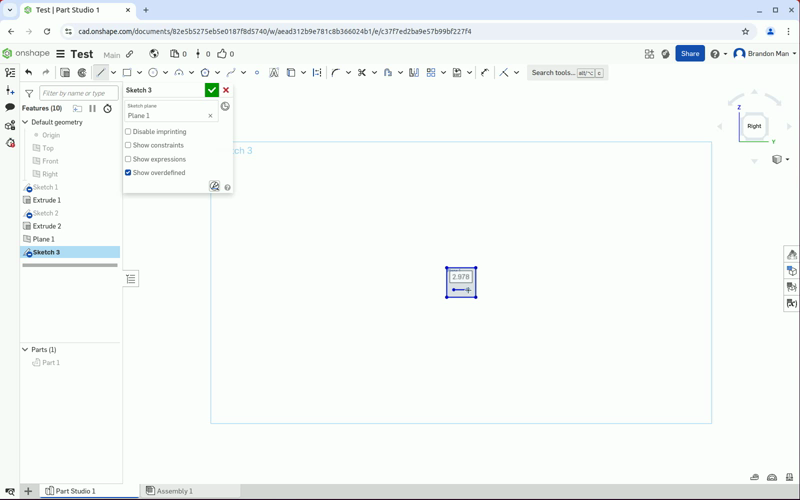
mouse_move(498, 289)
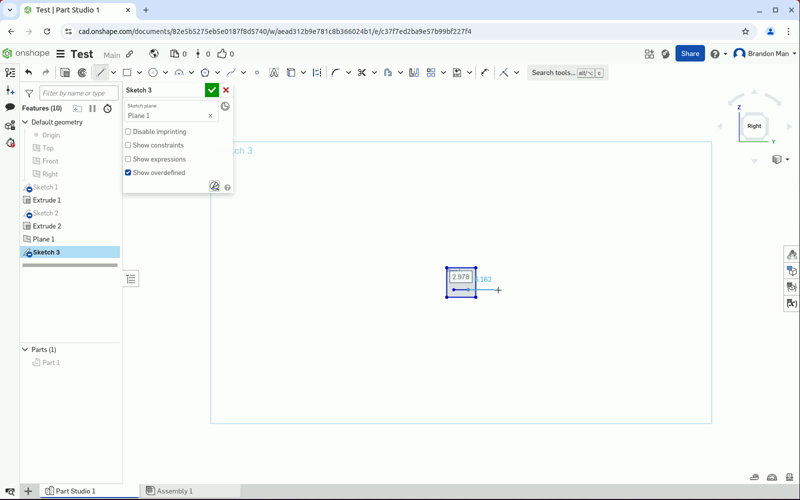
mouse_move(468, 275)
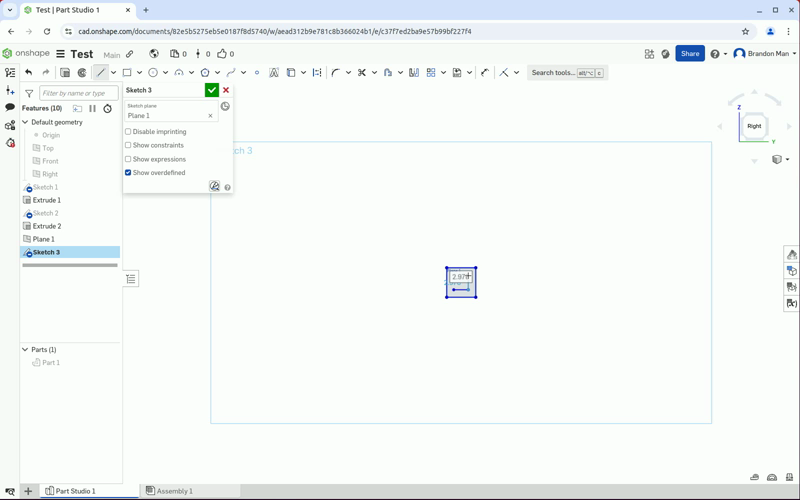
click(468, 275)
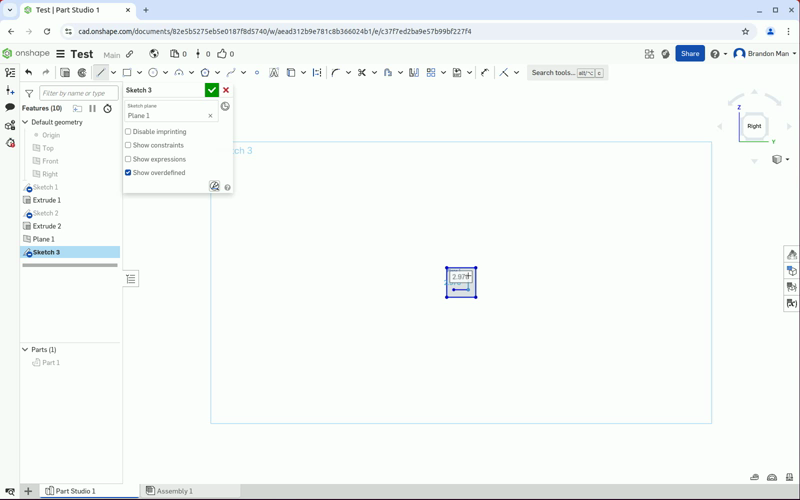
key_up(shift)
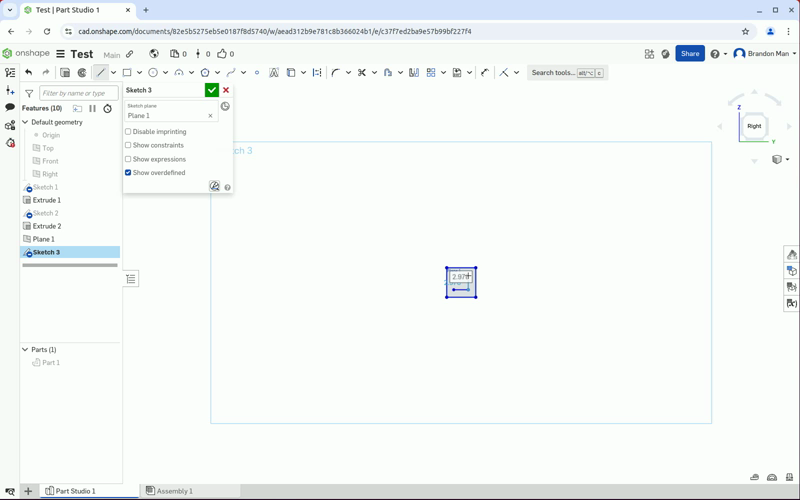
key_down(shift)
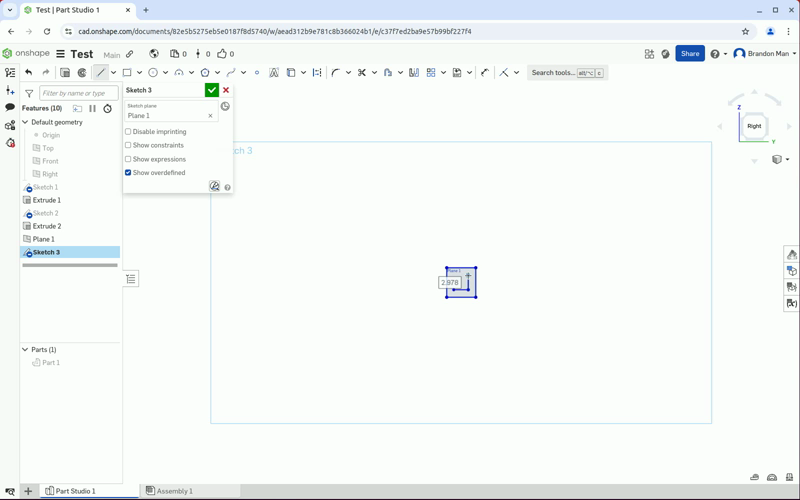
mouse_move(498, 275)
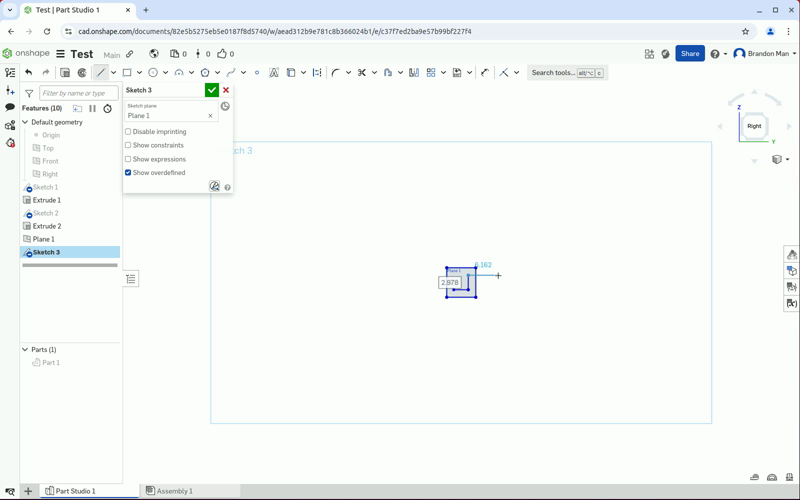
mouse_move(453, 275)
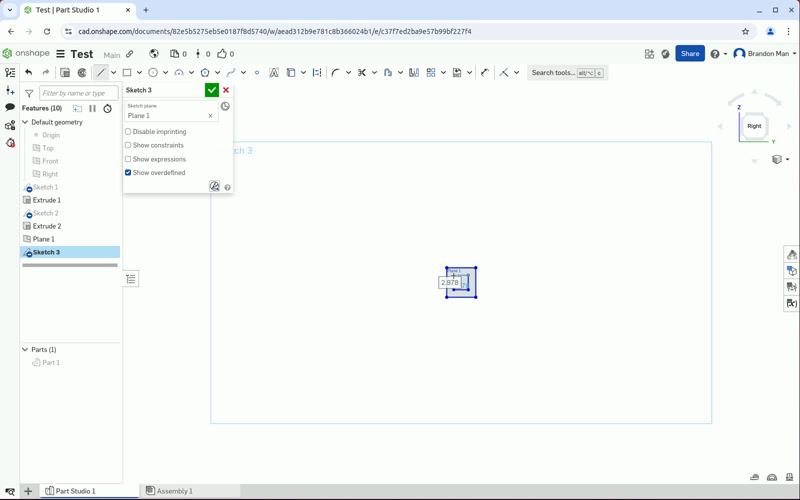
click(453, 275)
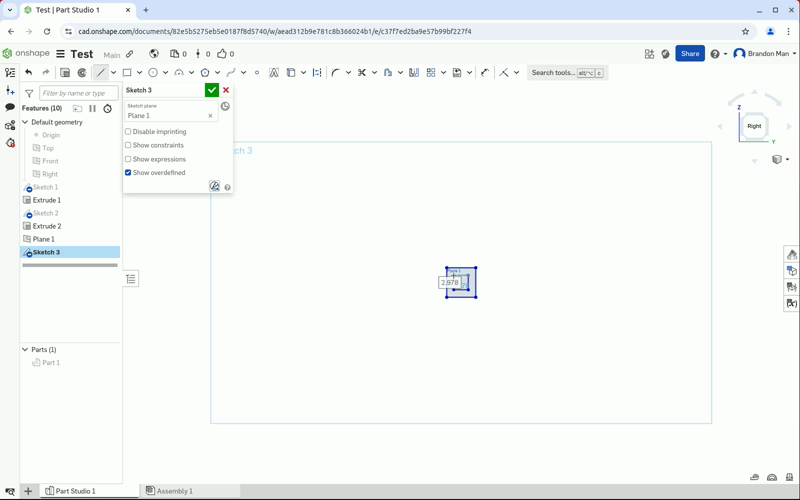
key_up(shift)
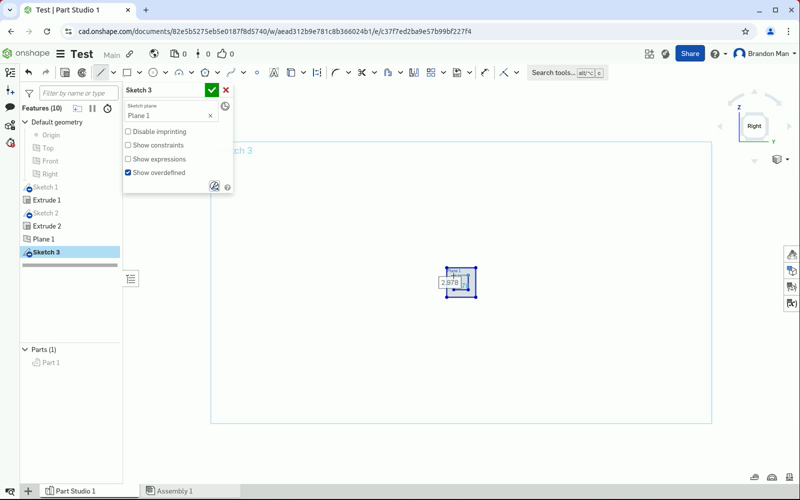
mouse_move(483, 275)
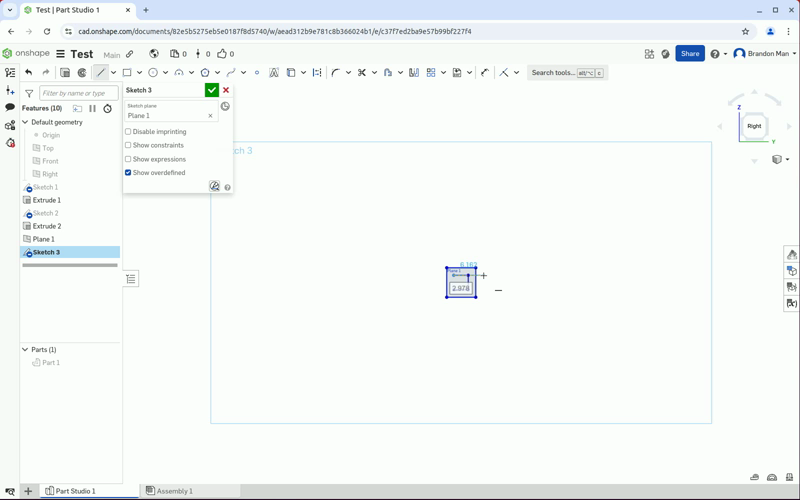
key_down(shift)
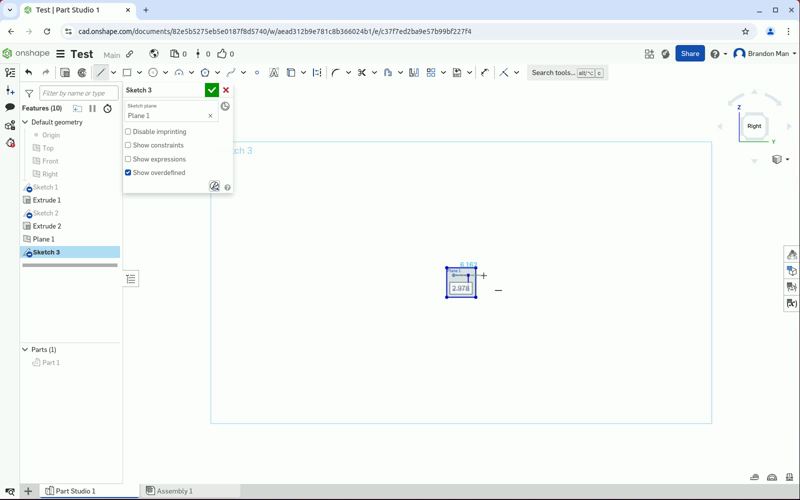
mouse_move(453, 289)
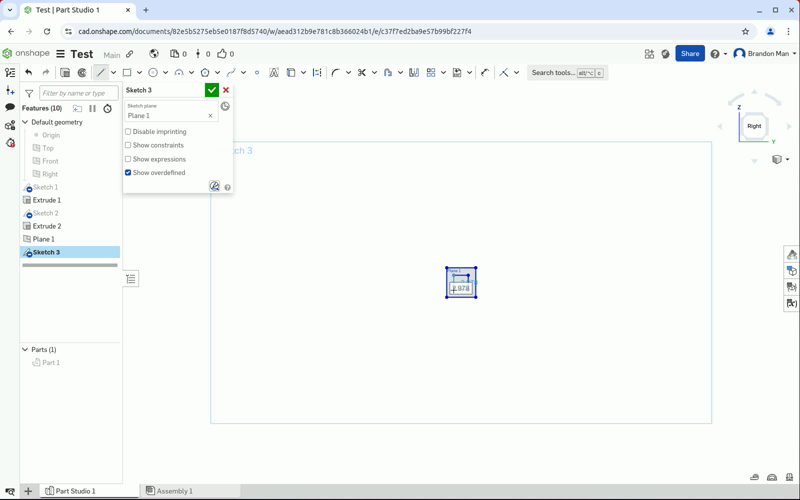
key_up(shift)
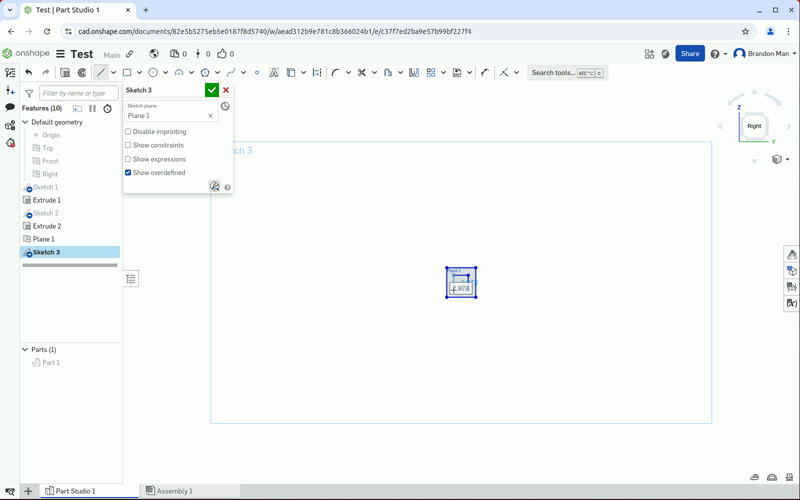
click(453, 289)
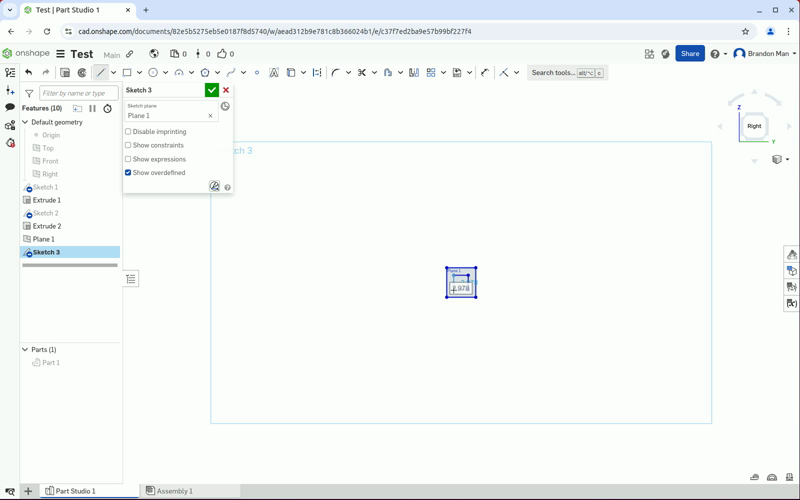
key(esc)
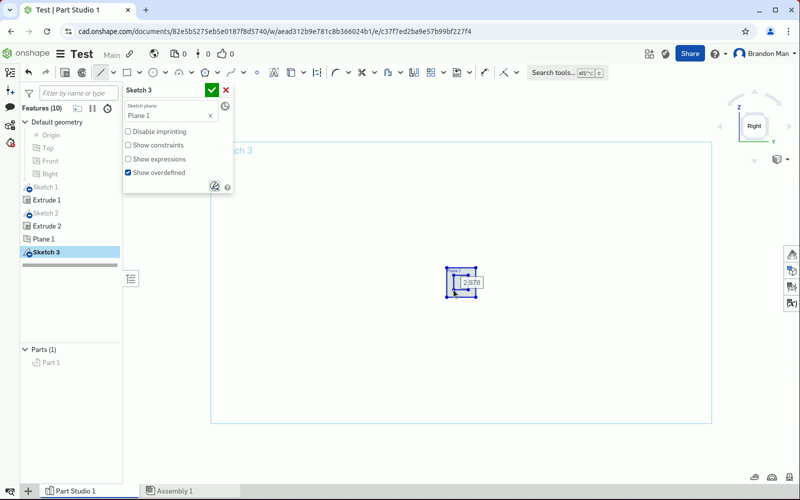
mouse_move(451, 286)
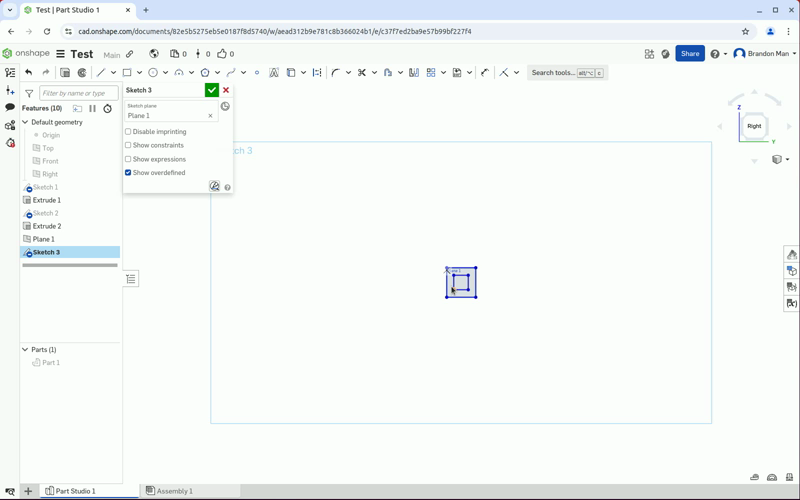
scroll(6)
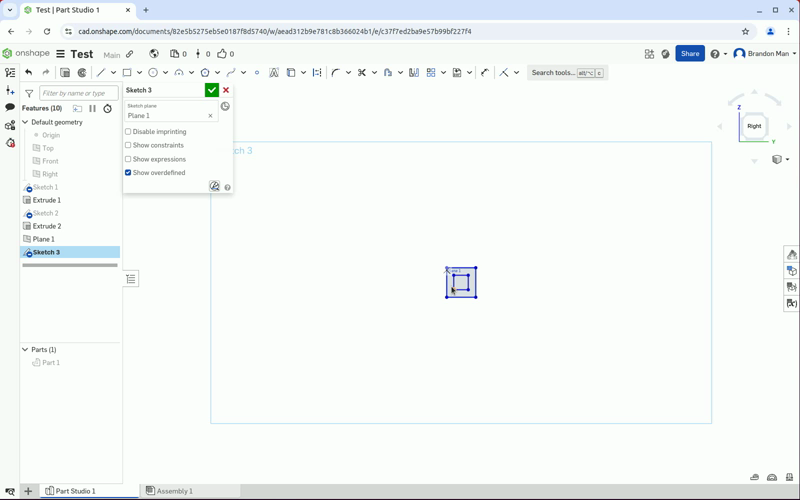
scroll(6)
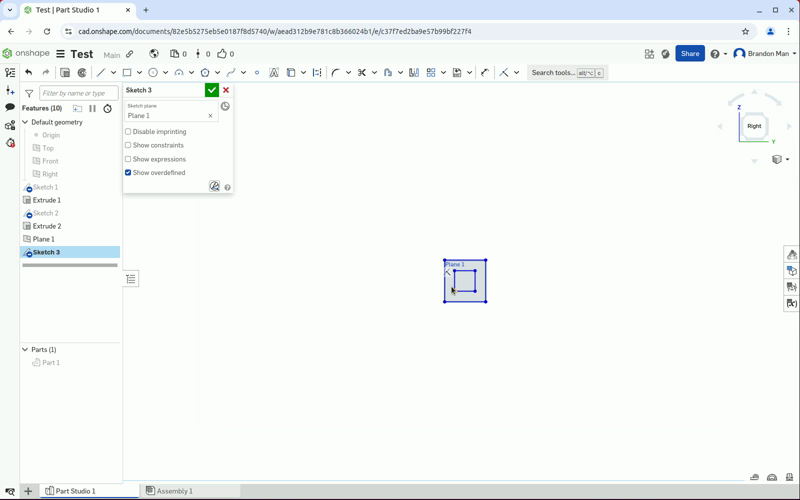
scroll(6)
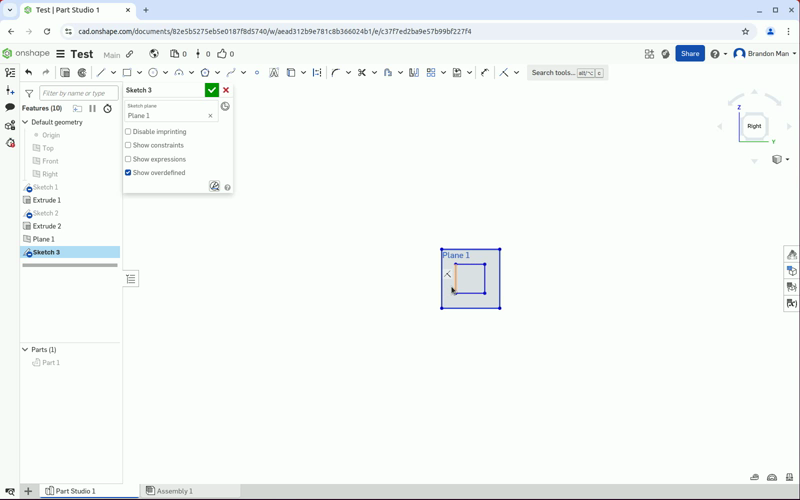
scroll(6)
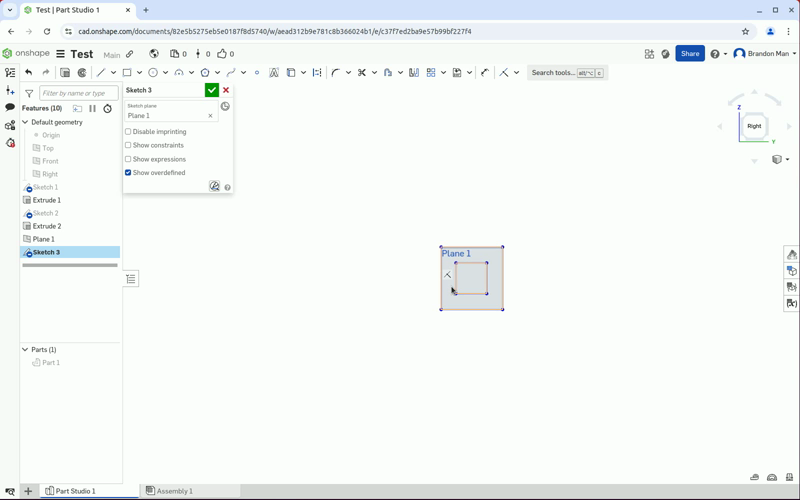
scroll(6)
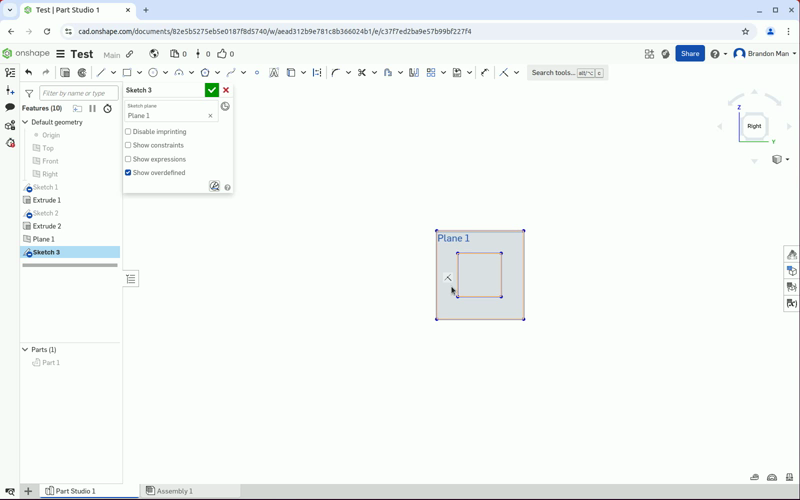
scroll(6)
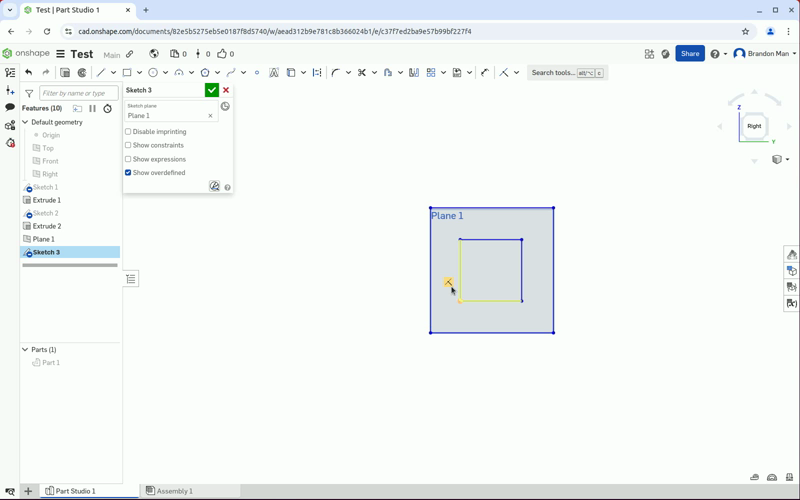
scroll(6)
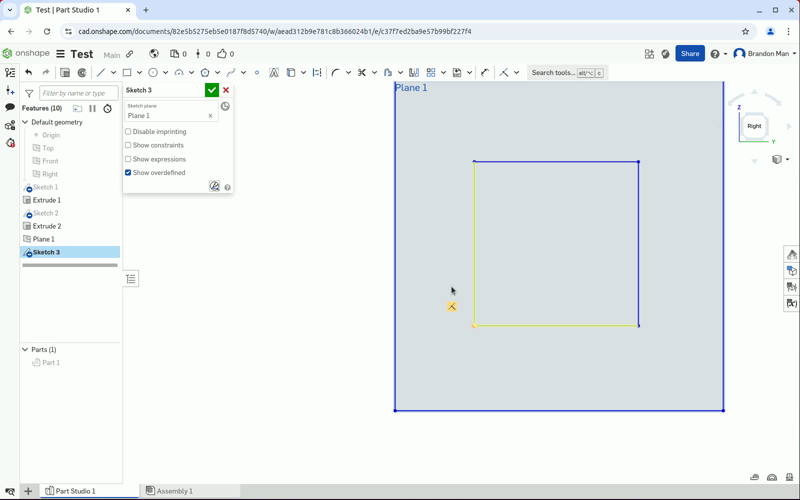
click(451, 286)
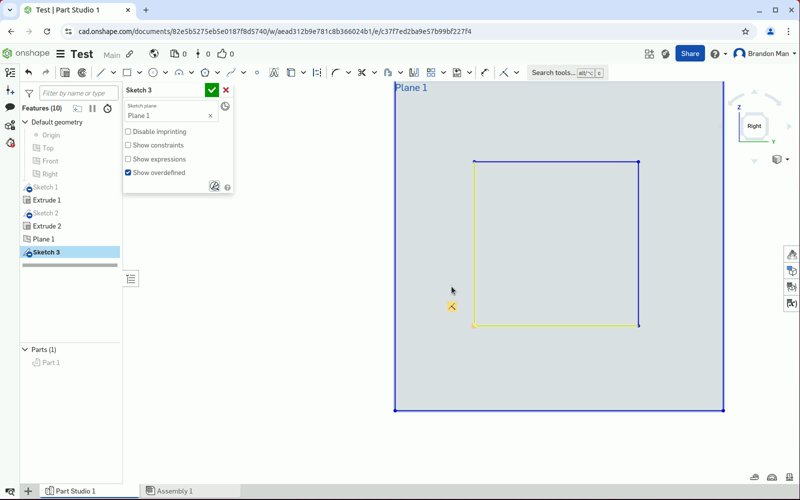
scroll(-6)
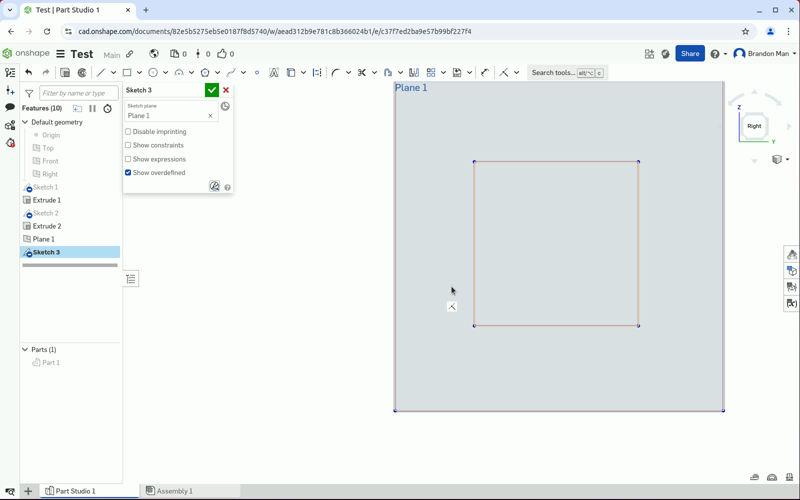
scroll(-6)
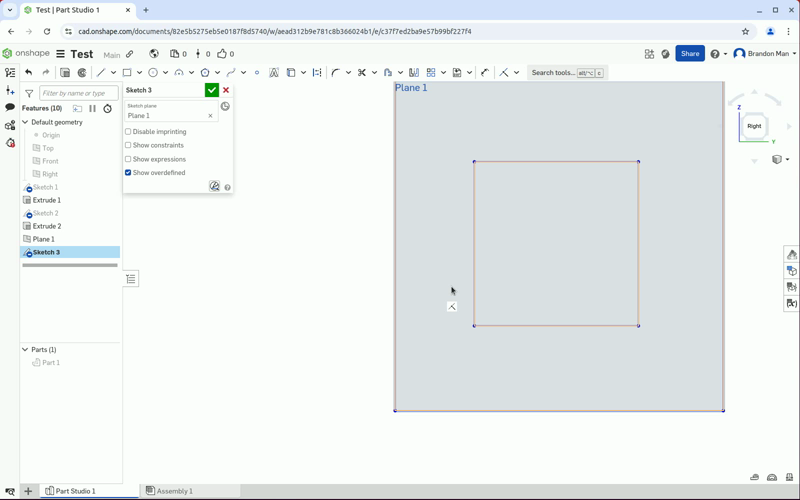
scroll(-6)
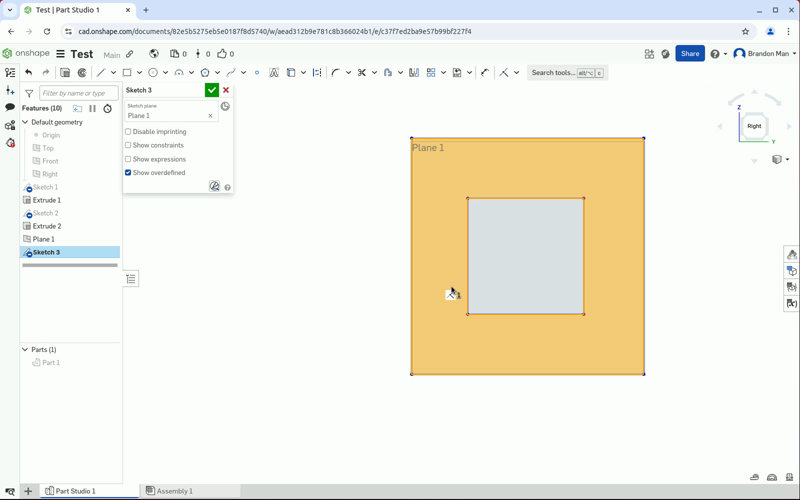
scroll(-6)
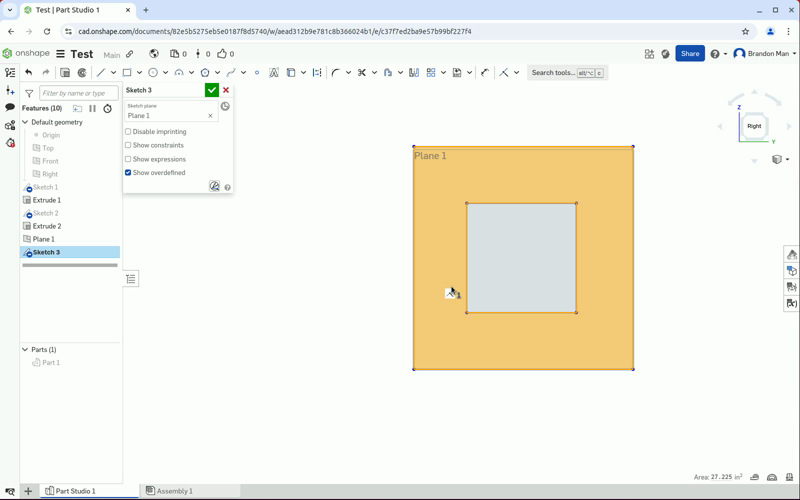
scroll(-6)
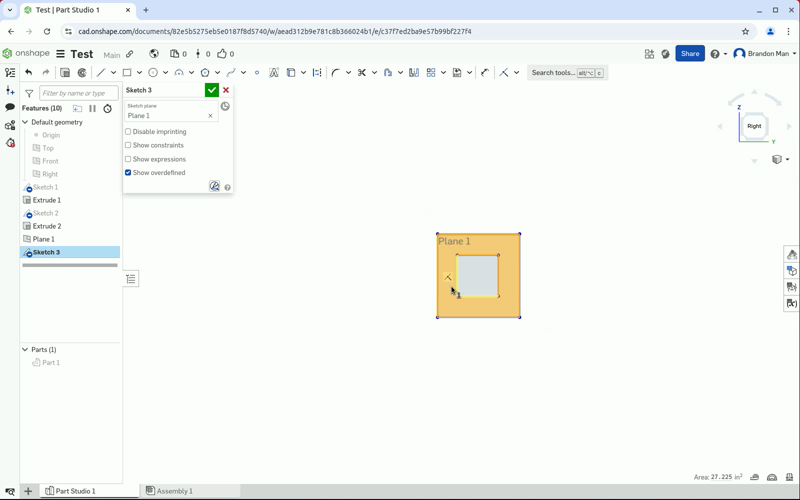
scroll(-6)
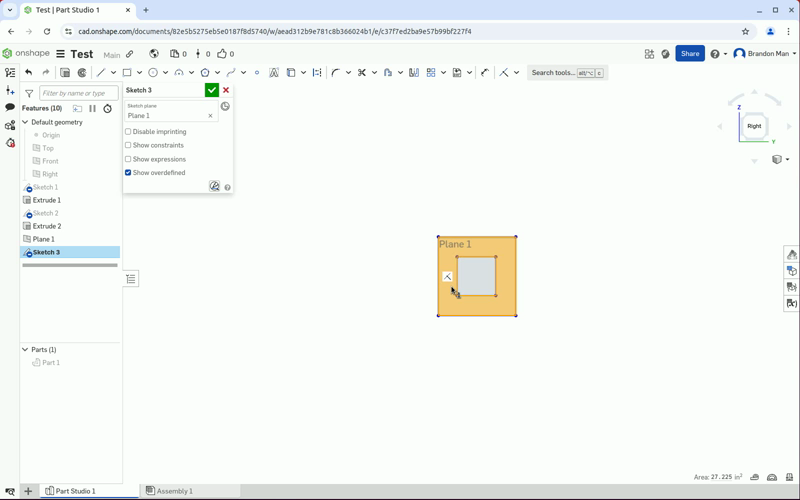
scroll(-6)
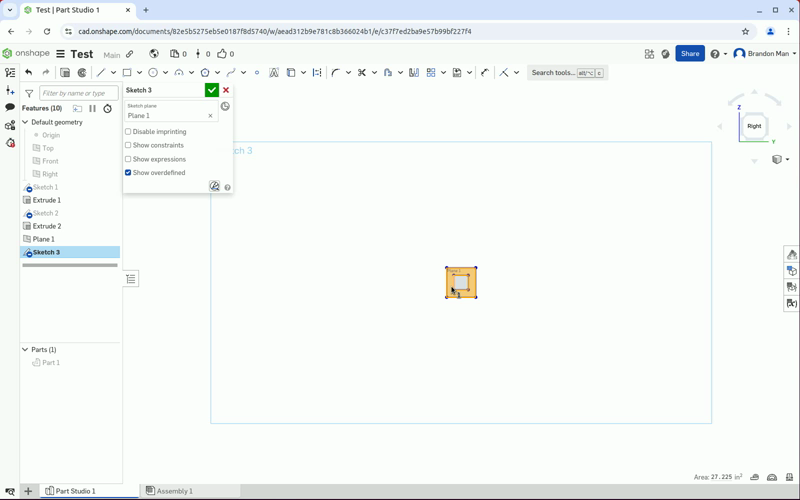
mouse_move(73, 352)
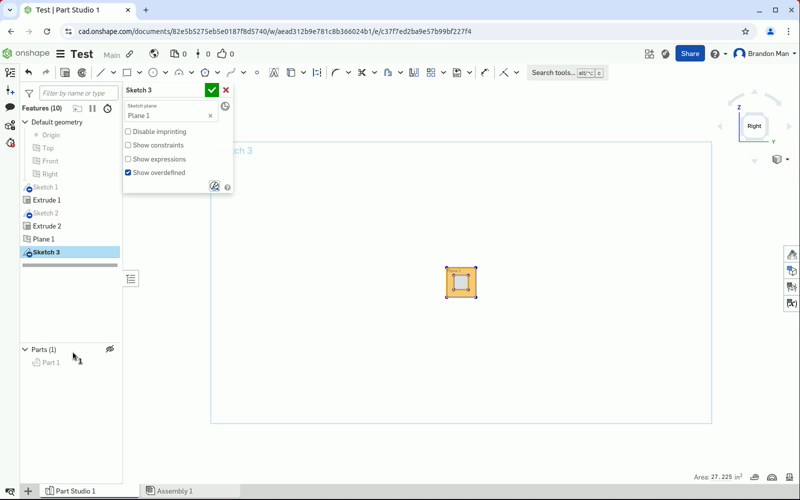
key(shift+y)
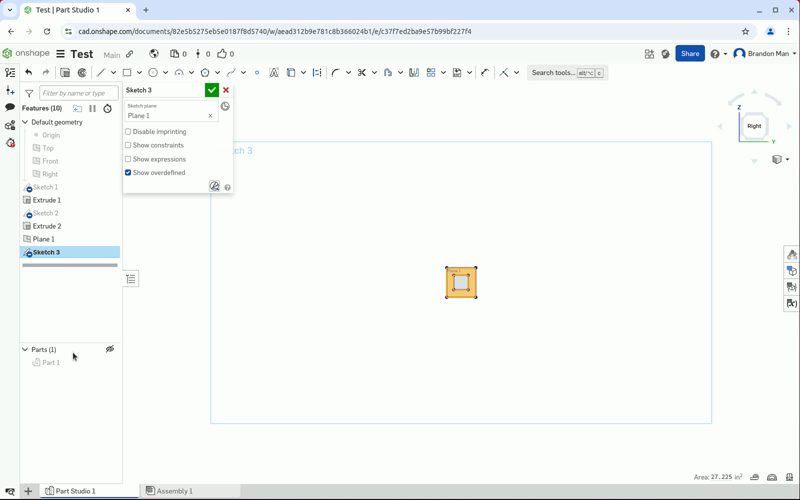
key(shift+e)
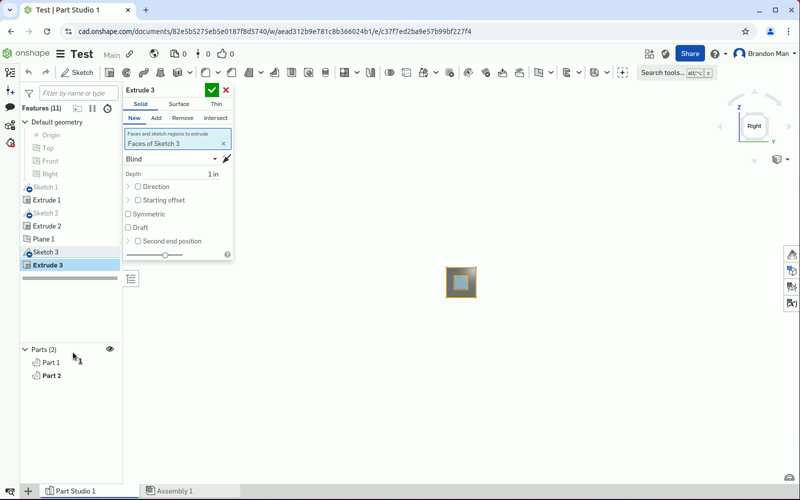
mouse_move(143, 106)
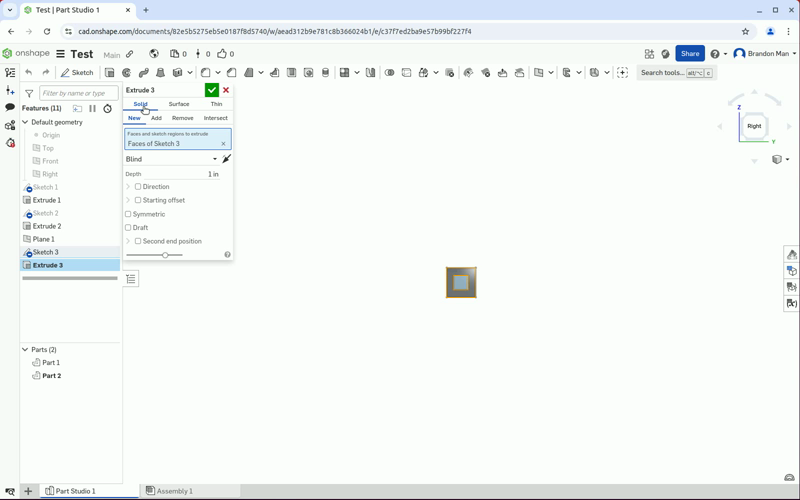
click(143, 106)
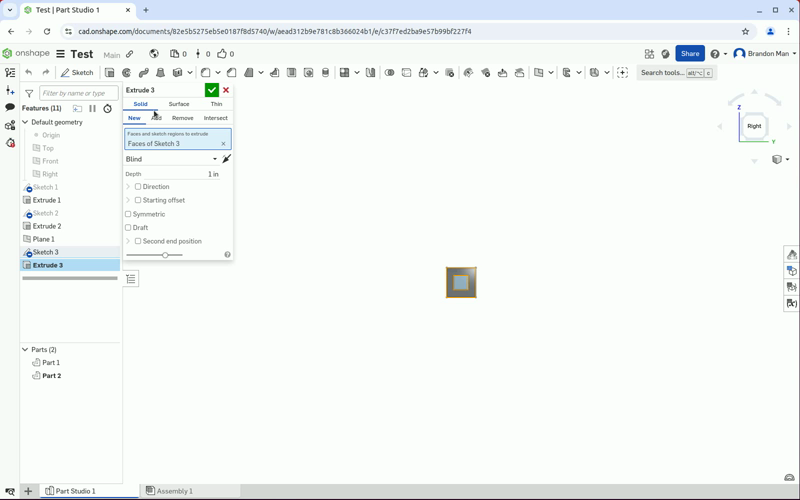
mouse_move(186, 120)
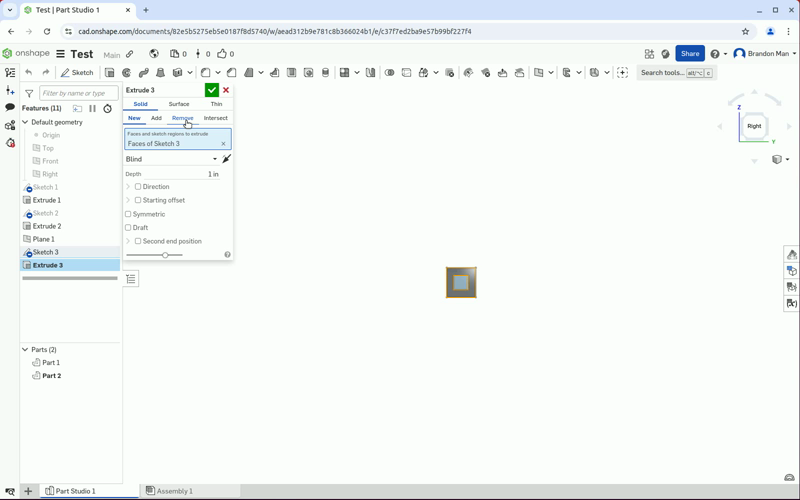
click(186, 120)
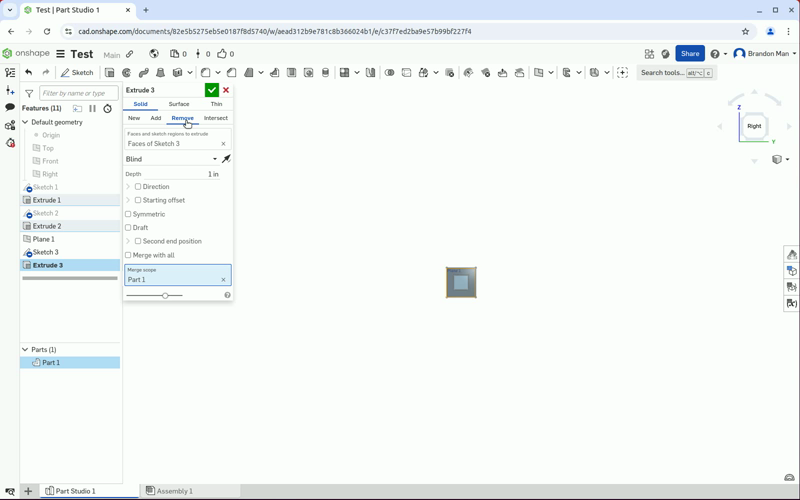
key(tab, 4)
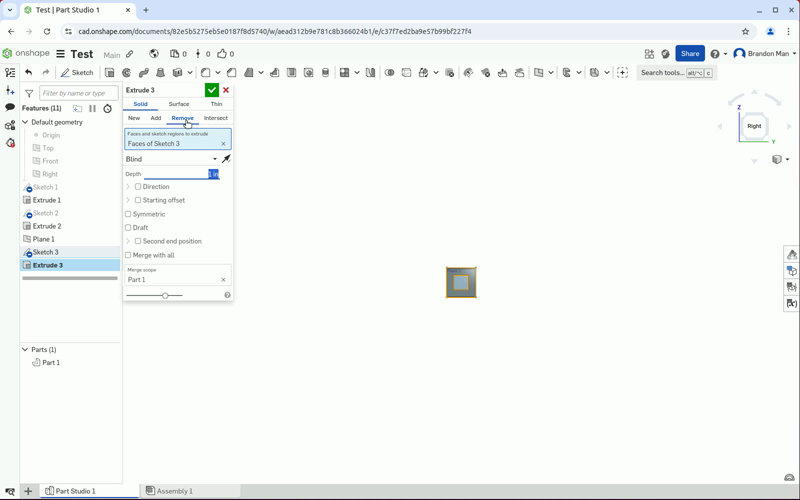
text(2.889)
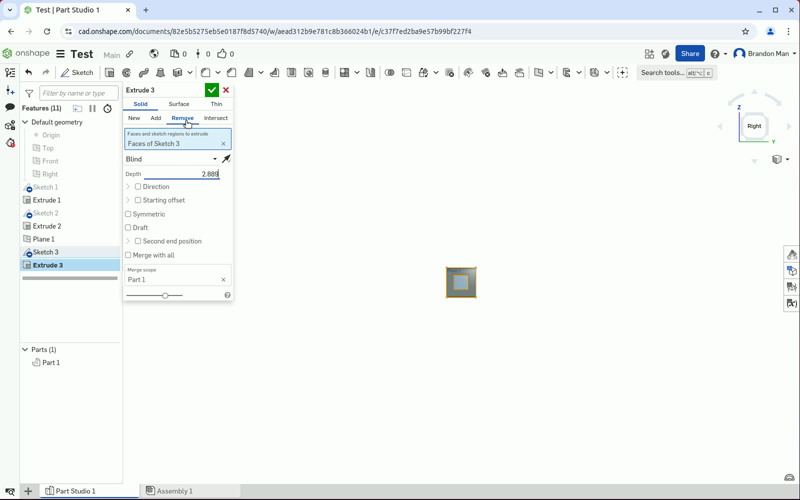
key(tab, 6)
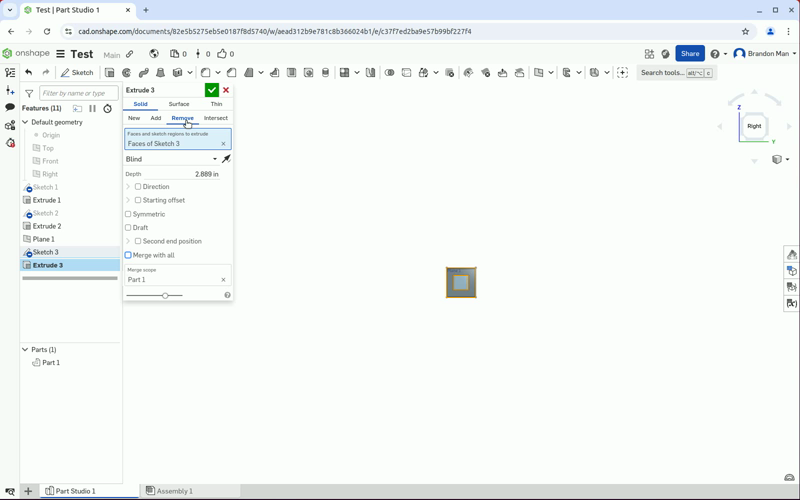
key(space)
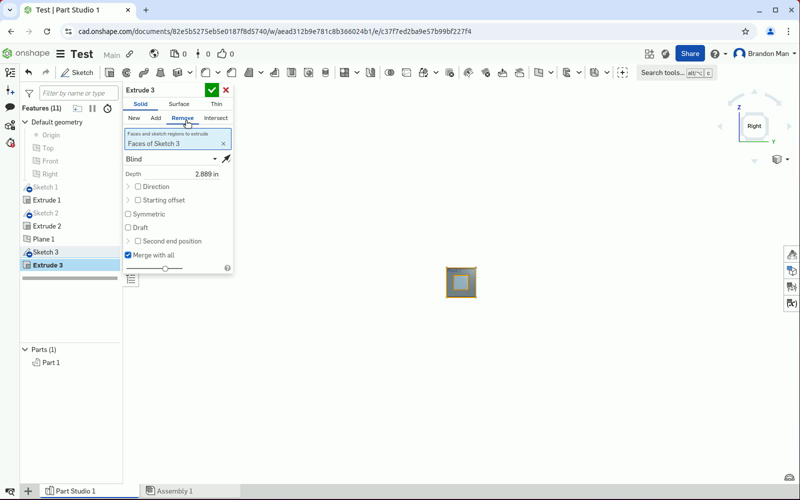
key(enter)
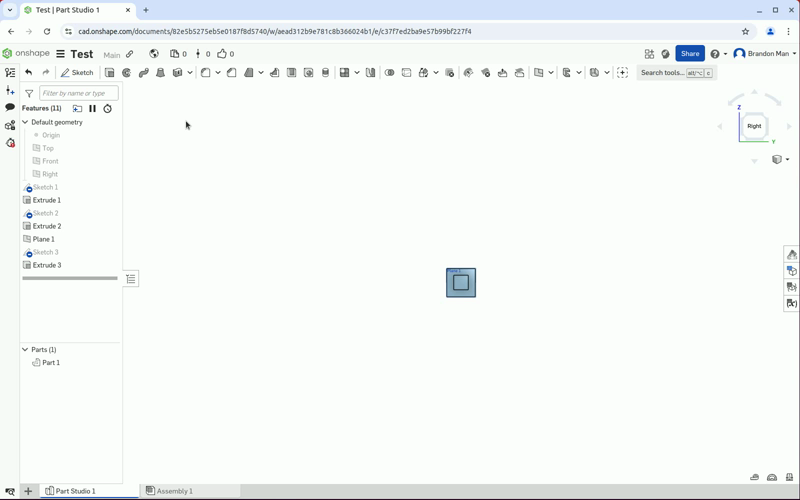
key(shift+h)
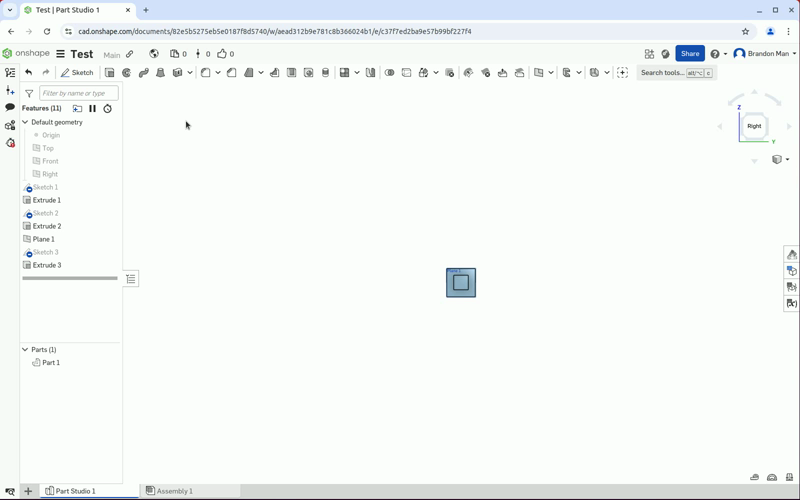
key(shift+h)
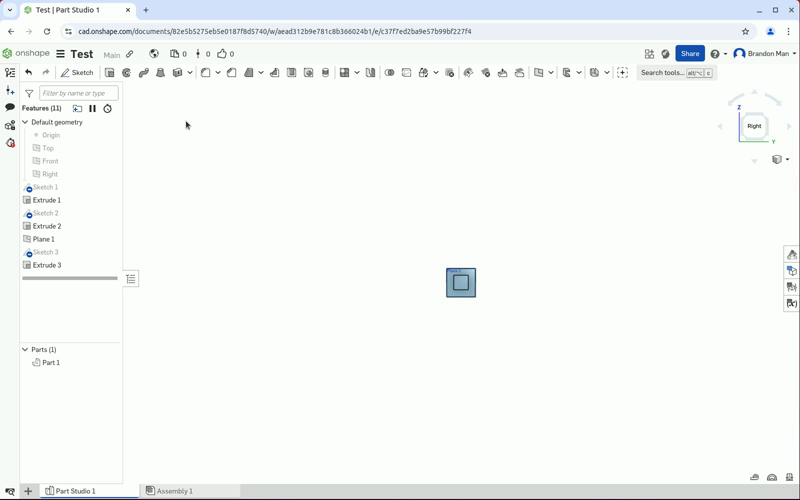
key(shift+7)
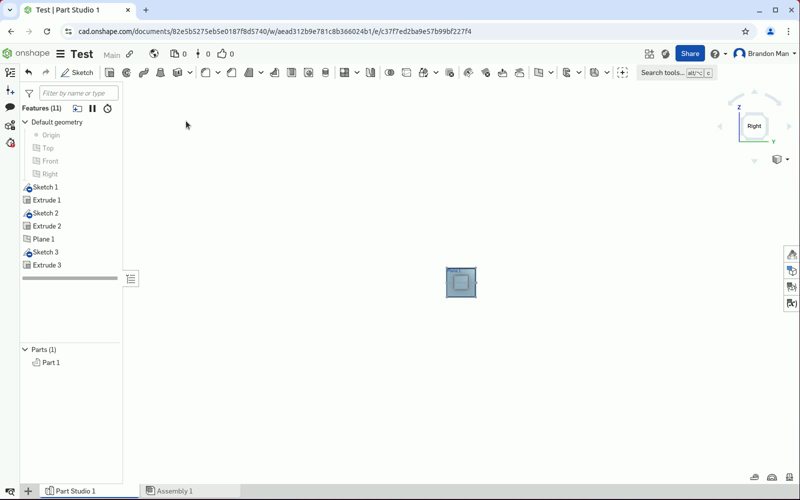
key(right, 2)
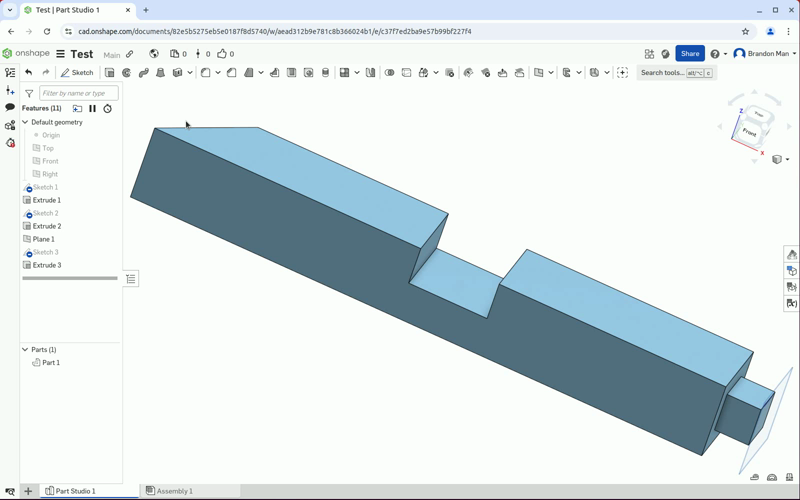
key(down, 2)
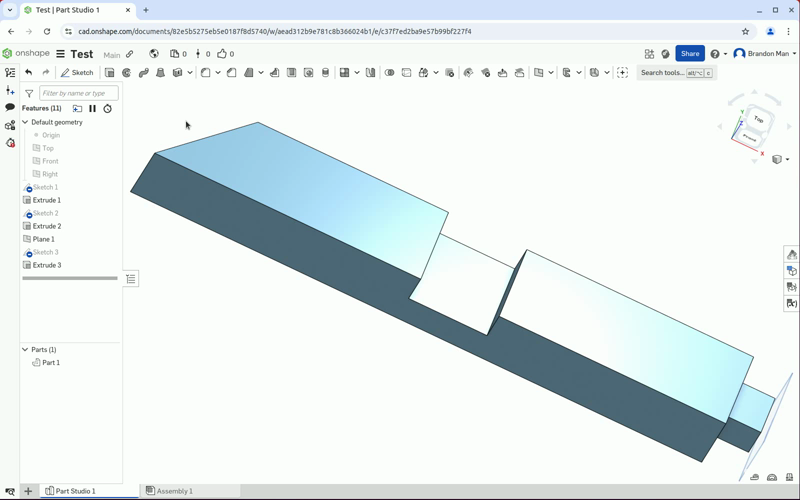
key(up, 2)
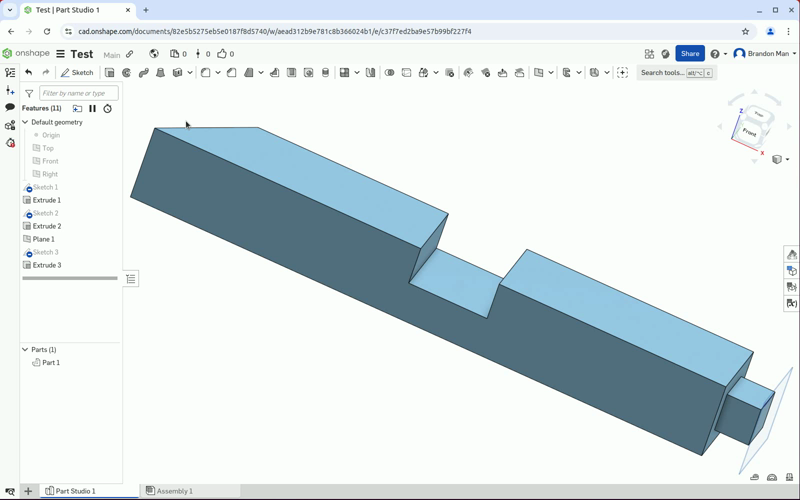
key(left, 2)
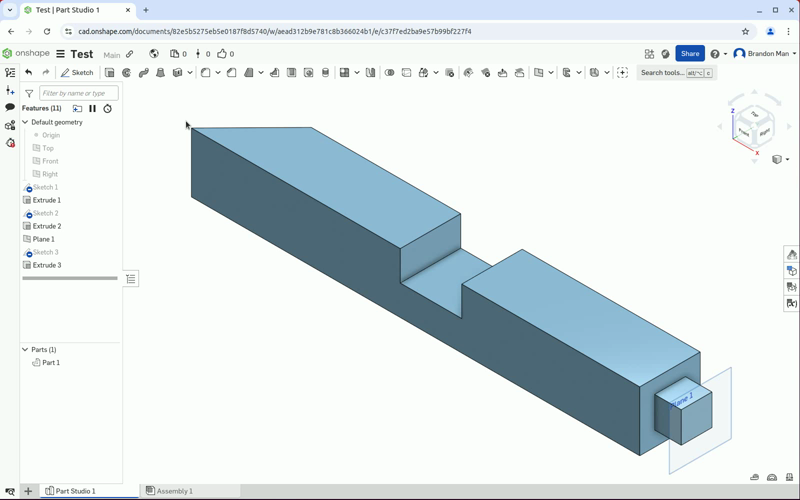
mouse_move(73, 189)
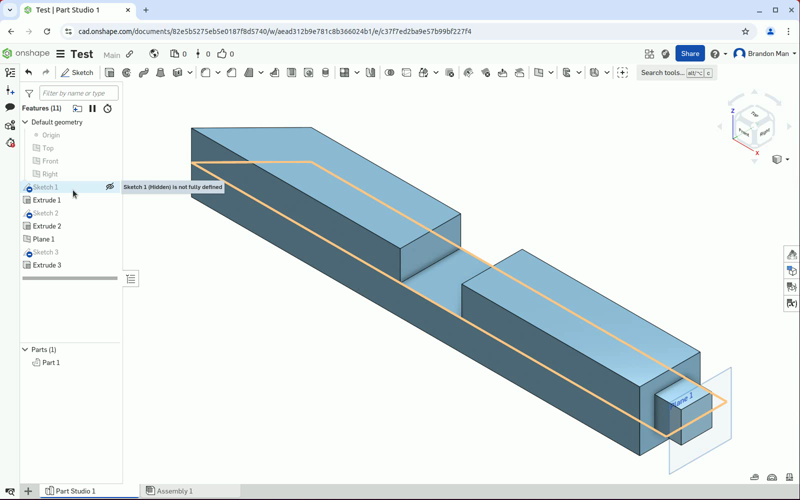
click(73, 189)